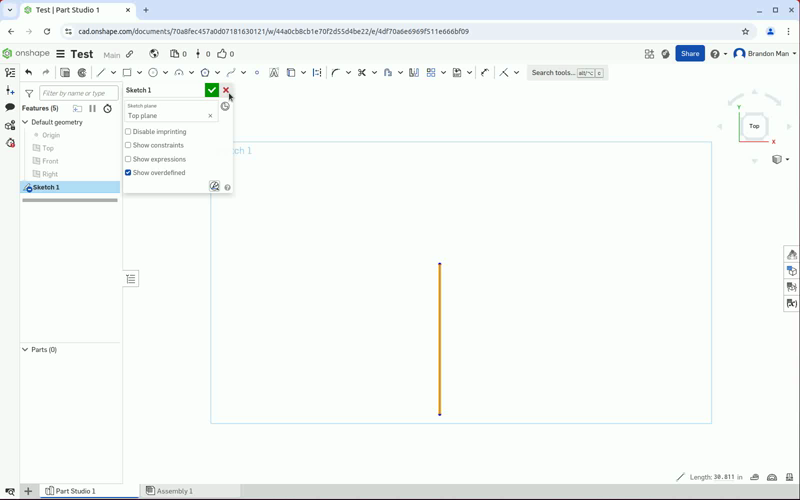
key(shift+h)
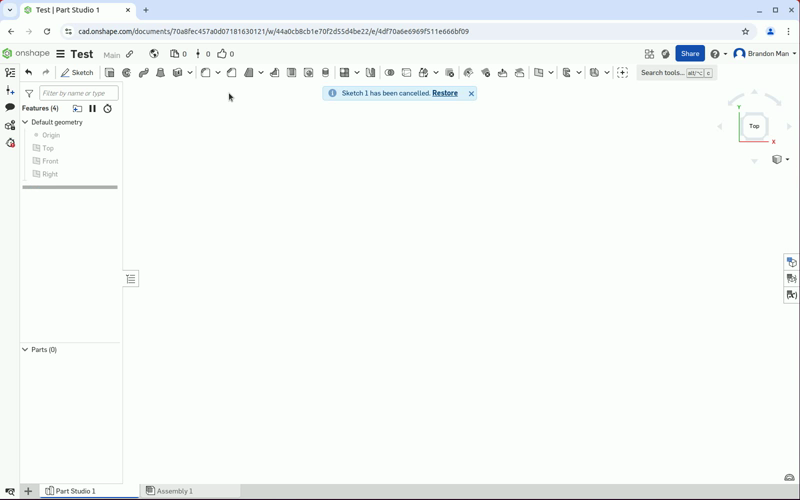
mouse_move(73, 352)
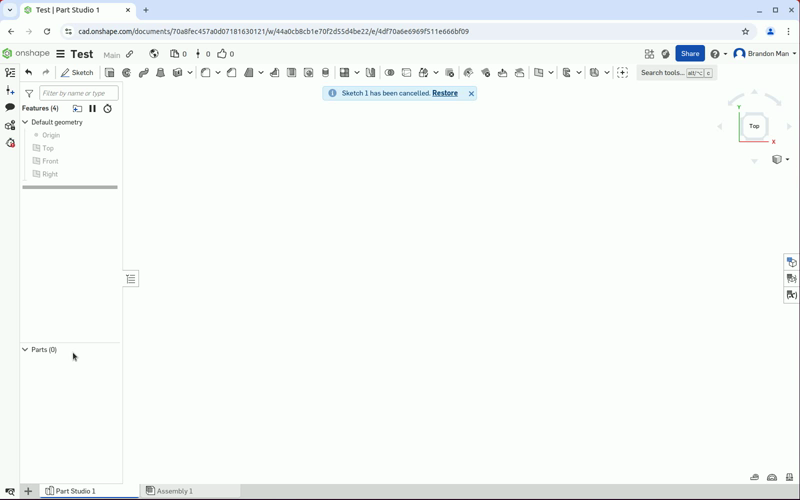
key(y)
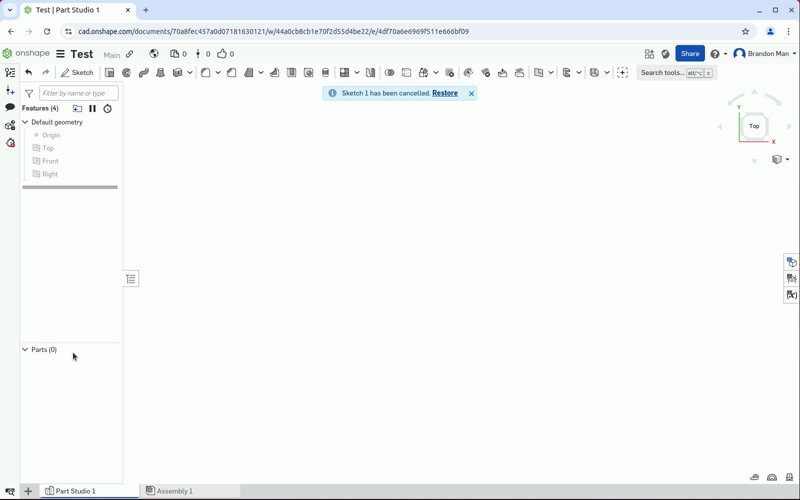
key(shift+p)
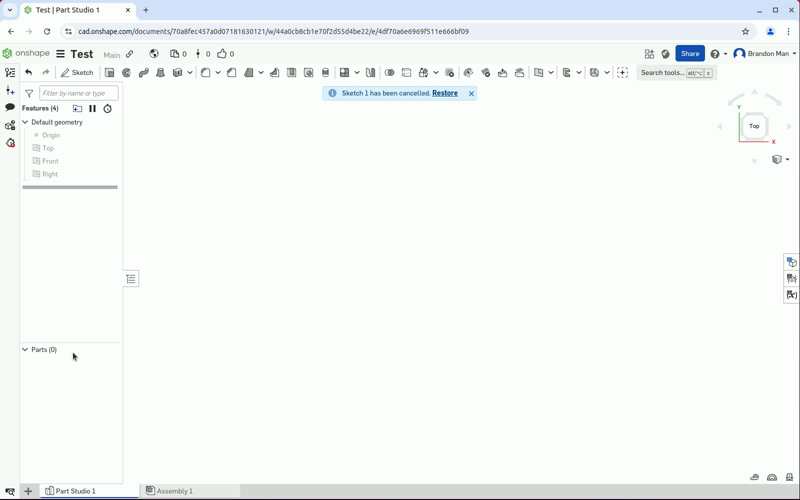
key(space)
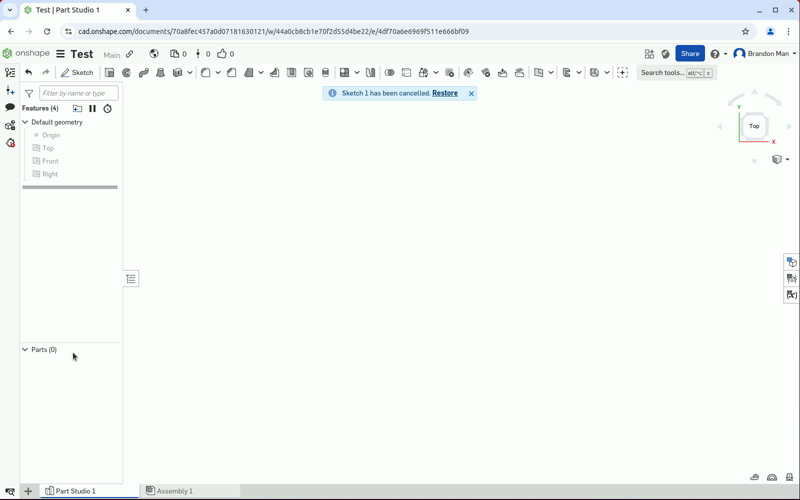
key_down(shift)
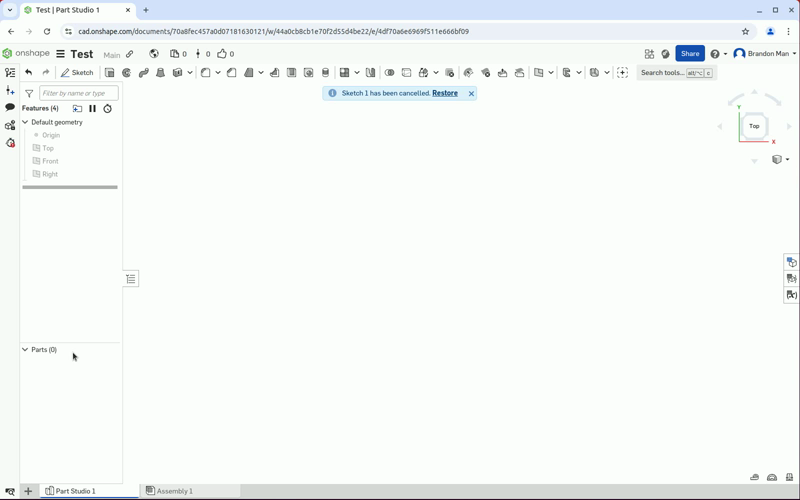
key(up)
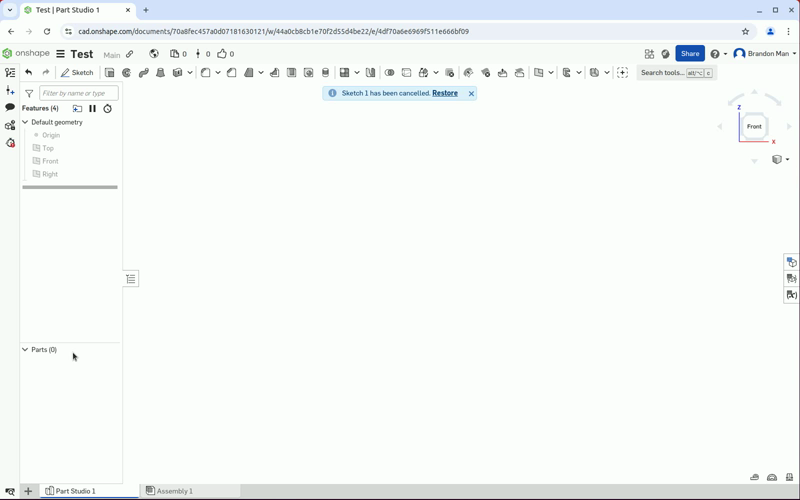
key_up(shift)
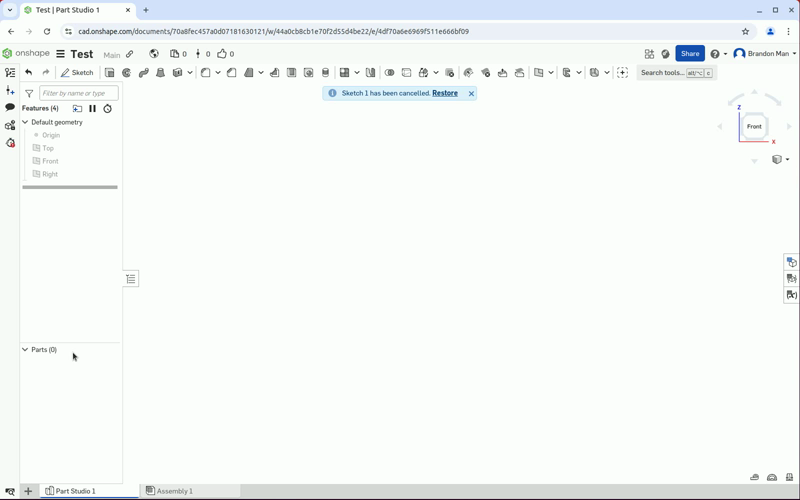
mouse_move(73, 352)
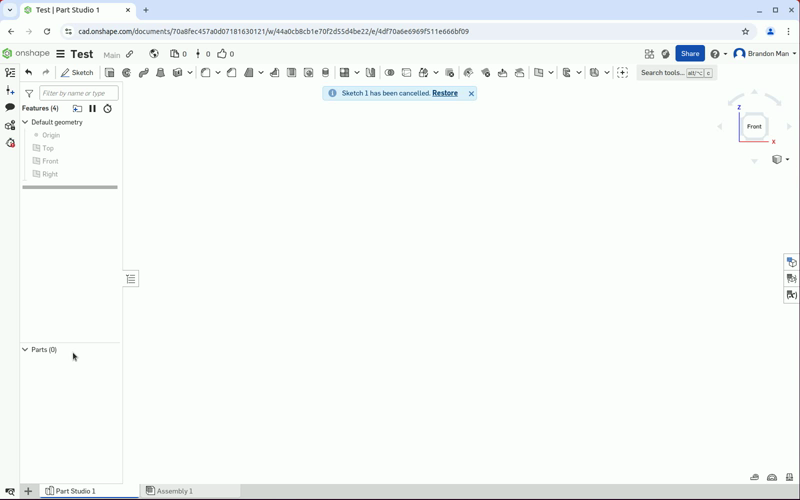
key(shift+y)
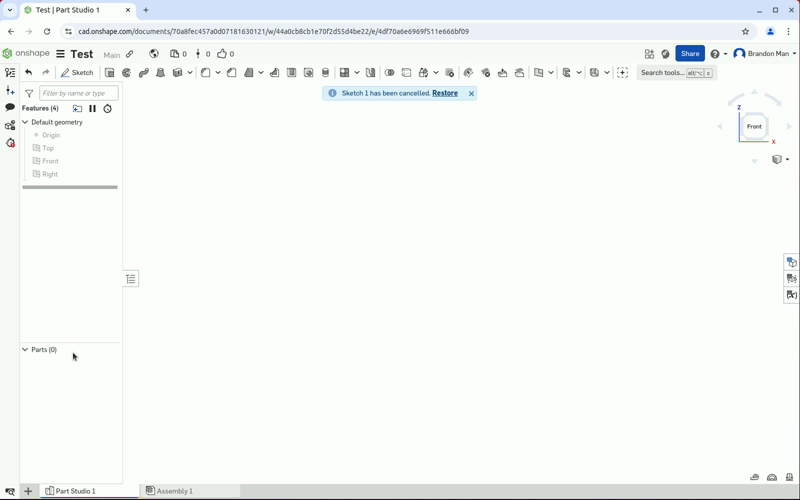
key(shift+s)
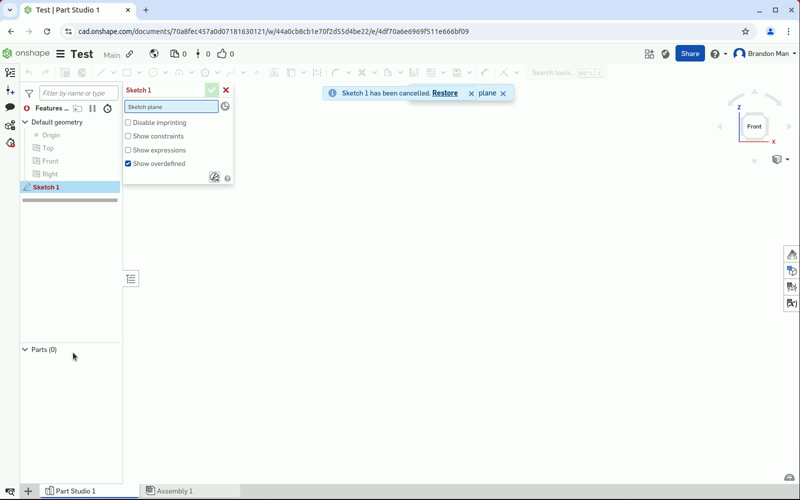
mouse_move(73, 163)
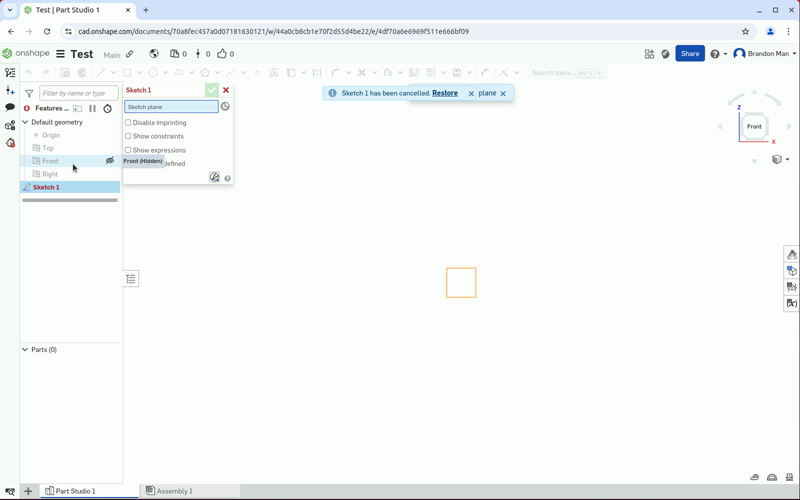
click(73, 163)
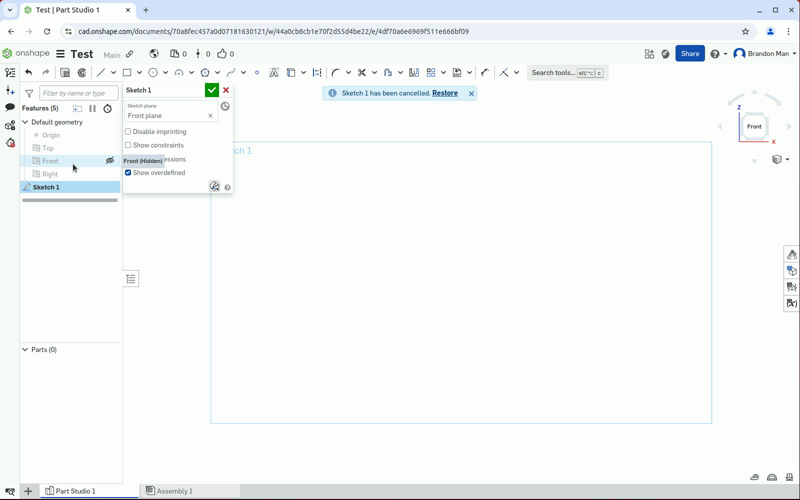
mouse_move(73, 352)
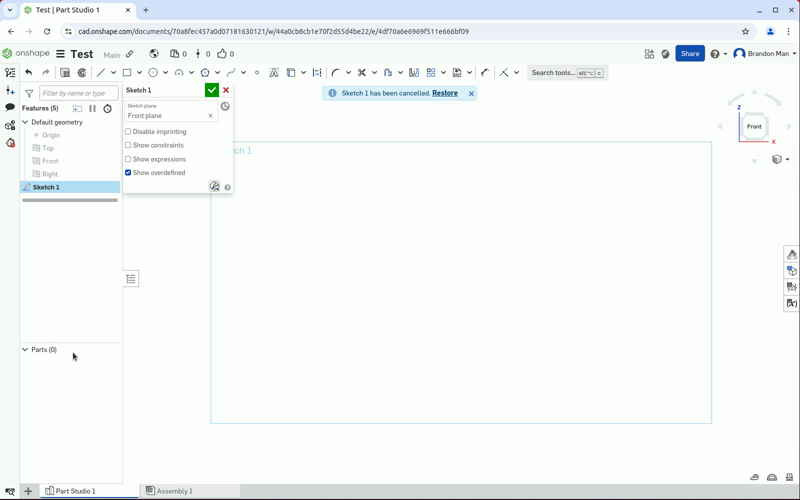
key(y)
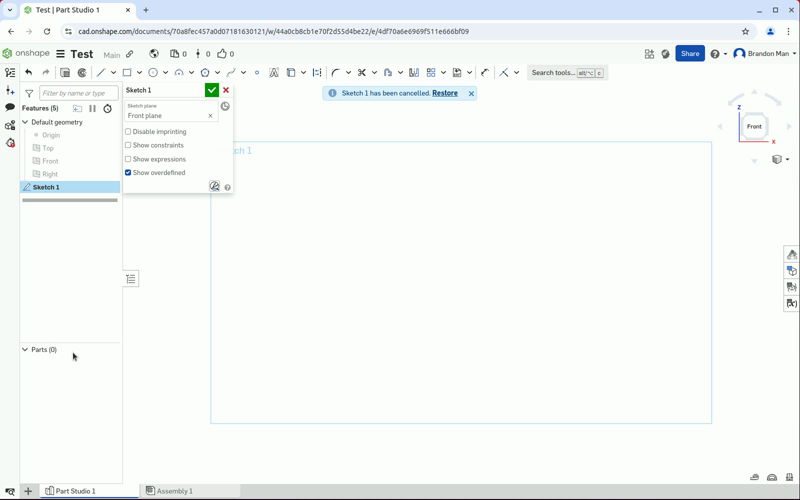
key(l)
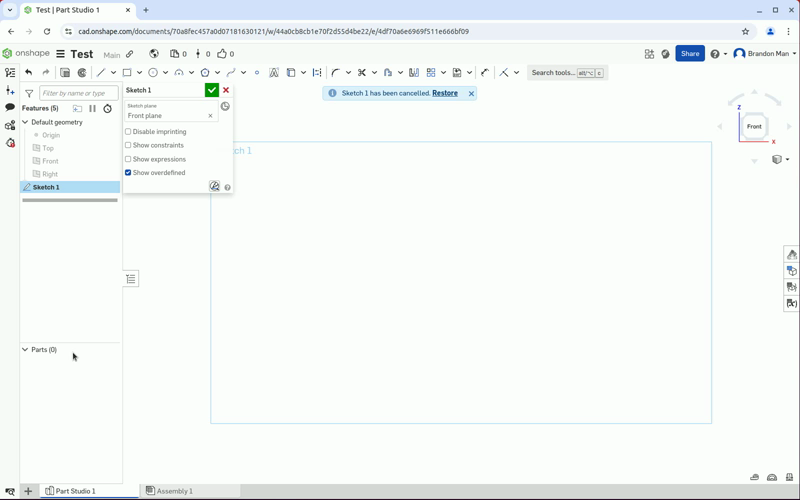
key_down(shift)
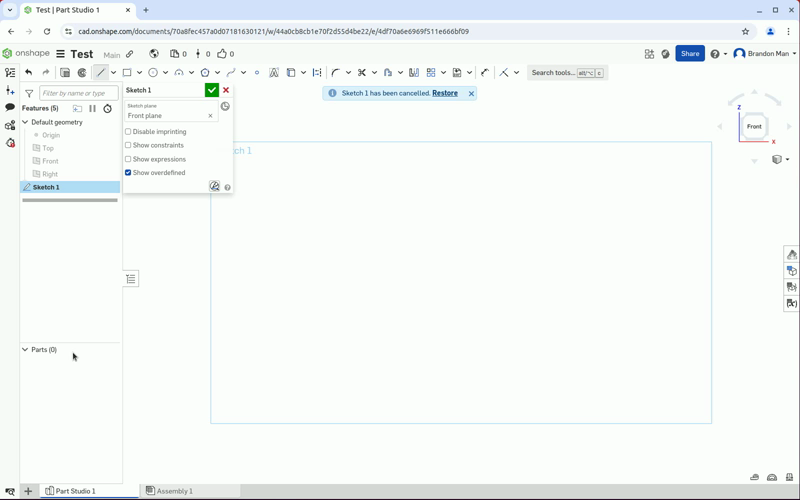
mouse_move(348, 282)
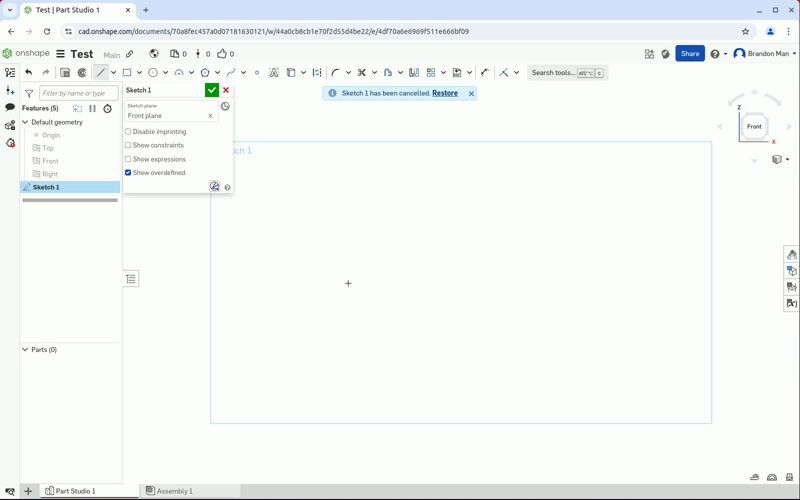
click(348, 282)
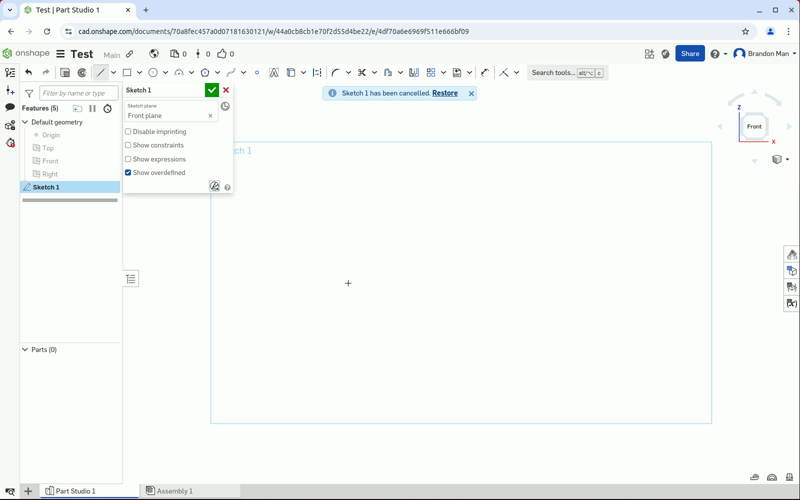
key_up(shift)
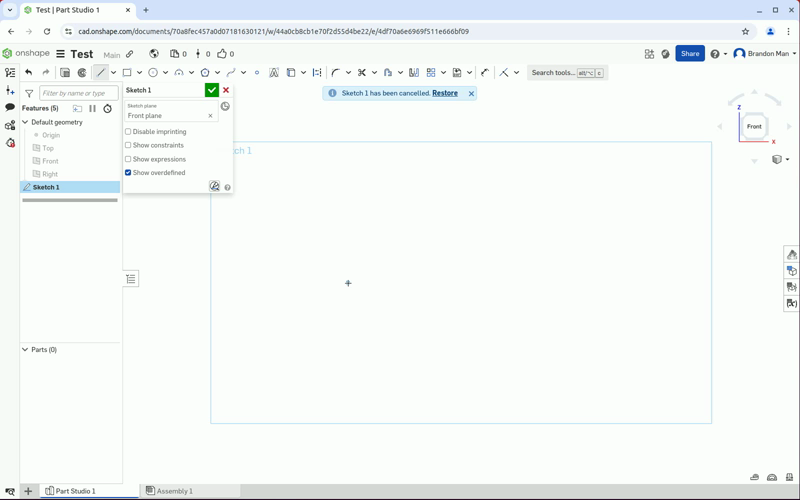
key_down(shift)
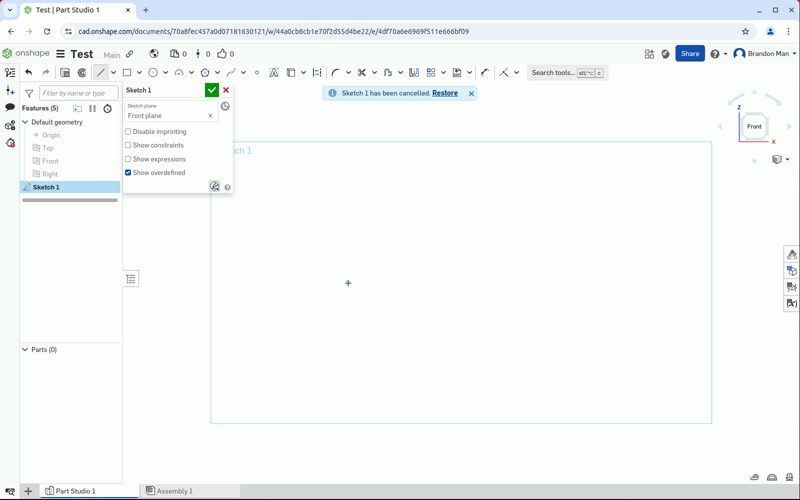
mouse_move(413, 282)
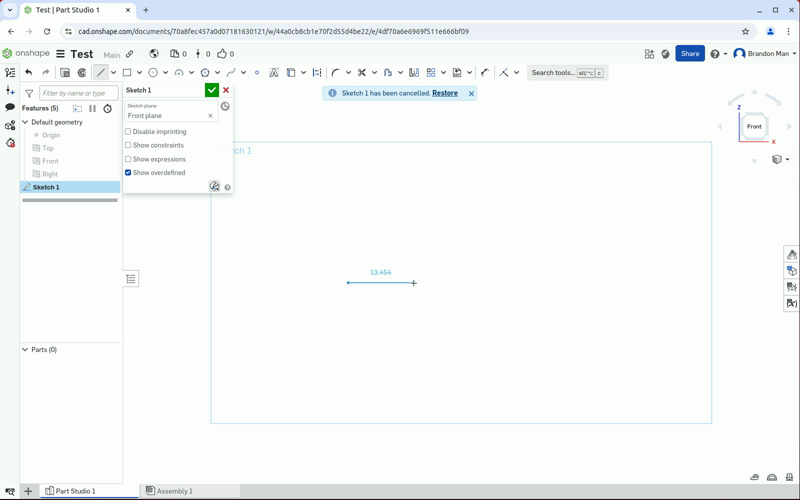
click(413, 282)
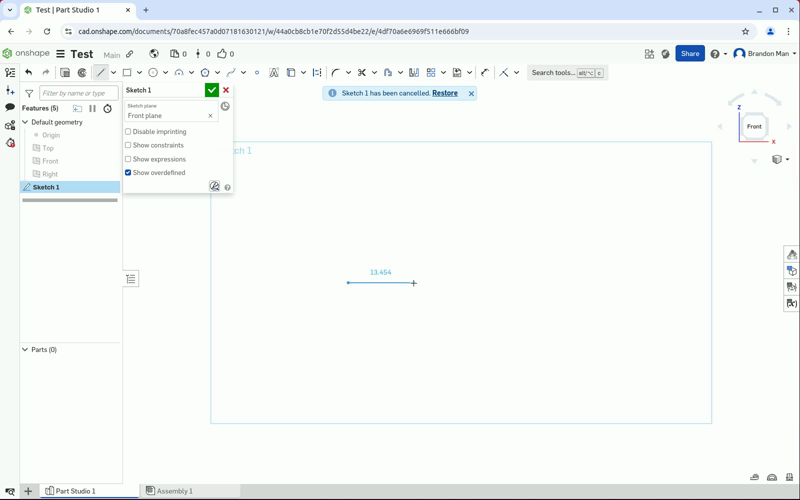
key_up(shift)
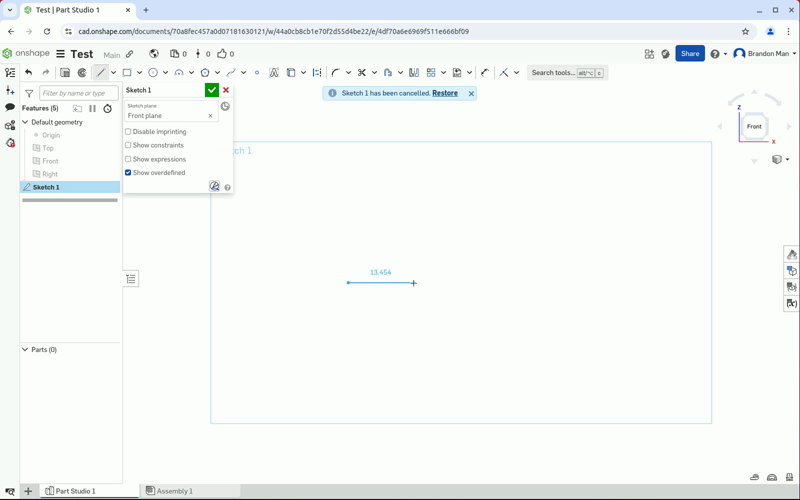
key_down(shift)
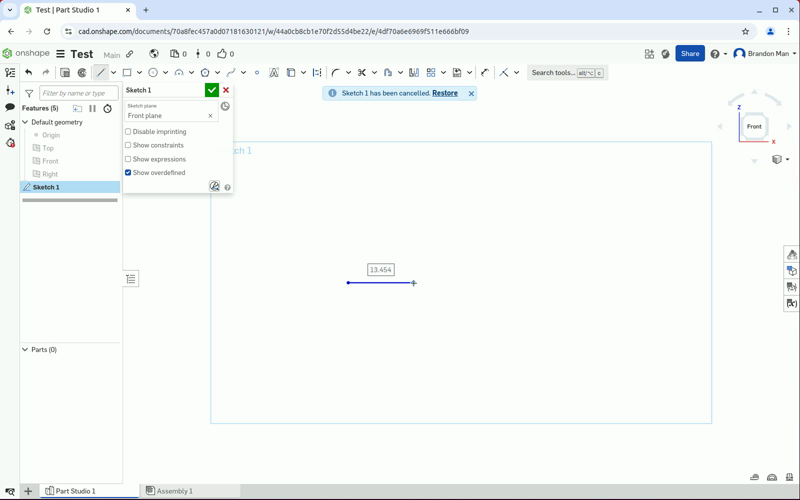
mouse_move(444, 282)
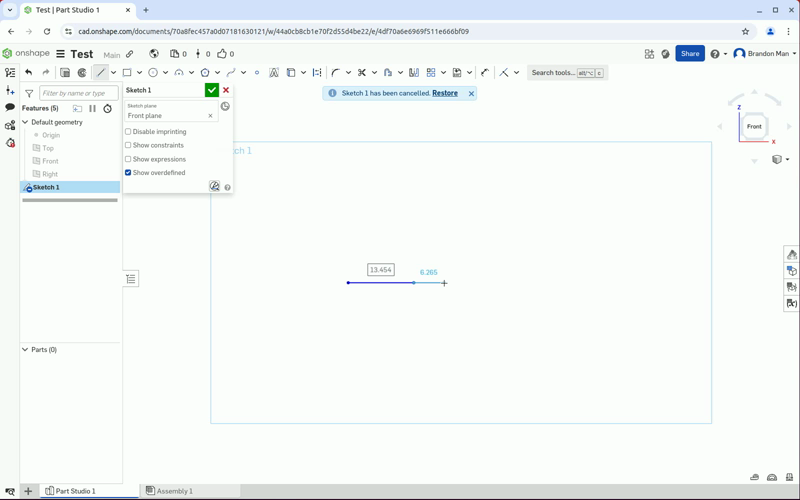
mouse_move(413, 306)
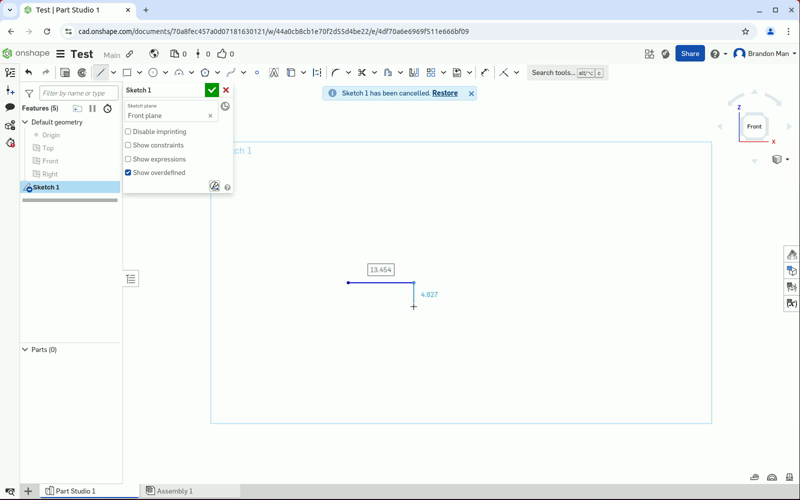
click(413, 306)
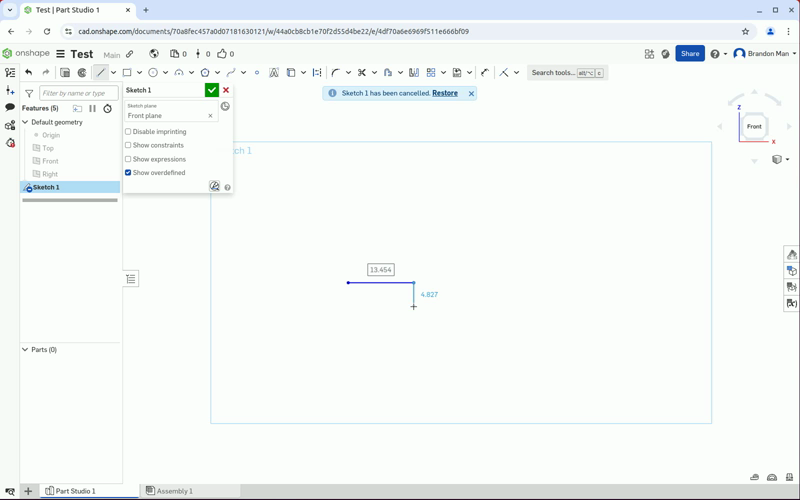
key_up(shift)
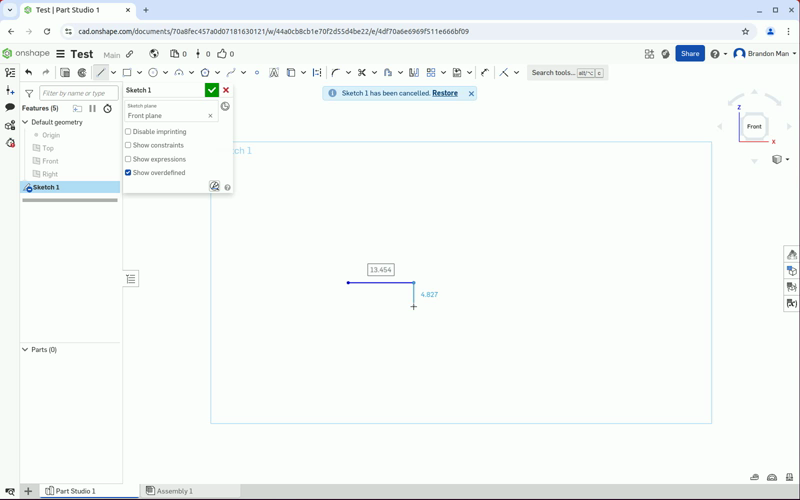
key_down(shift)
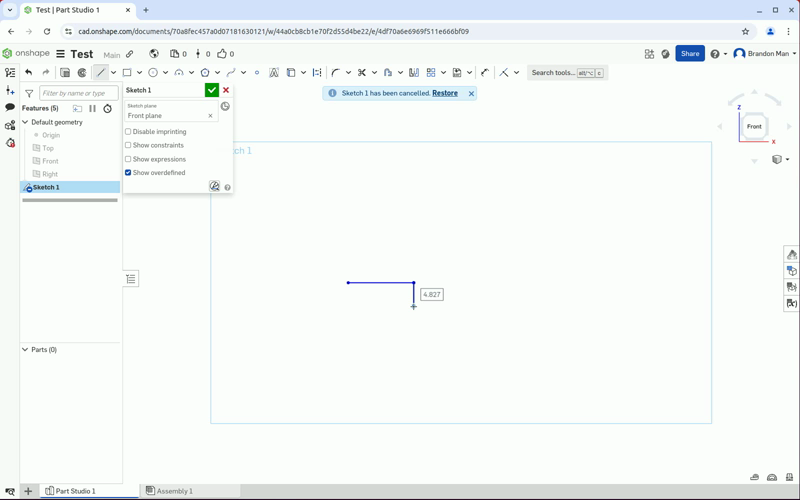
mouse_move(570, 306)
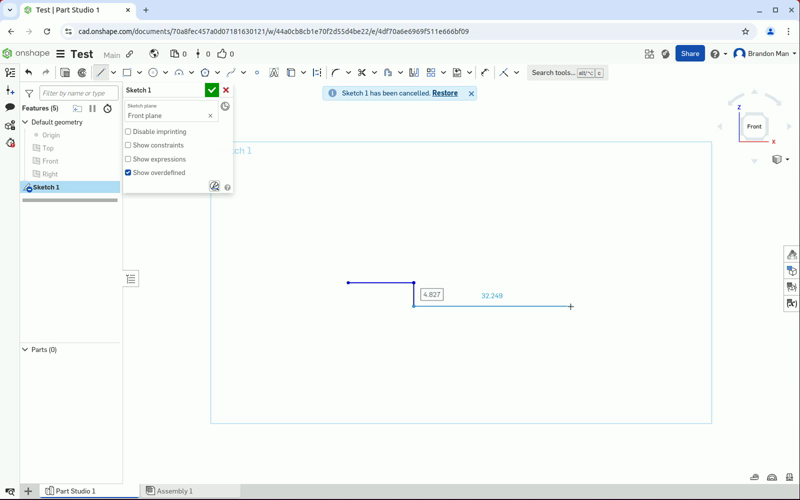
click(570, 306)
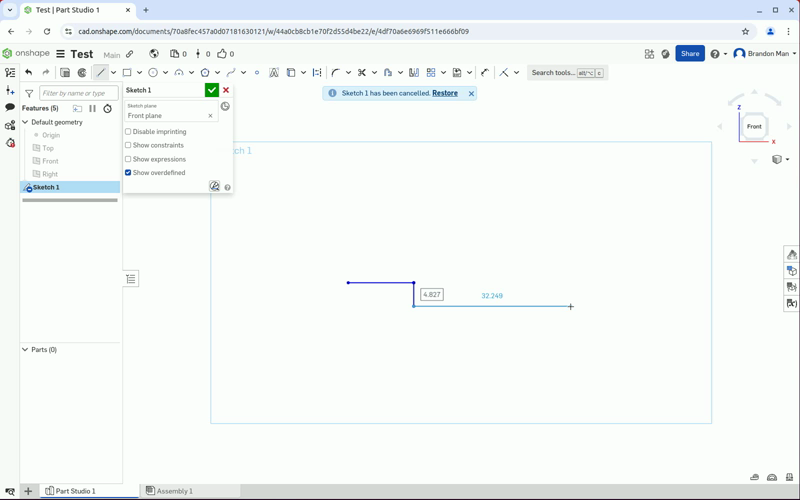
key_up(shift)
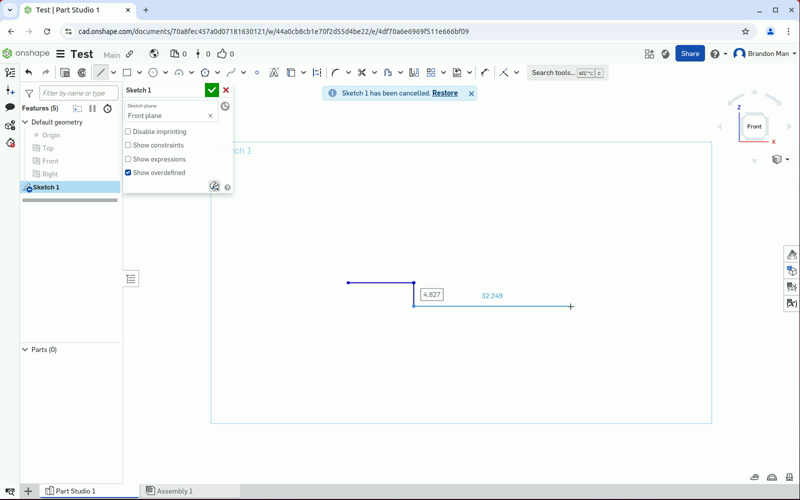
key_down(shift)
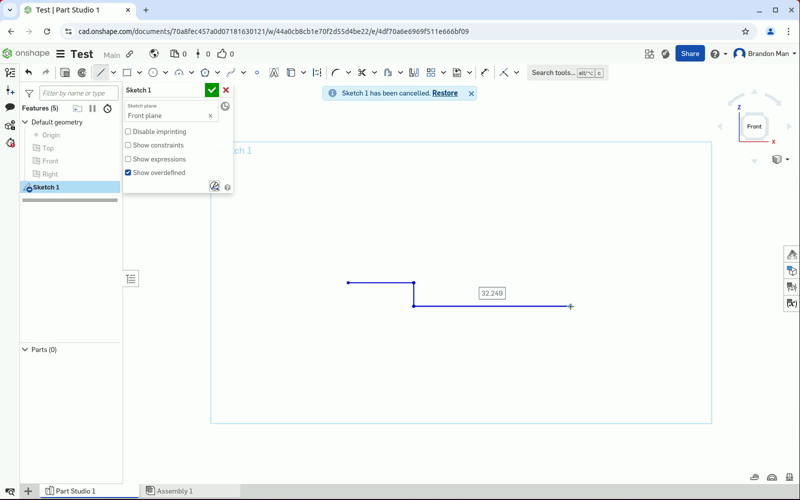
mouse_move(589, 306)
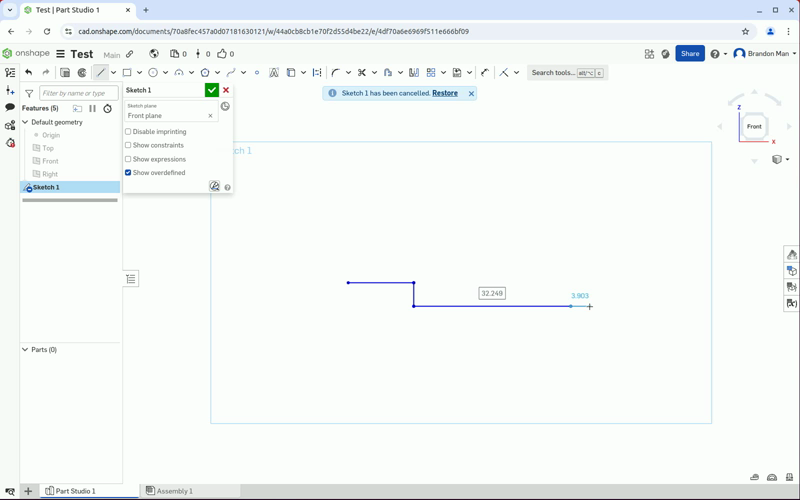
mouse_move(570, 259)
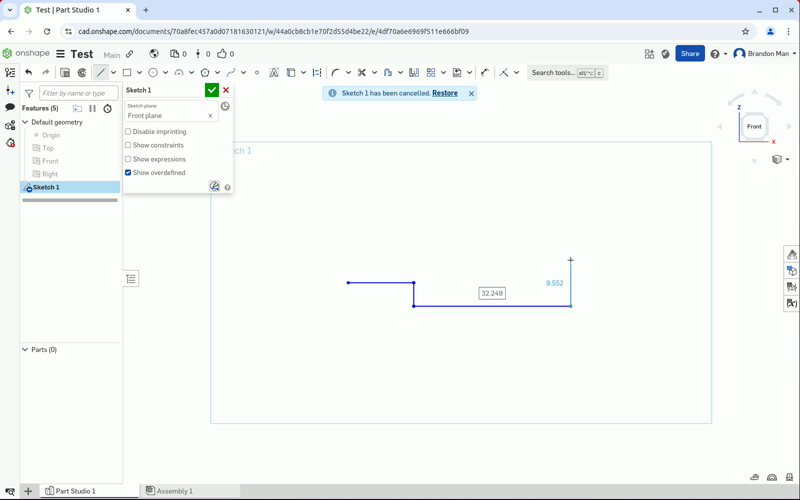
click(570, 259)
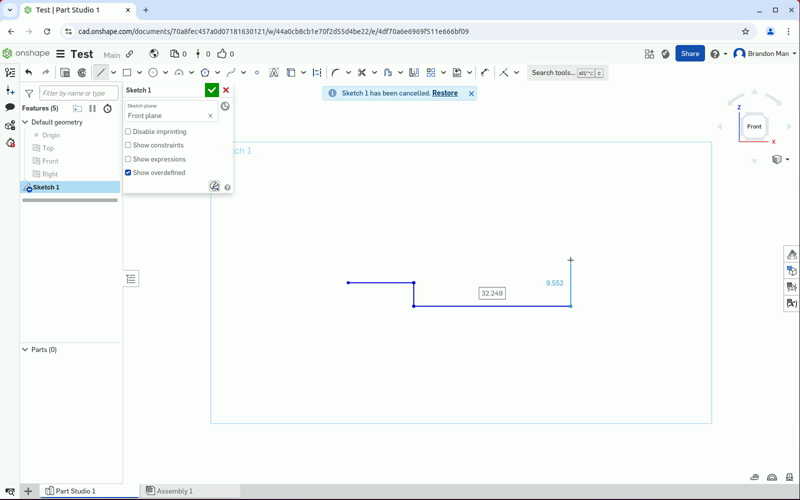
key_up(shift)
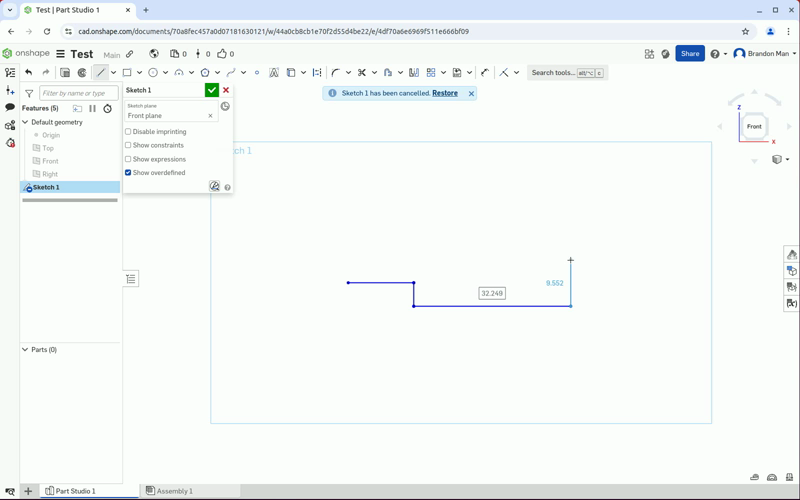
key_down(shift)
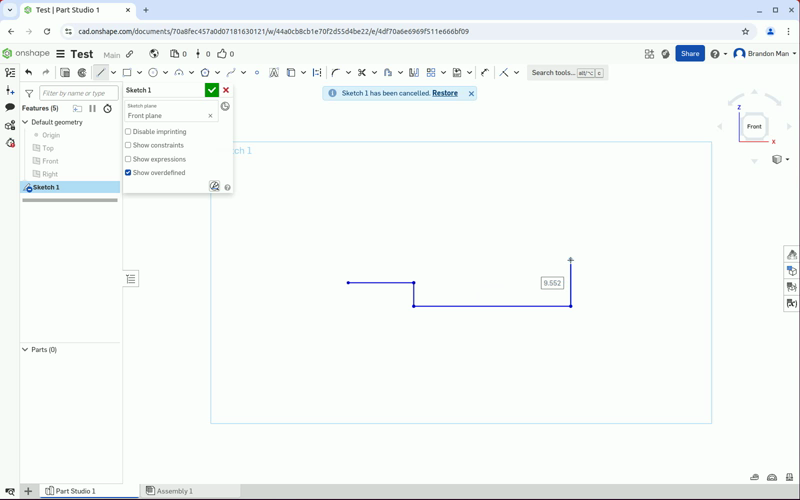
mouse_move(348, 259)
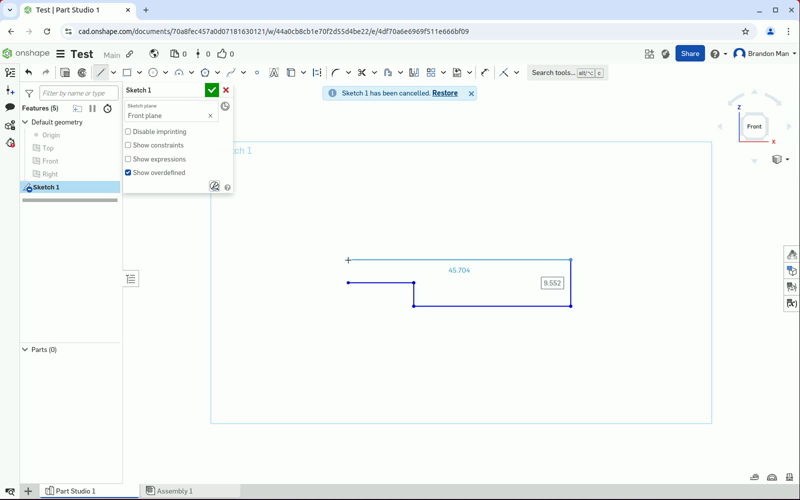
click(348, 259)
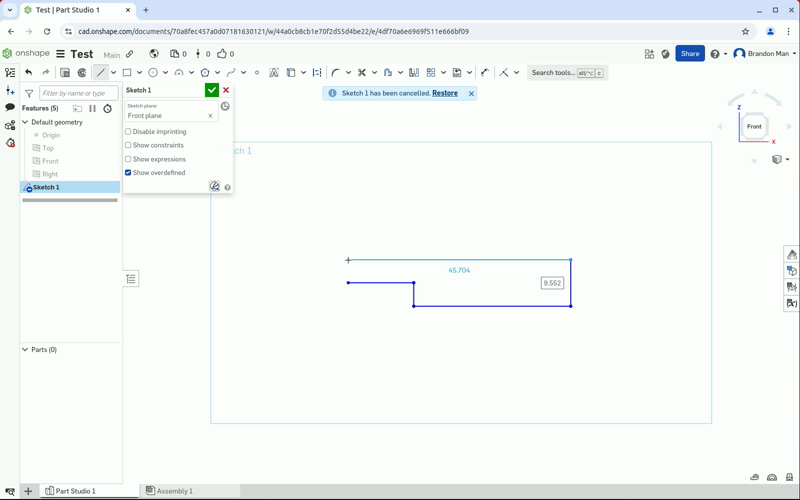
key_up(shift)
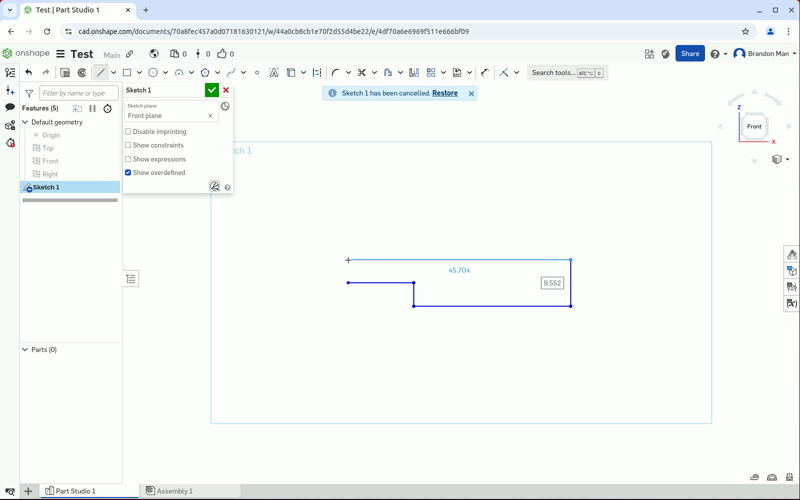
mouse_move(378, 259)
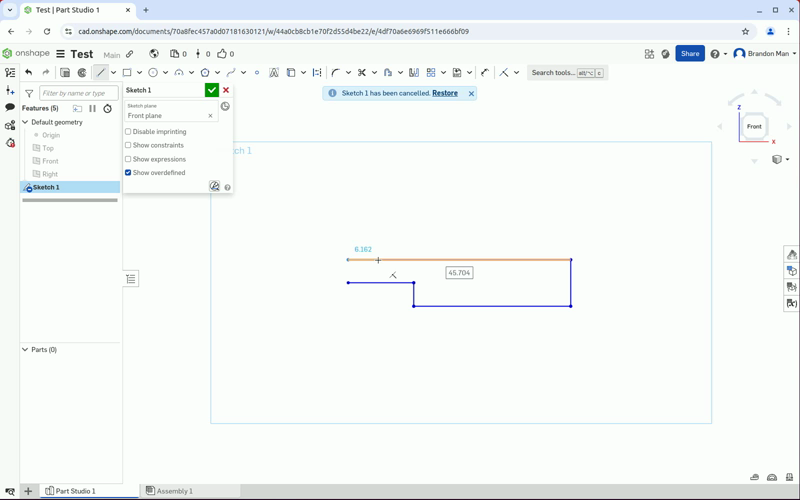
key_down(shift)
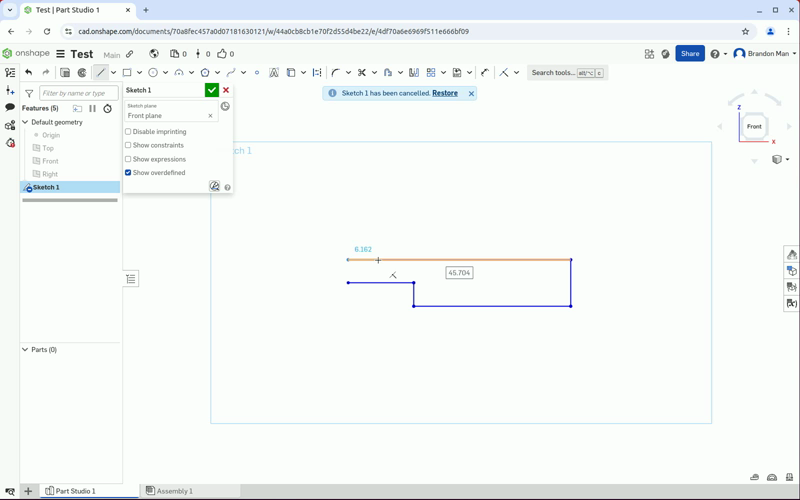
mouse_move(348, 282)
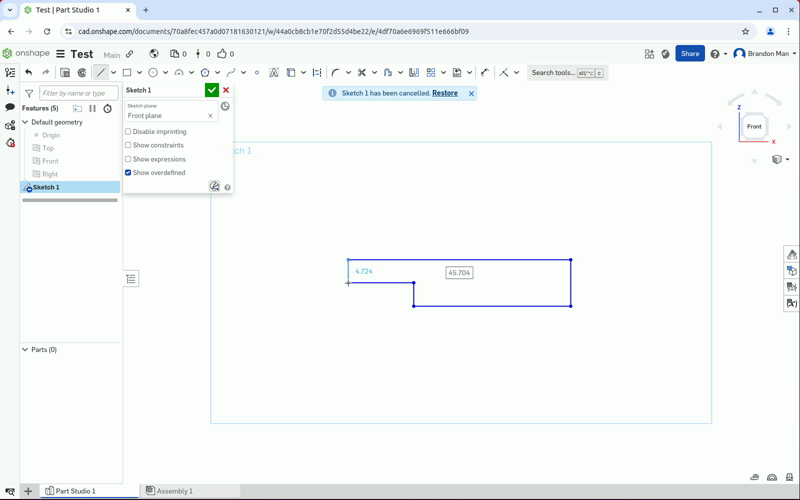
key_up(shift)
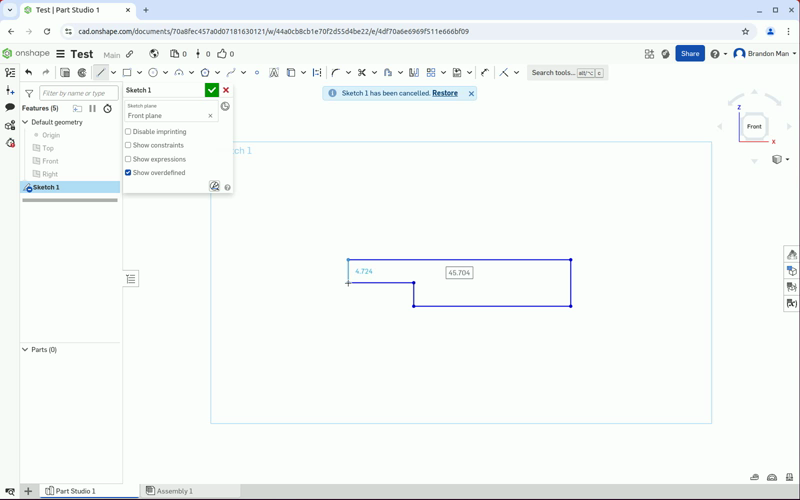
click(348, 282)
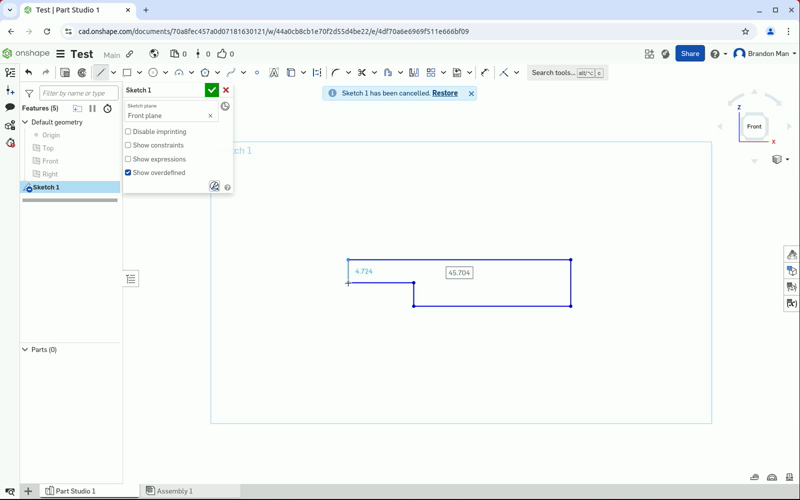
key(esc)
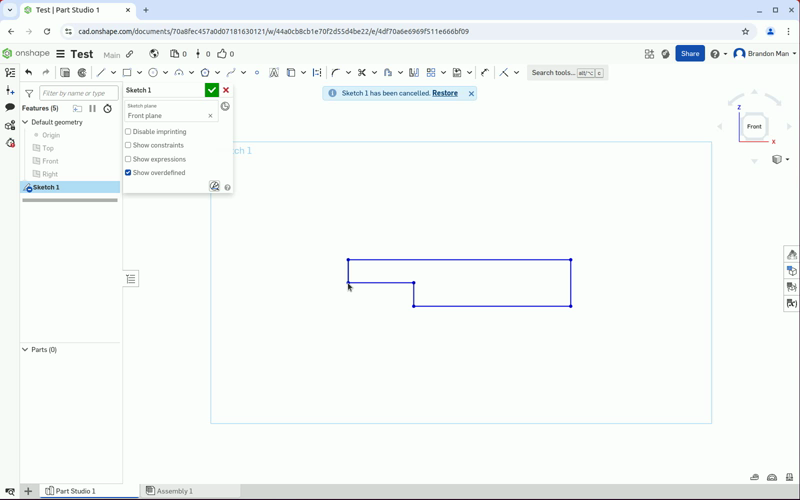
mouse_move(355, 267)
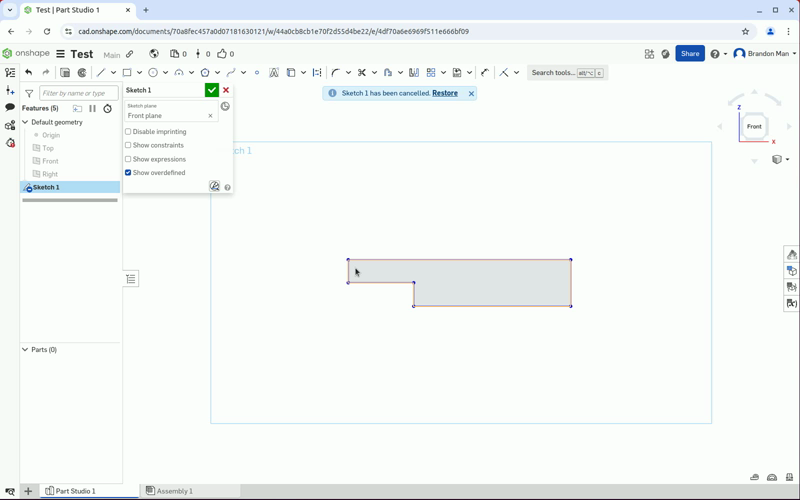
click(355, 267)
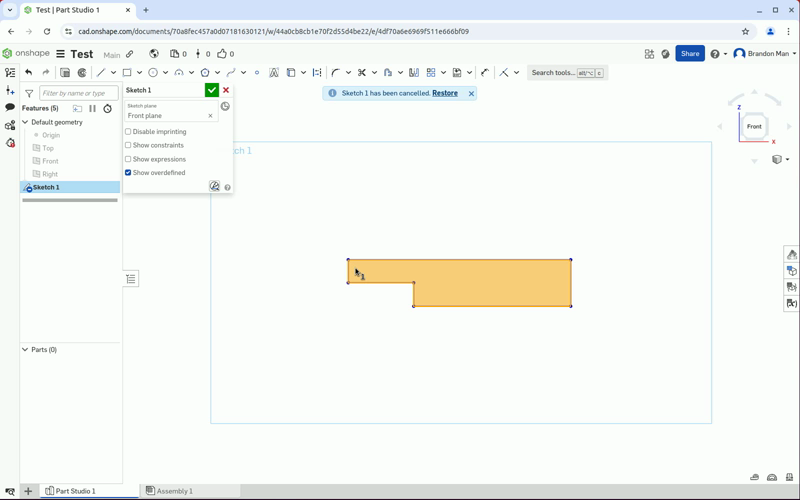
mouse_move(73, 352)
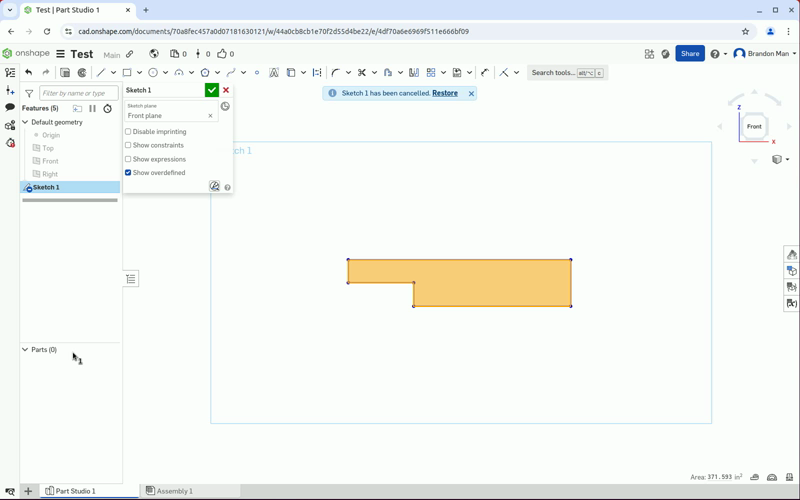
key(shift+y)
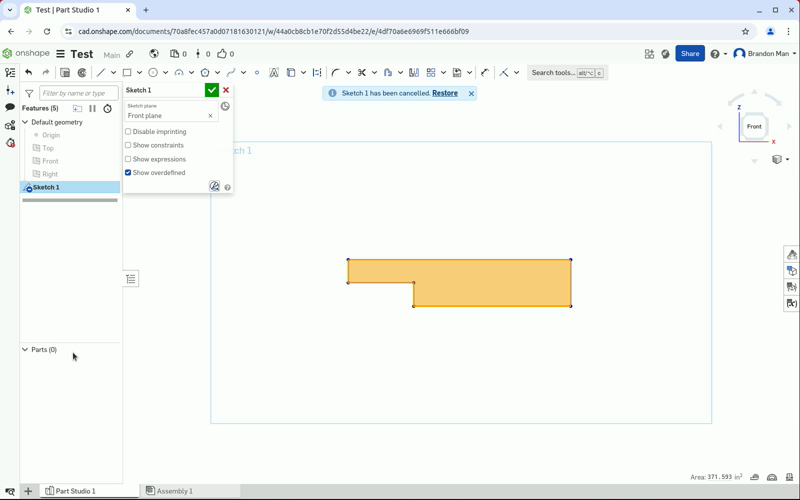
key(shift+e)
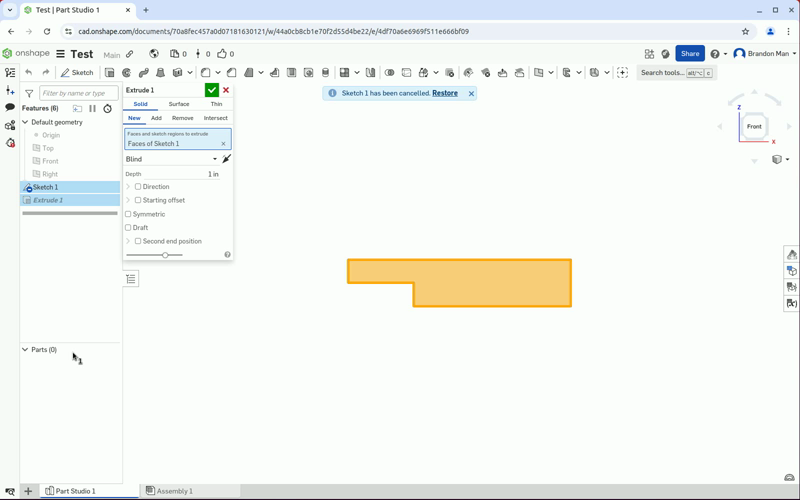
mouse_move(143, 106)
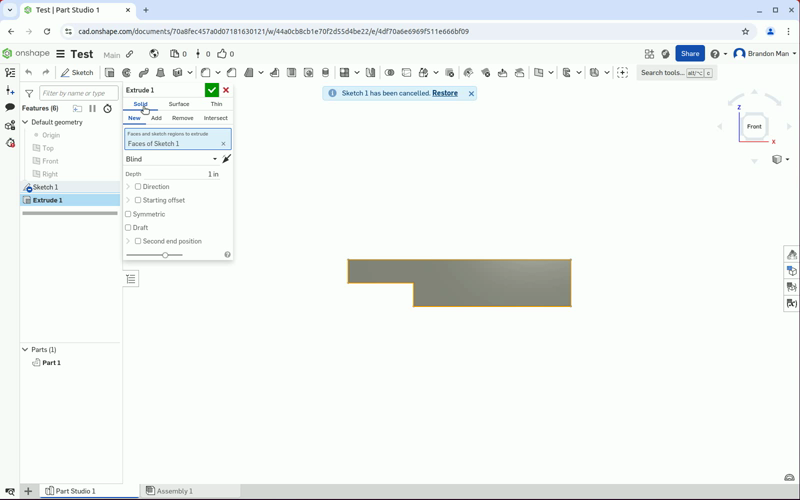
click(143, 106)
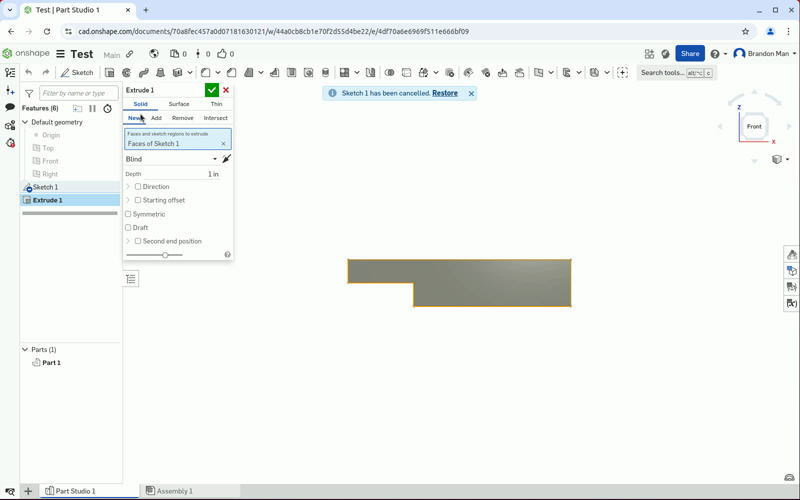
mouse_move(137, 120)
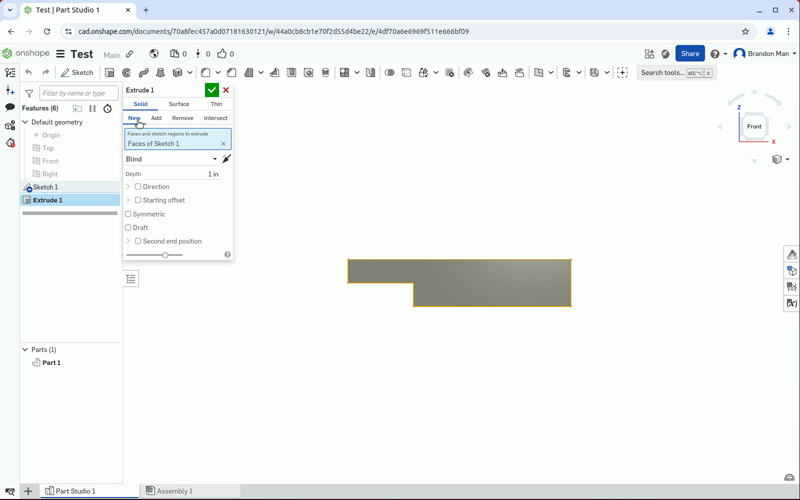
click(137, 120)
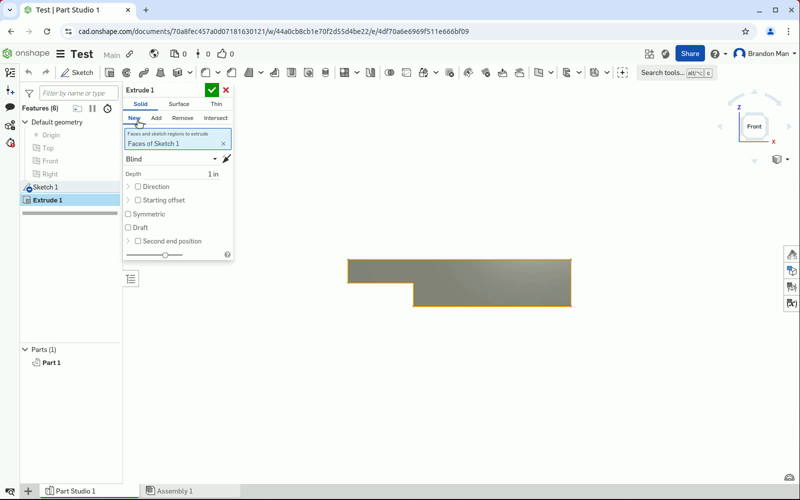
key(tab, 4)
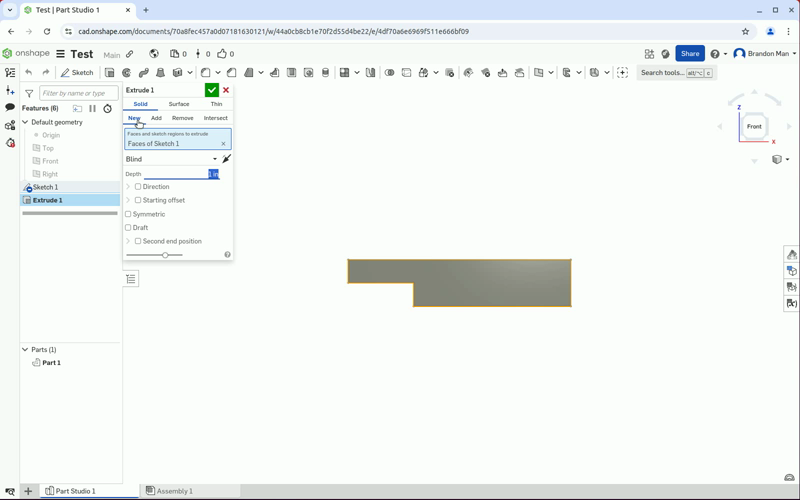
text(23.108)
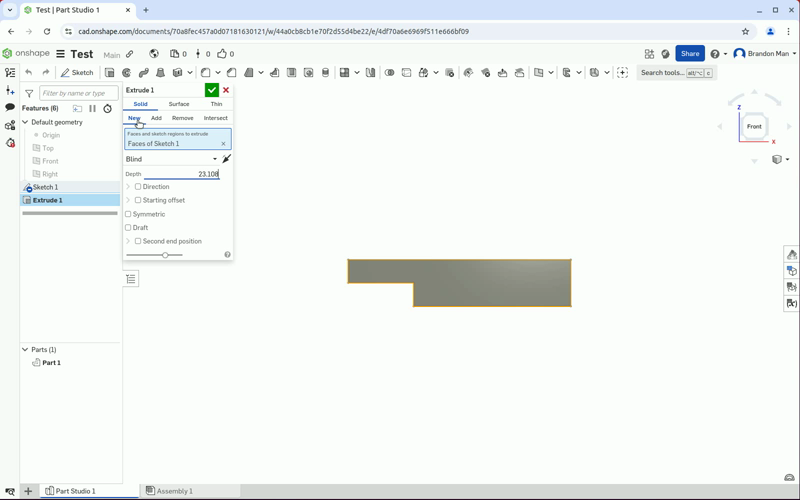
key(enter)
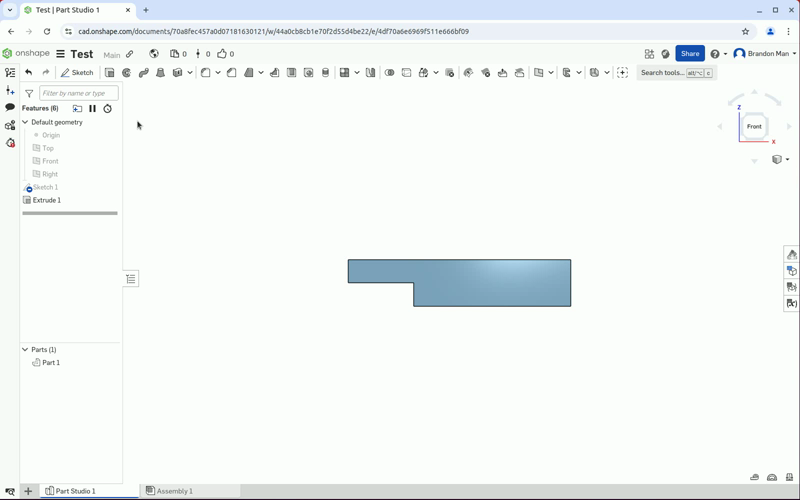
key(shift+h)
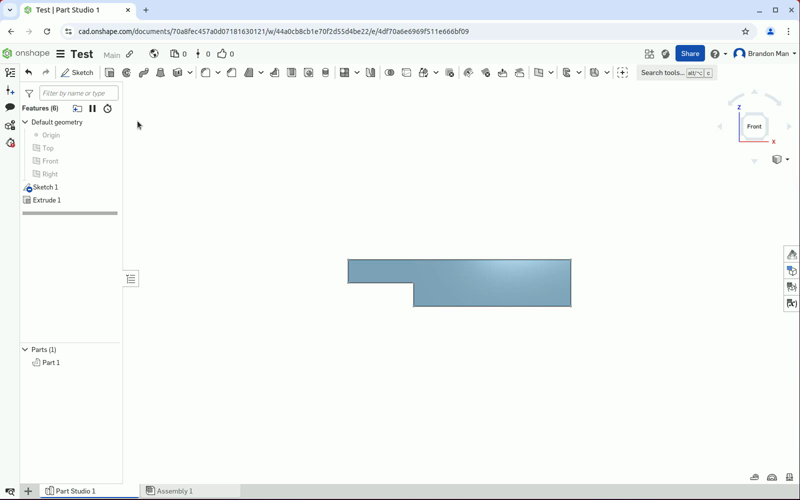
key(shift+h)
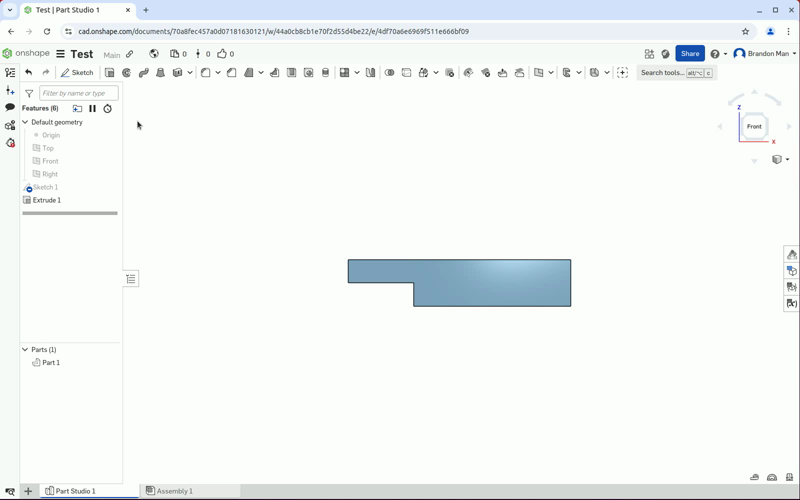
mouse_move(73, 189)
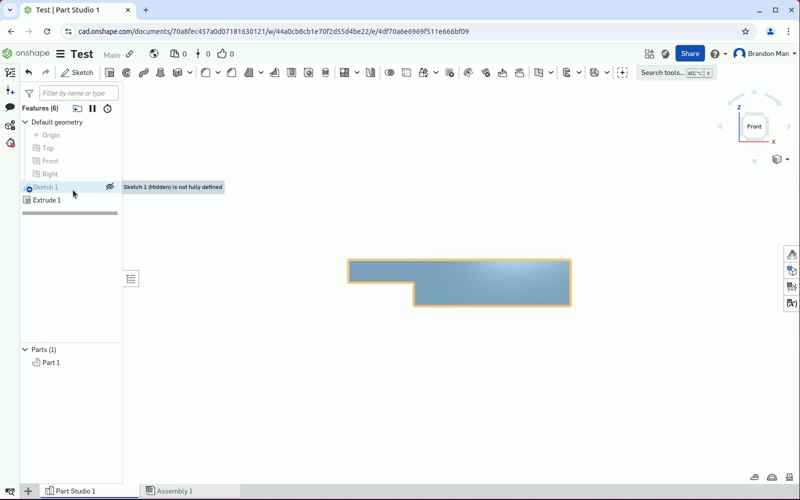
click(73, 189)
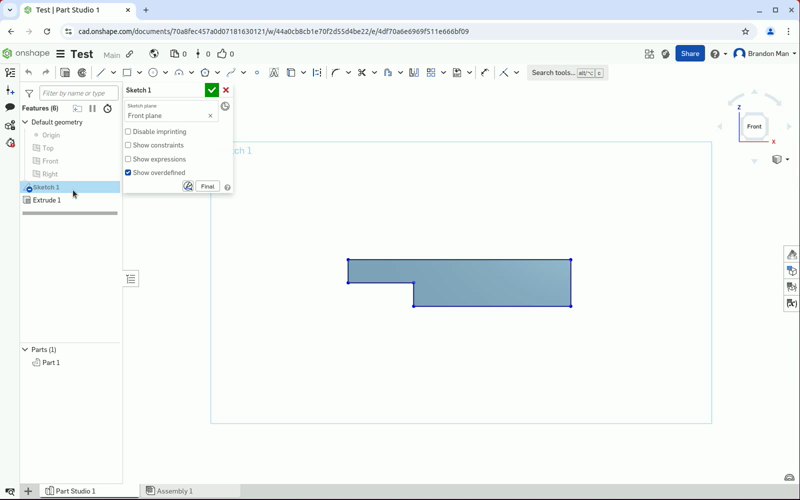
mouse_move(229, 92)
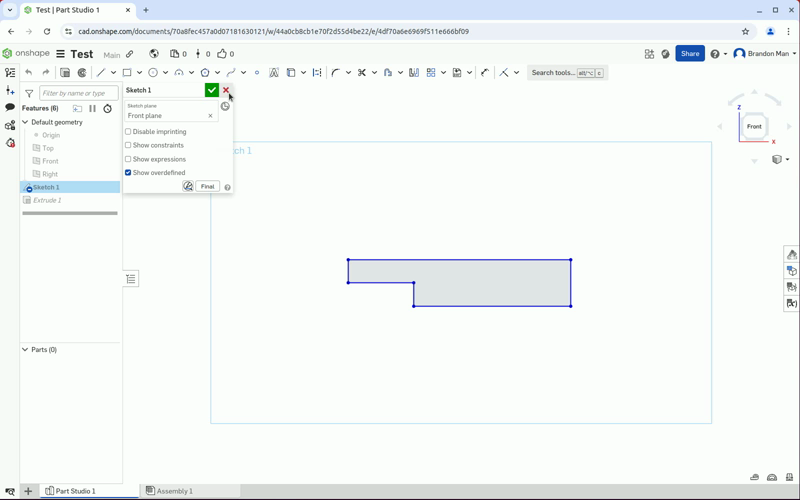
click(229, 92)
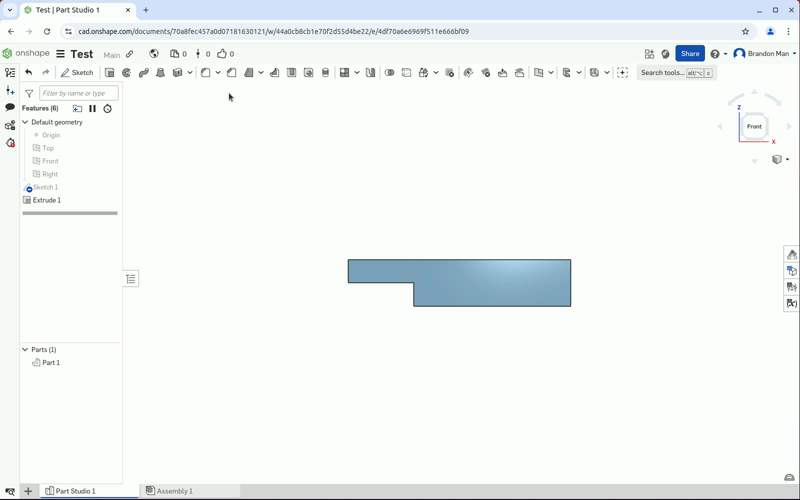
mouse_move(73, 352)
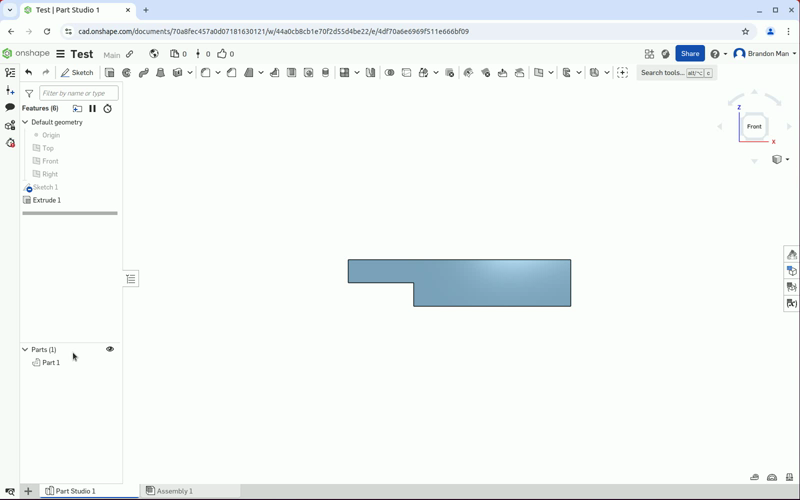
key(y)
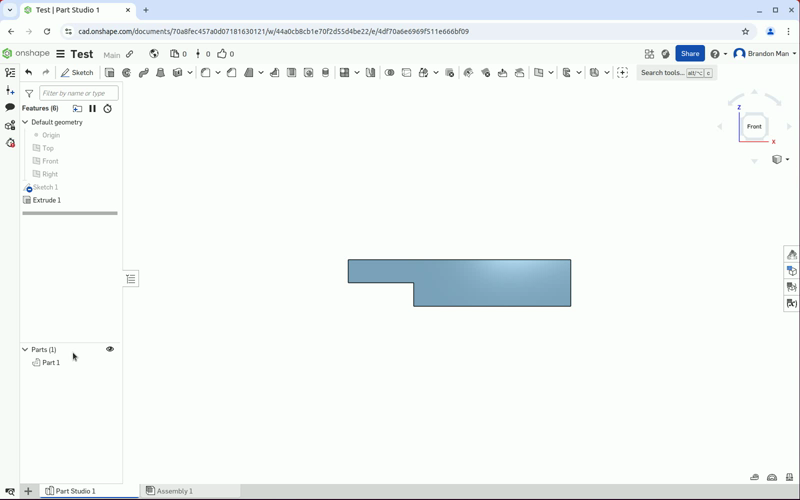
key(shift+p)
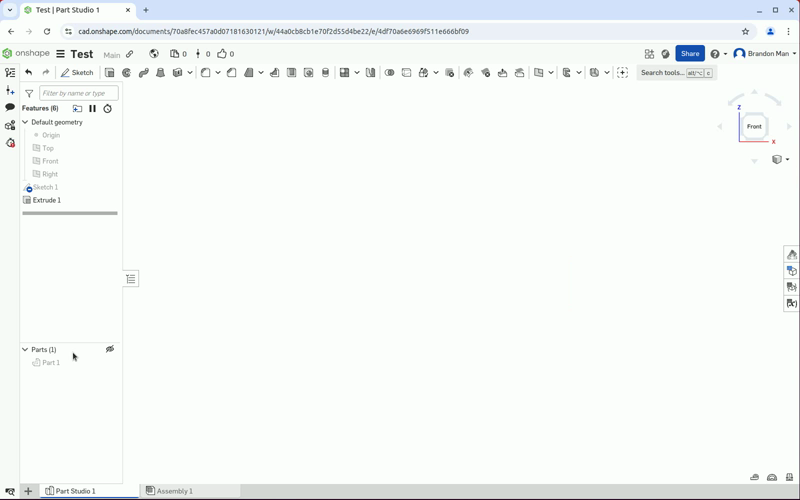
key(space)
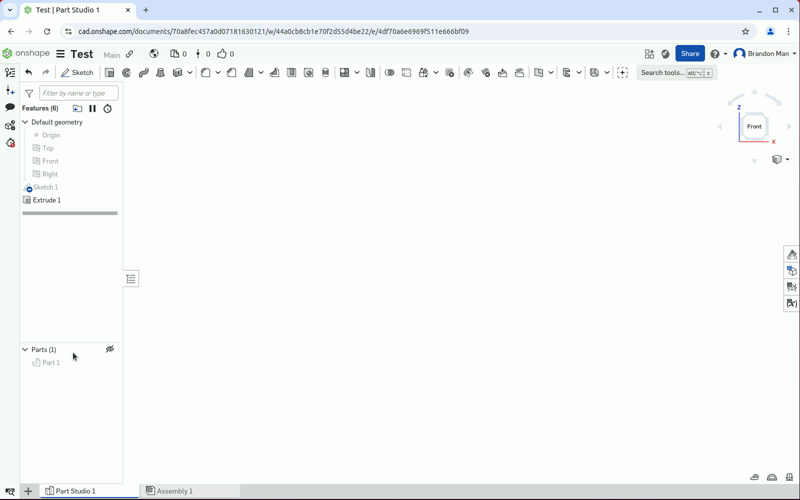
key_down(shift)
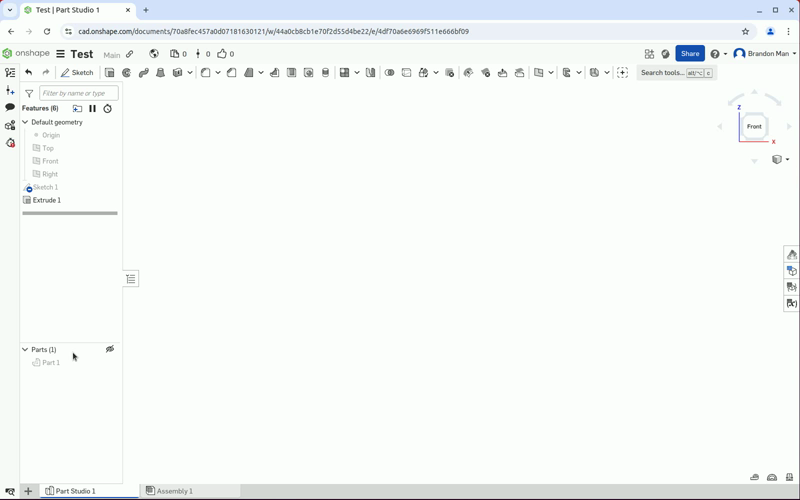
key(down)
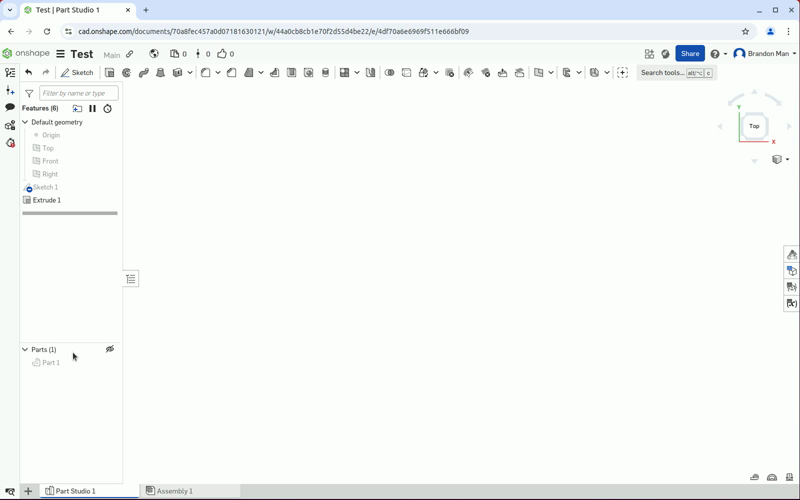
key_up(shift)
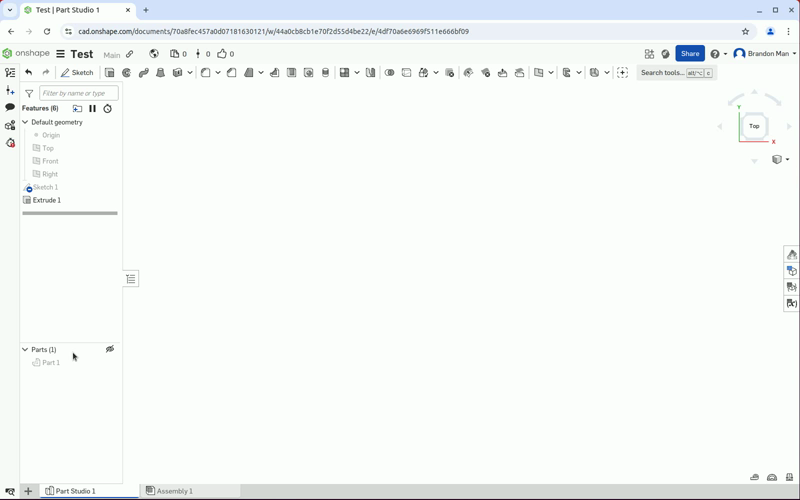
mouse_move(73, 352)
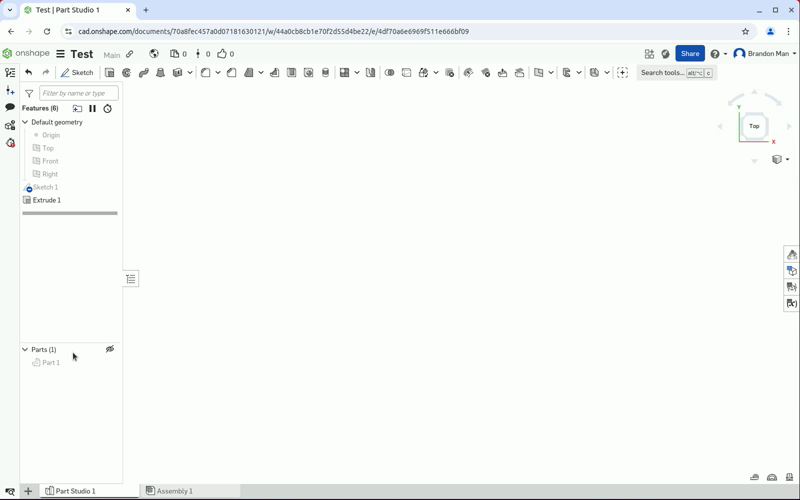
key(shift+y)
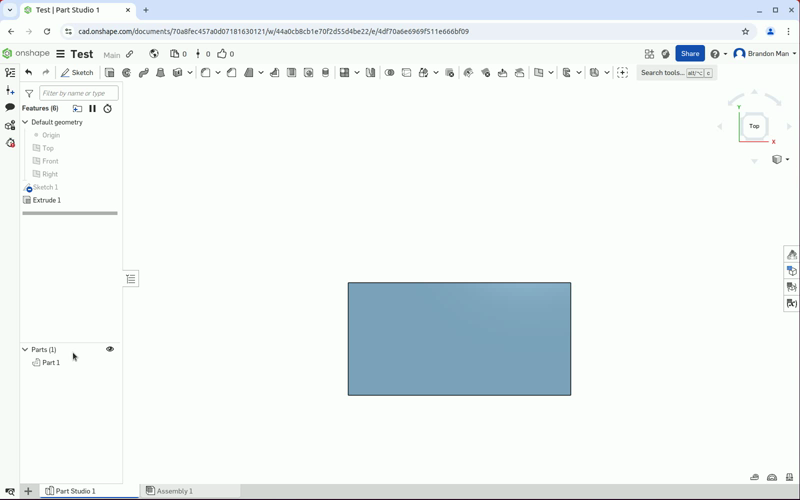
mouse_move(541, 75)
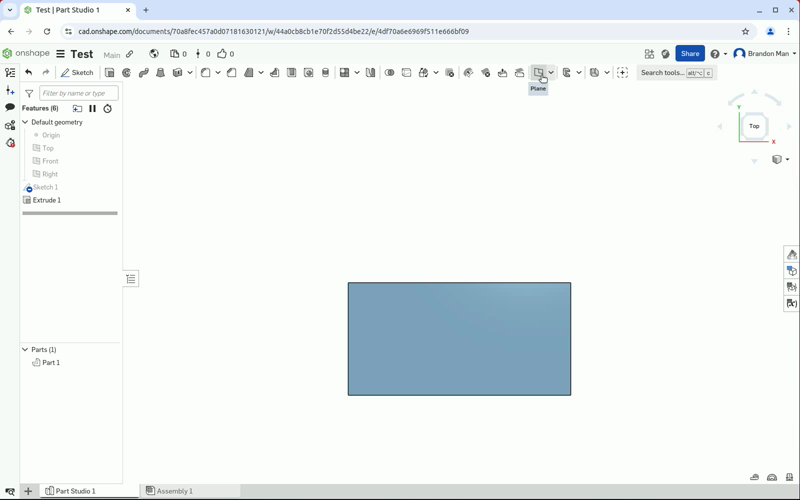
click(541, 75)
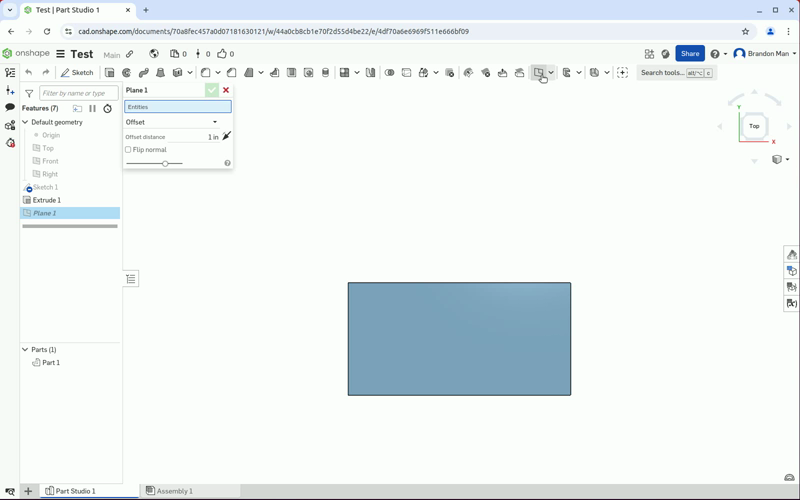
mouse_move(73, 150)
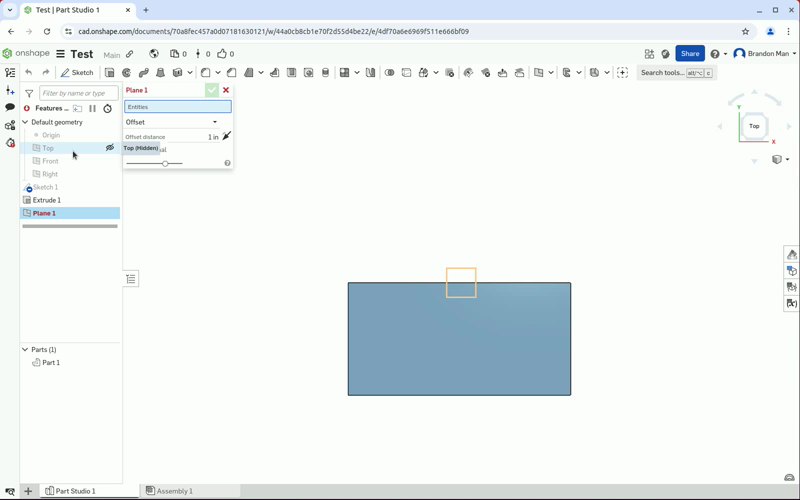
click(73, 150)
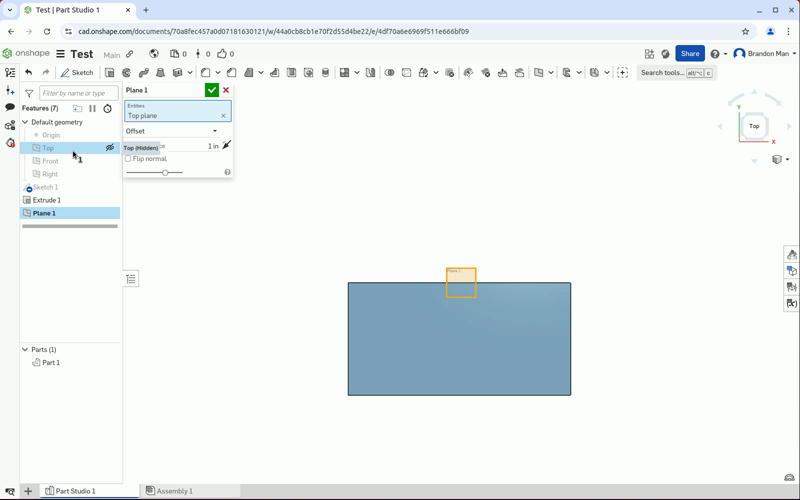
key(tab, 2)
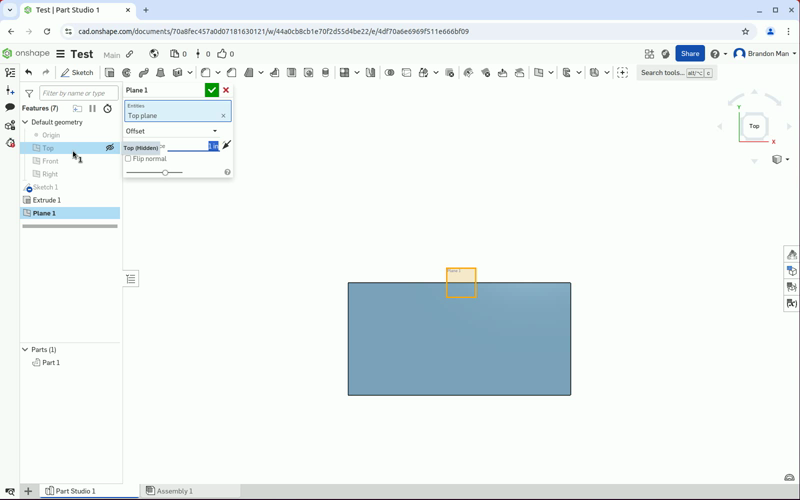
text(4.56)
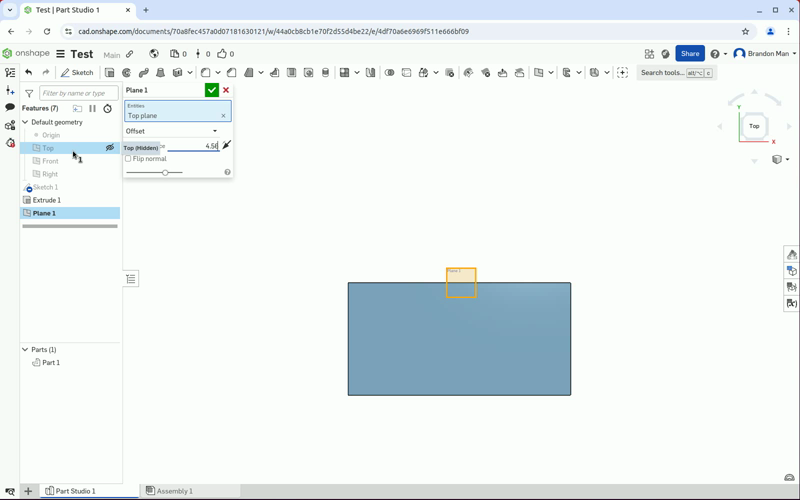
key(enter, 2)
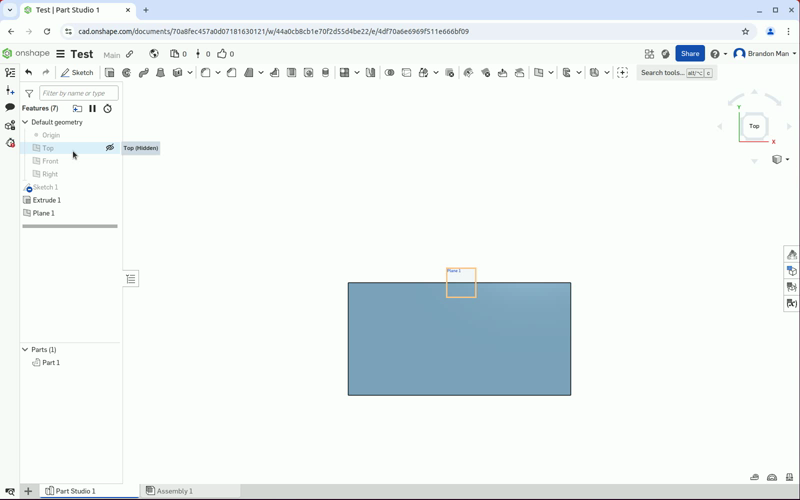
key(shift+s)
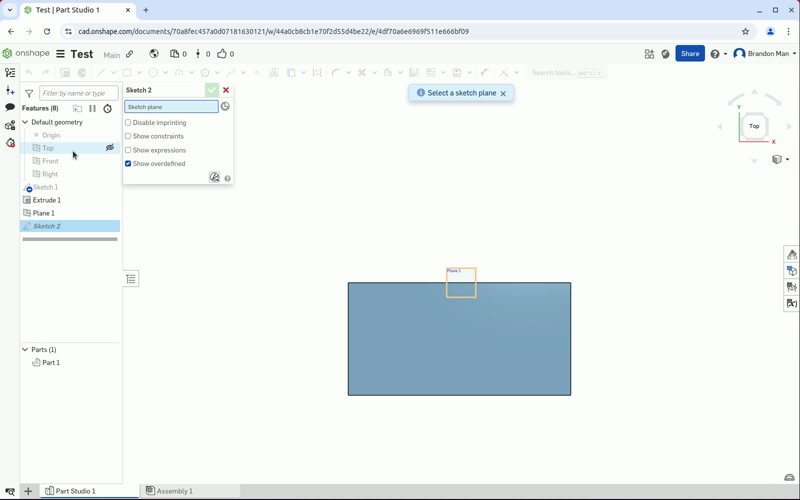
mouse_move(73, 215)
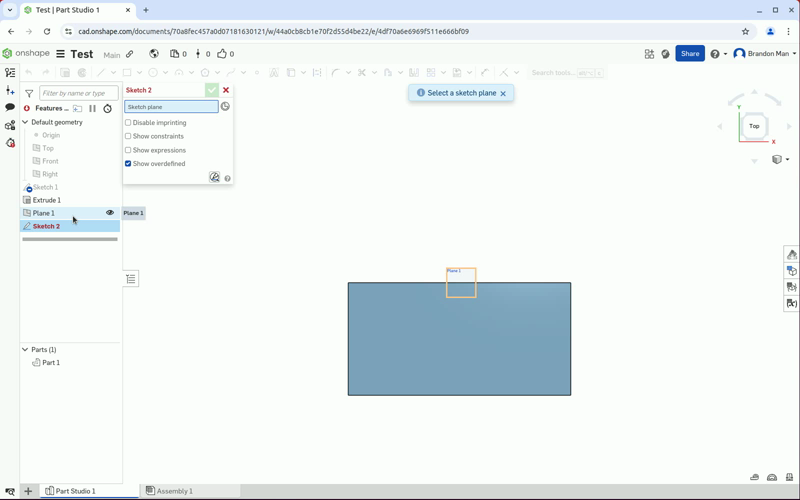
click(73, 215)
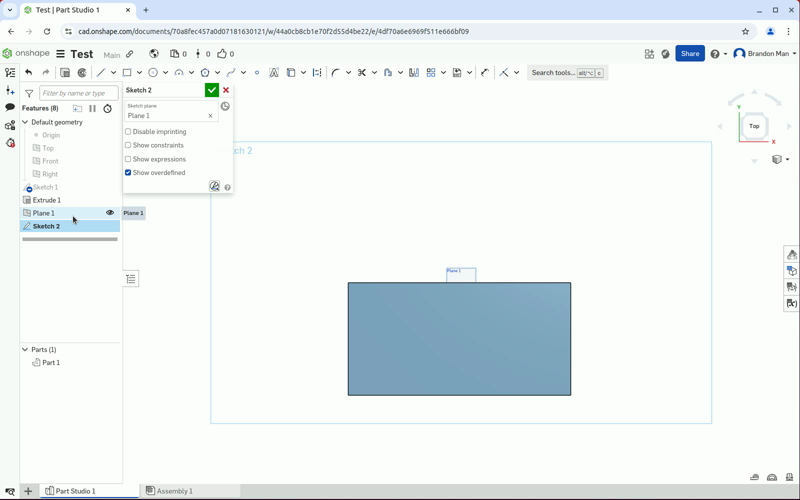
mouse_move(73, 352)
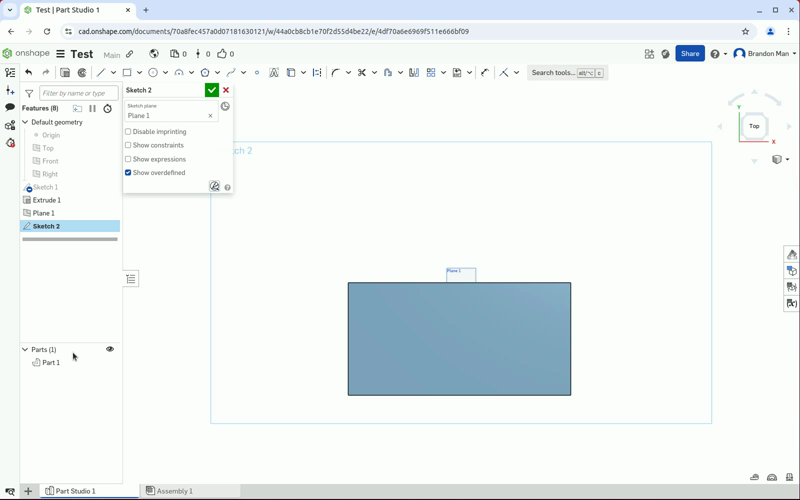
key(y)
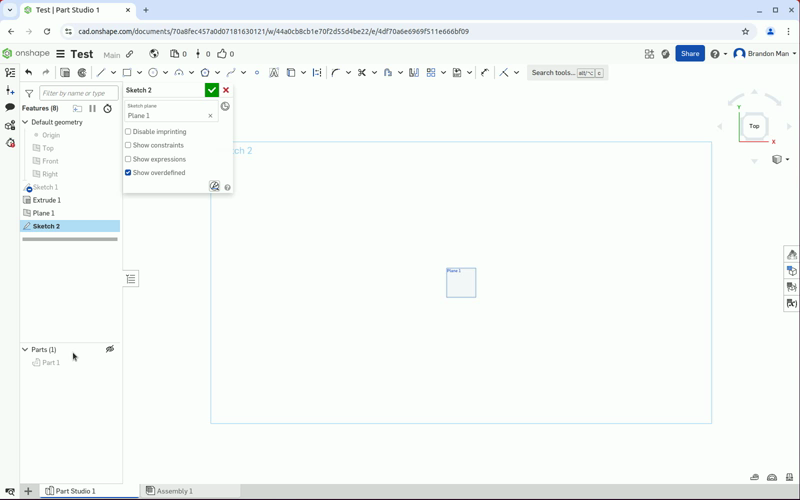
key(l)
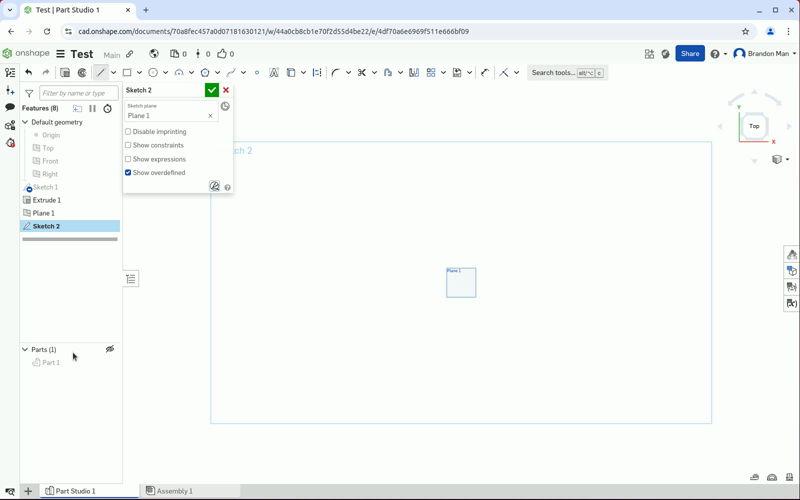
key_down(shift)
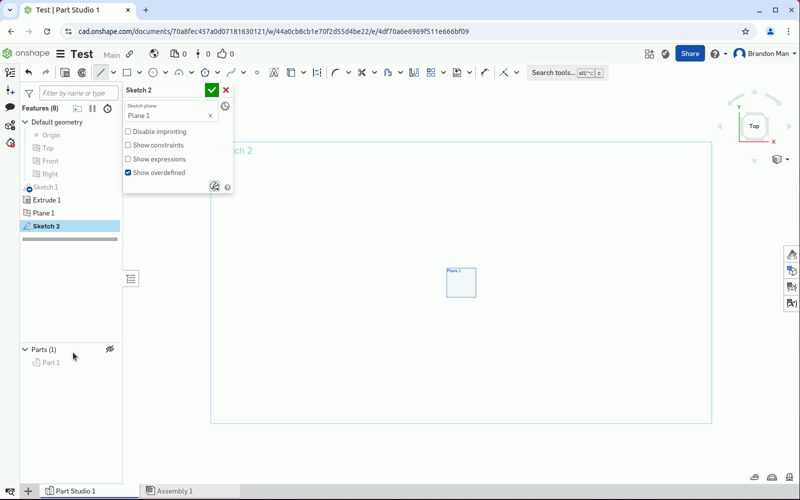
mouse_move(348, 361)
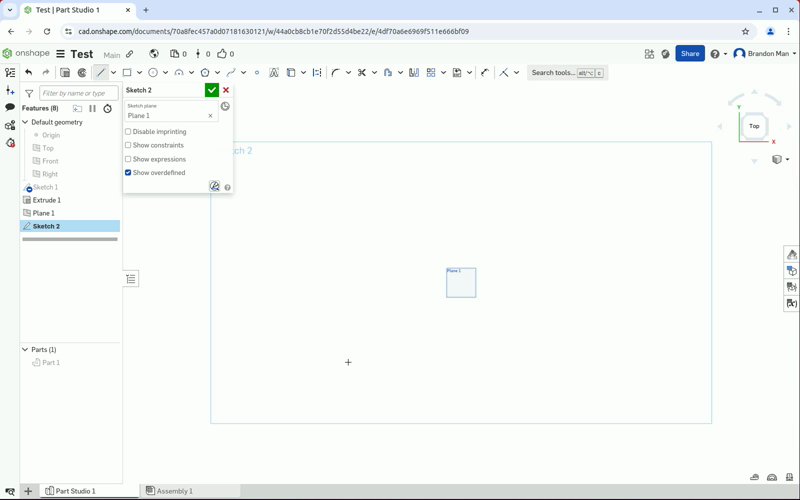
click(348, 361)
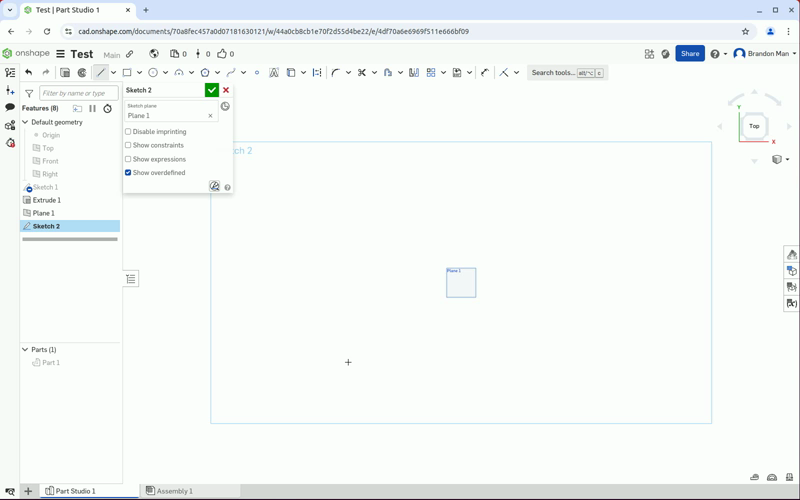
key_up(shift)
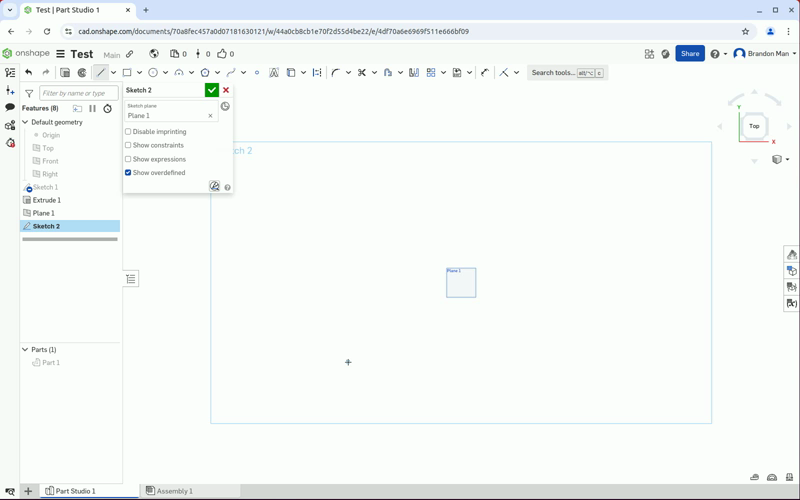
key_down(shift)
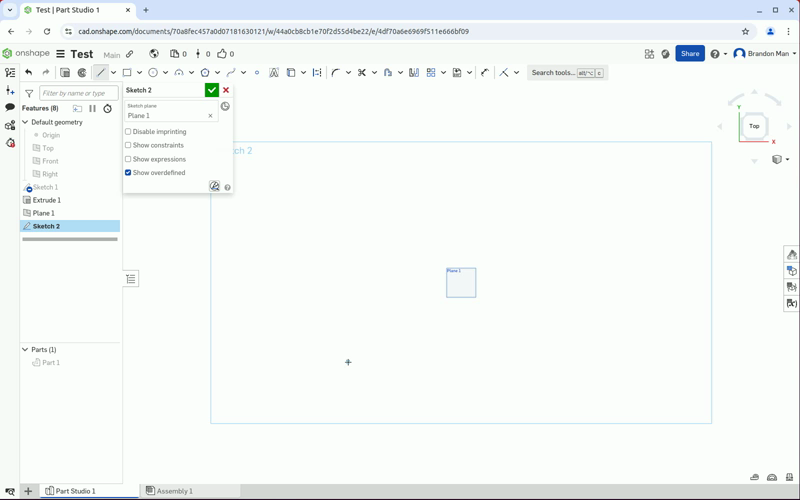
mouse_move(506, 361)
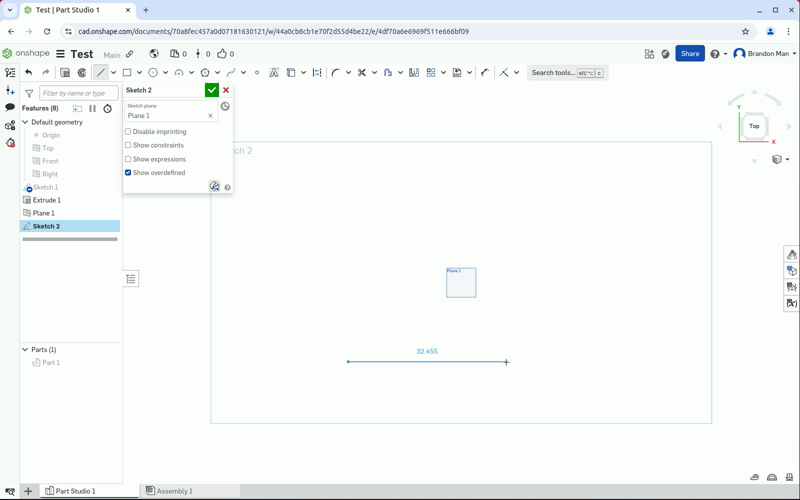
click(506, 361)
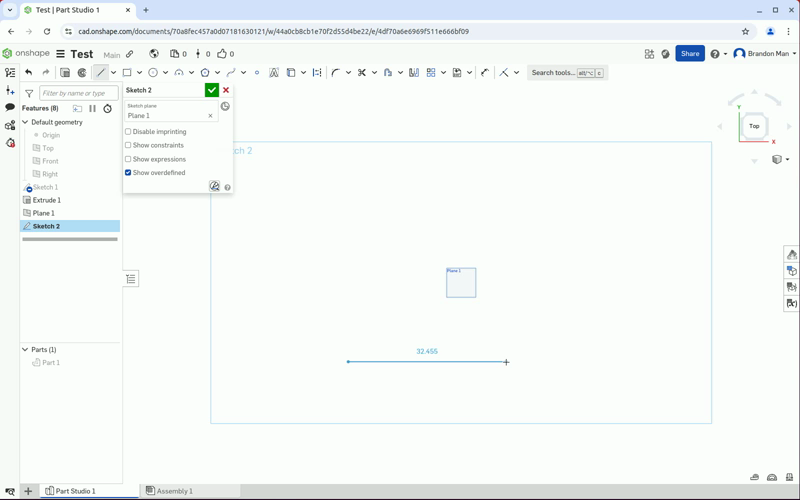
key_up(shift)
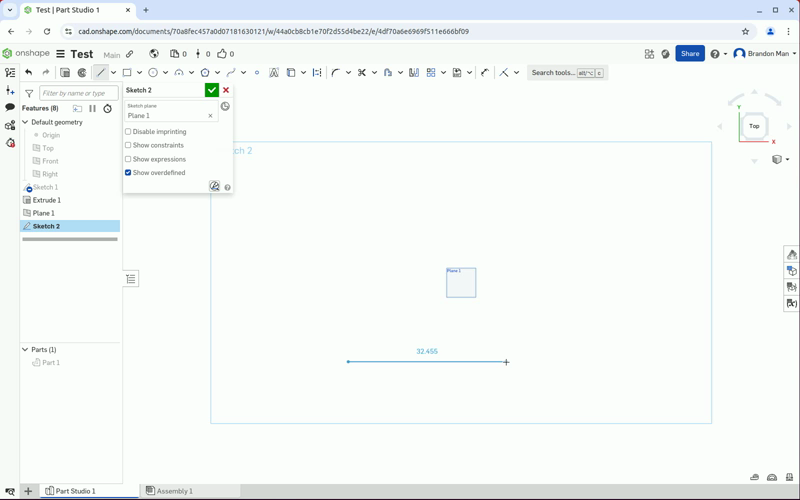
key_down(shift)
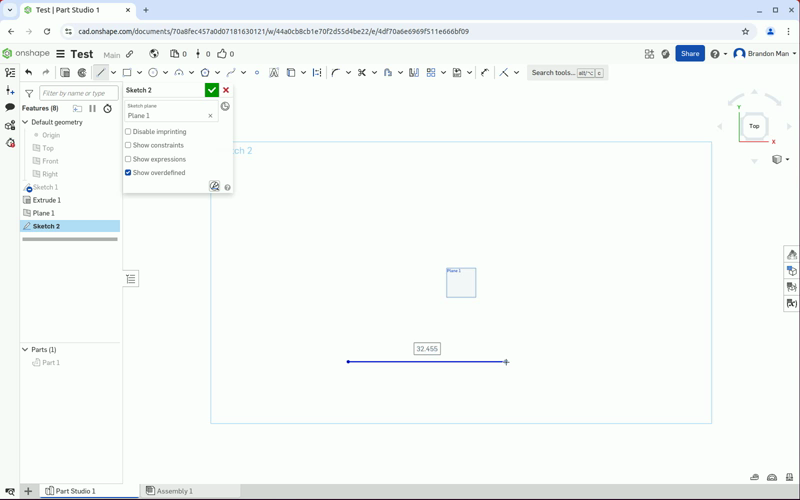
mouse_move(536, 361)
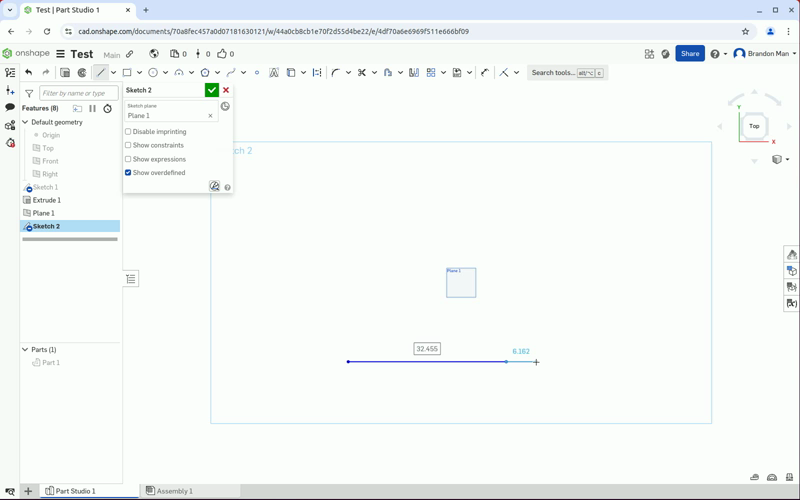
mouse_move(506, 316)
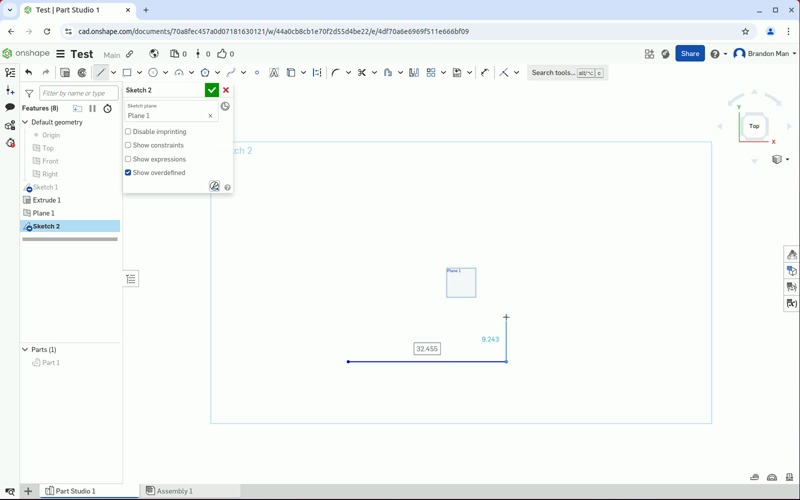
click(506, 316)
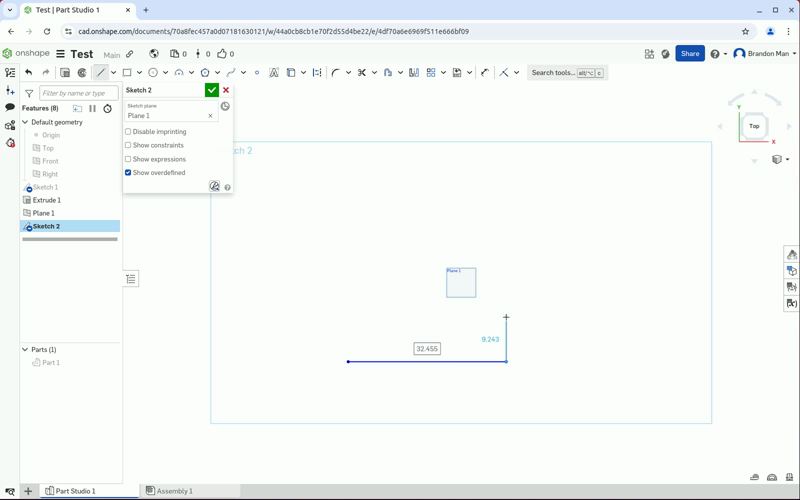
key_up(shift)
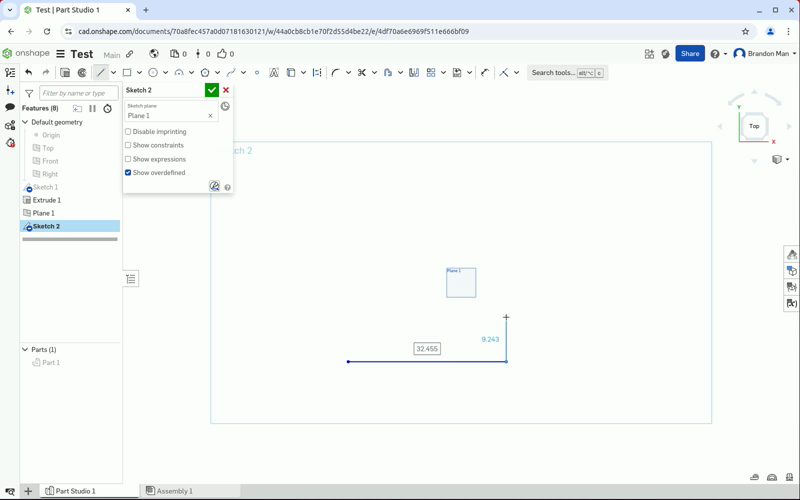
key_down(shift)
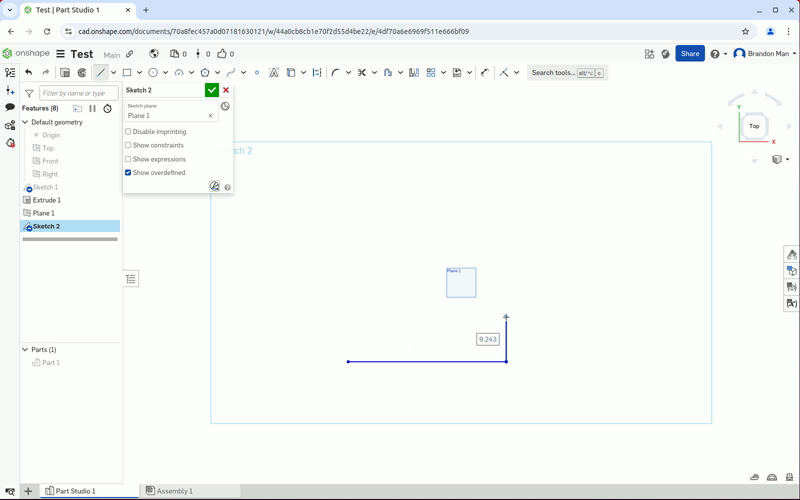
mouse_move(348, 316)
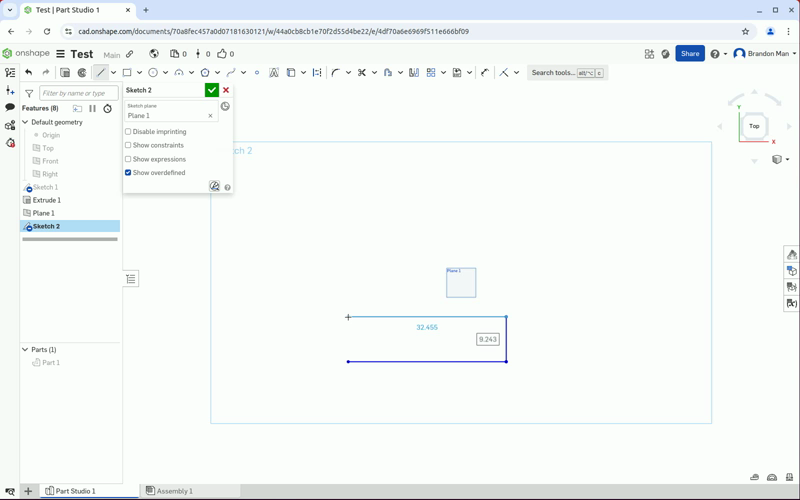
click(348, 316)
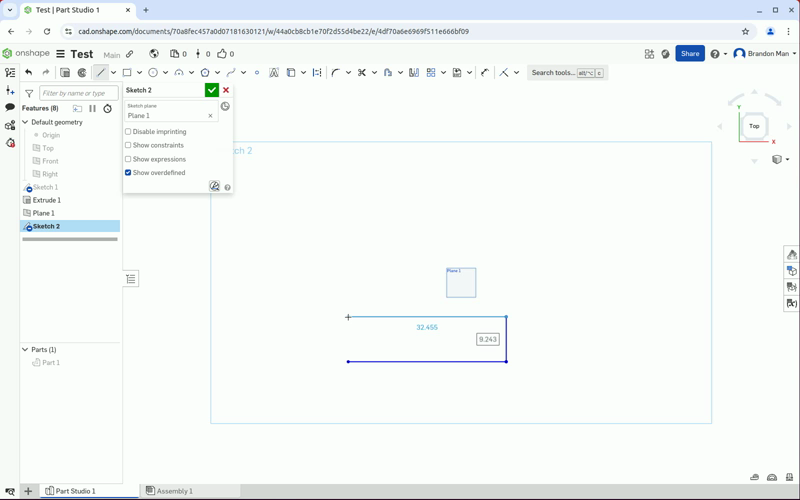
key_up(shift)
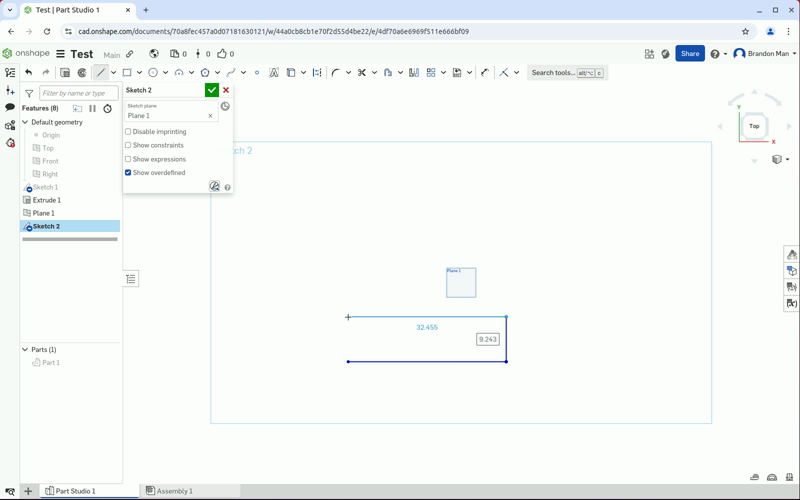
mouse_move(378, 316)
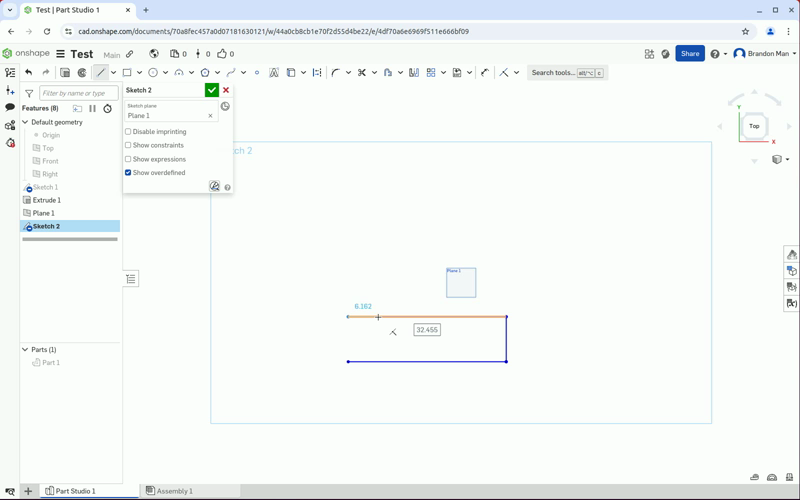
key_down(shift)
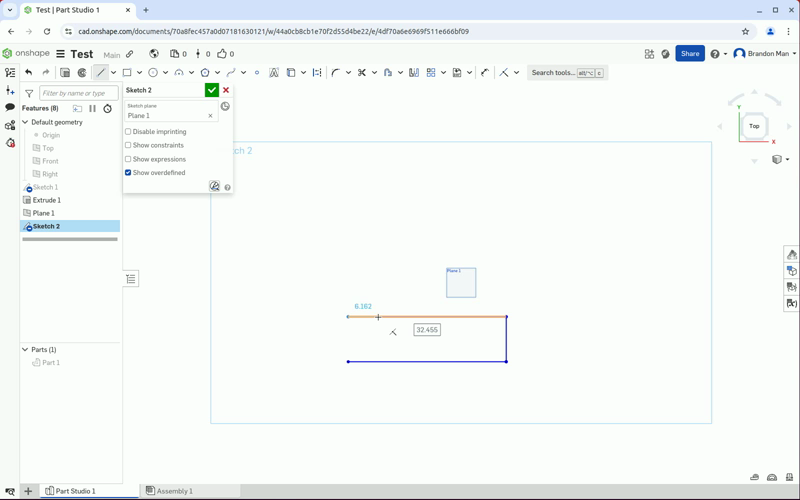
mouse_move(348, 361)
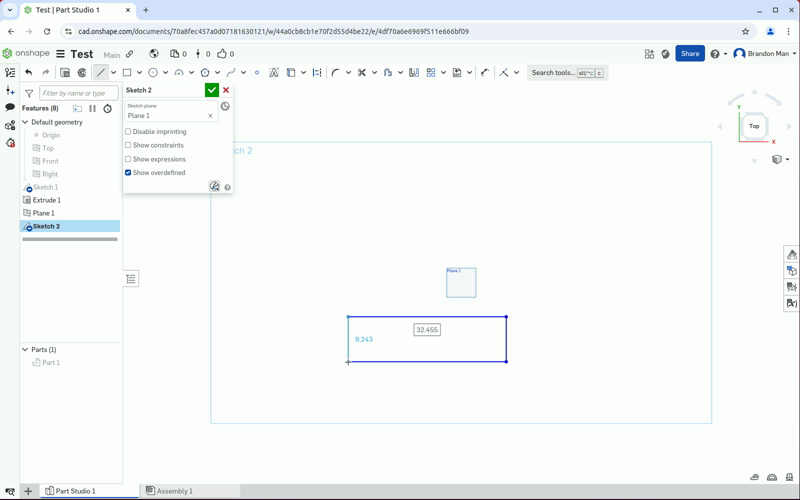
key_up(shift)
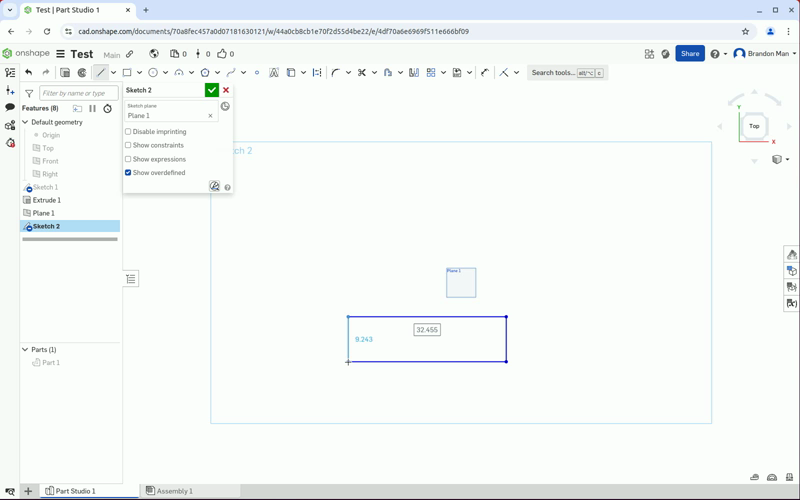
click(348, 361)
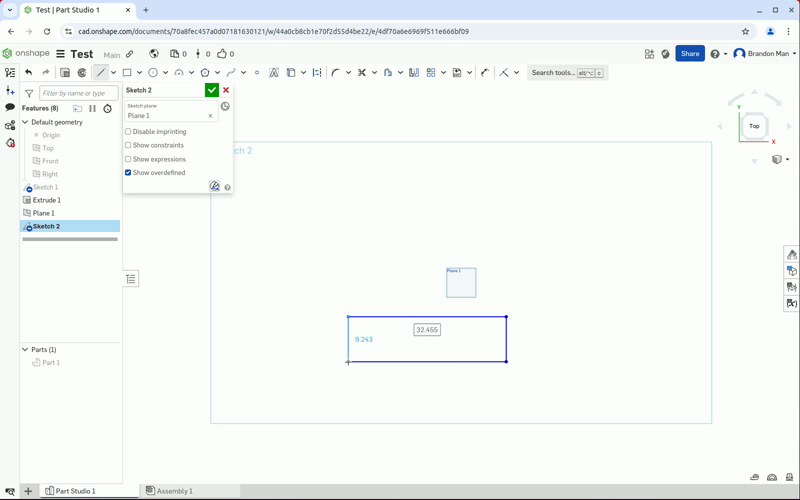
key(esc)
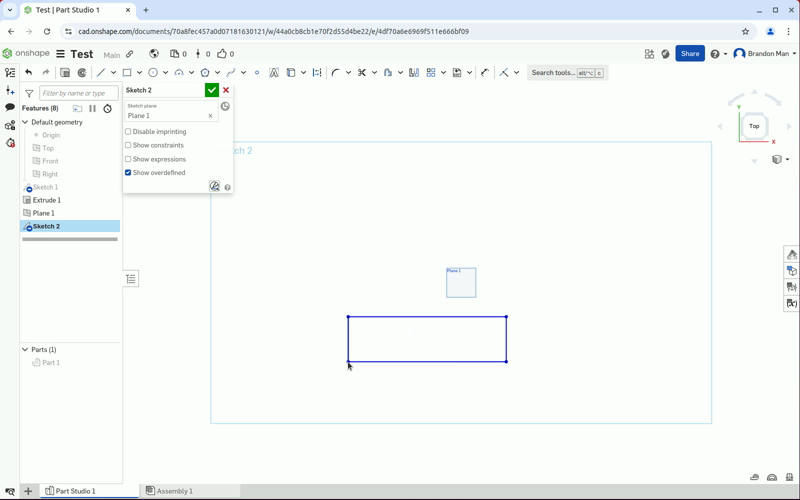
mouse_move(467, 356)
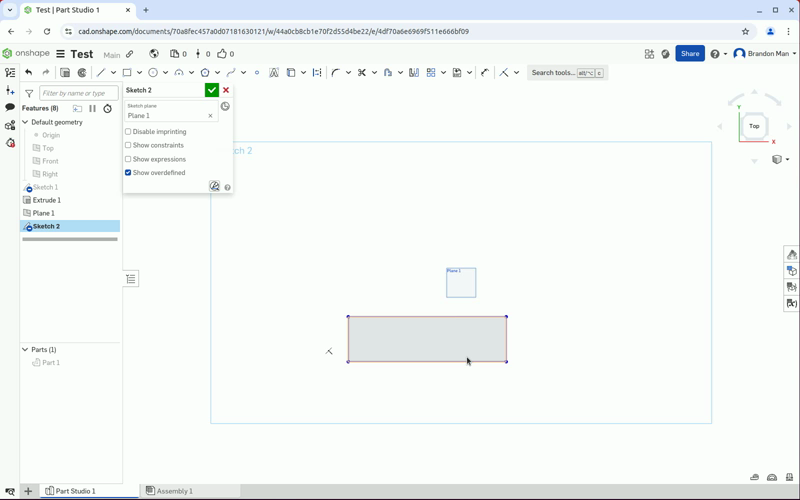
click(467, 356)
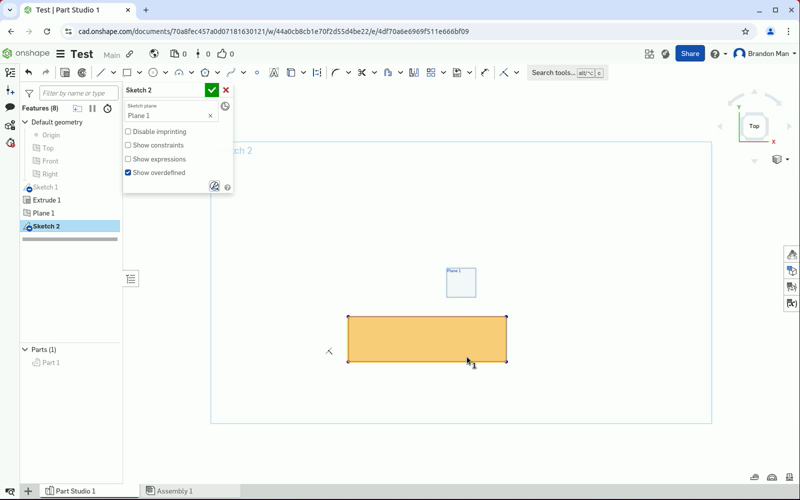
mouse_move(73, 352)
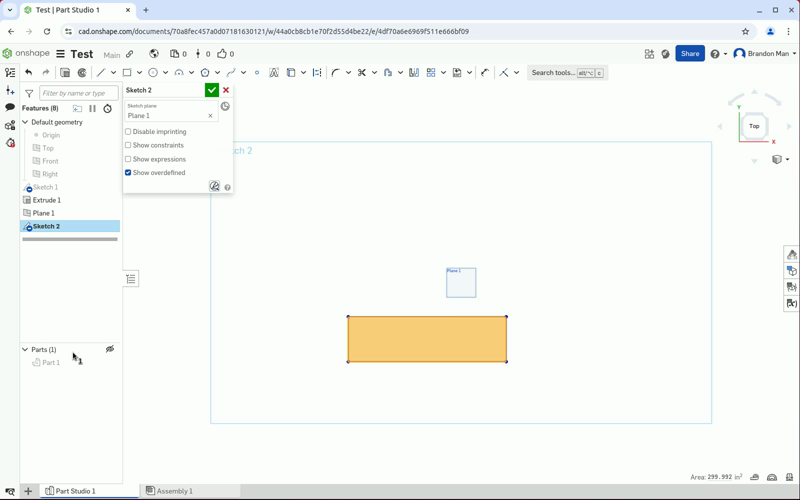
key(shift+y)
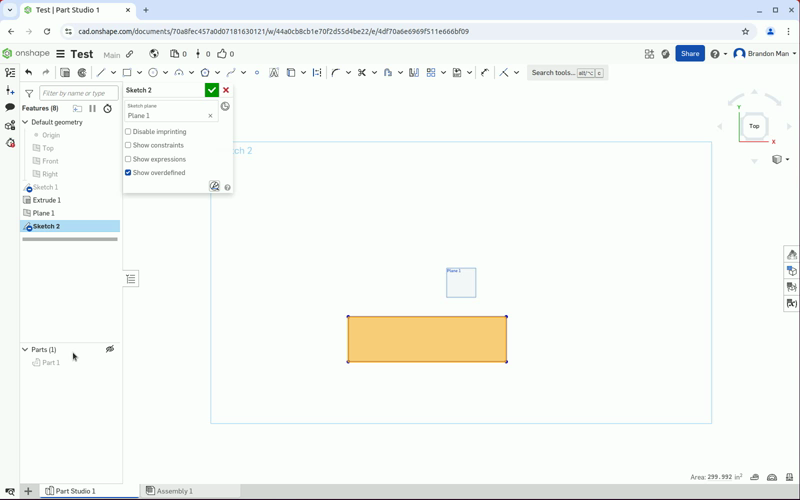
key(shift+e)
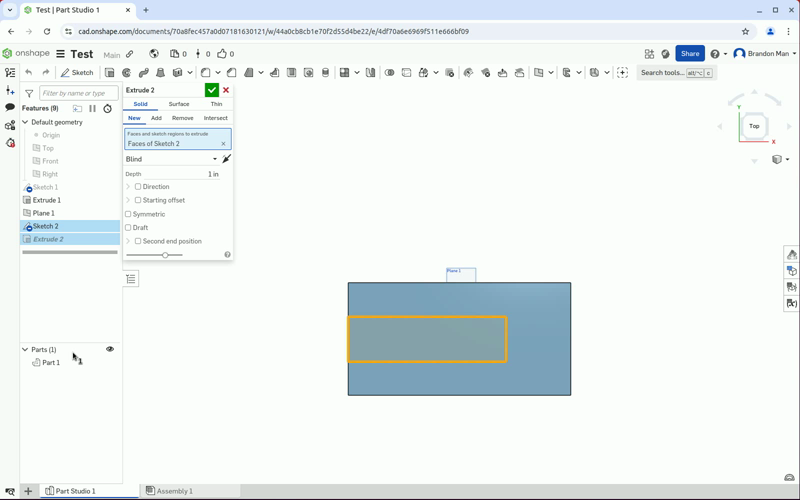
mouse_move(143, 106)
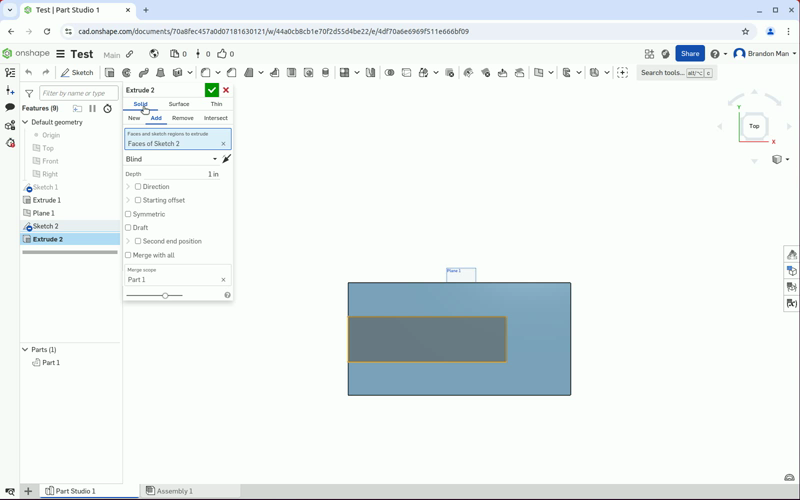
click(143, 106)
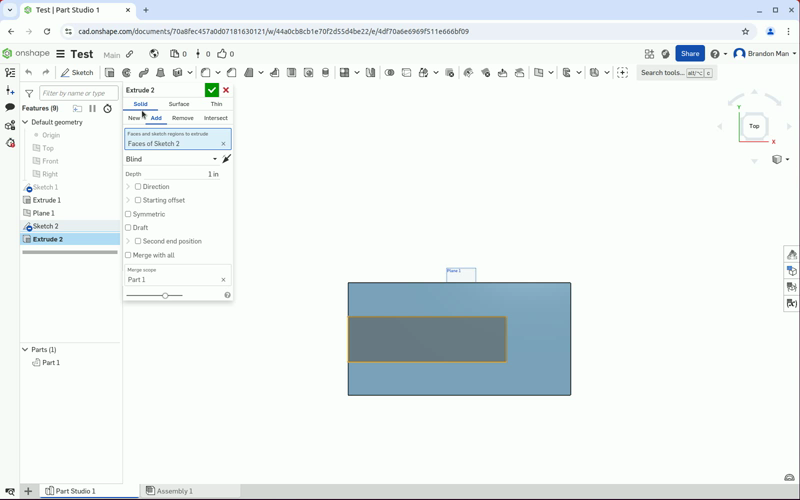
mouse_move(137, 120)
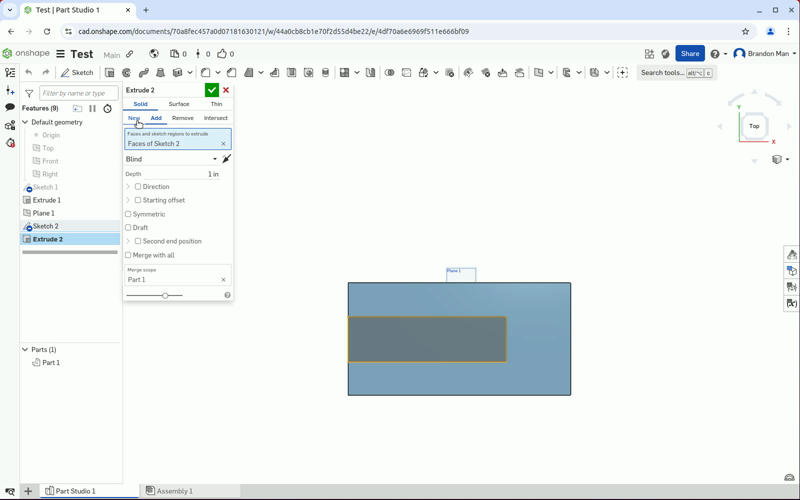
click(137, 120)
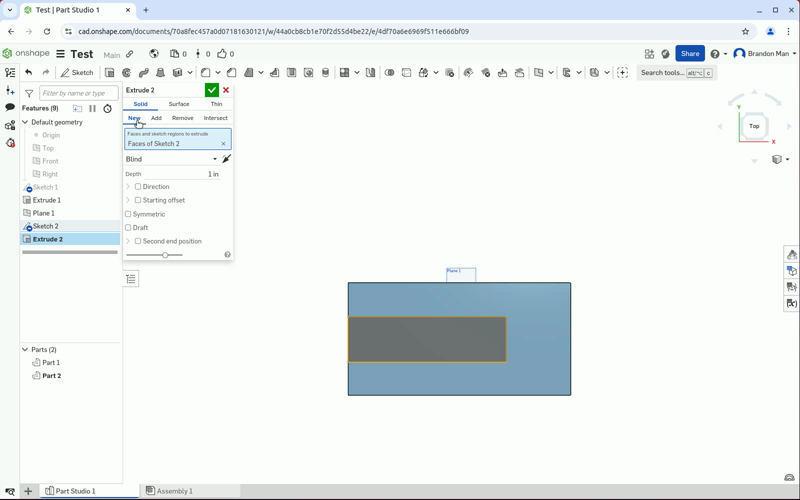
key(tab, 4)
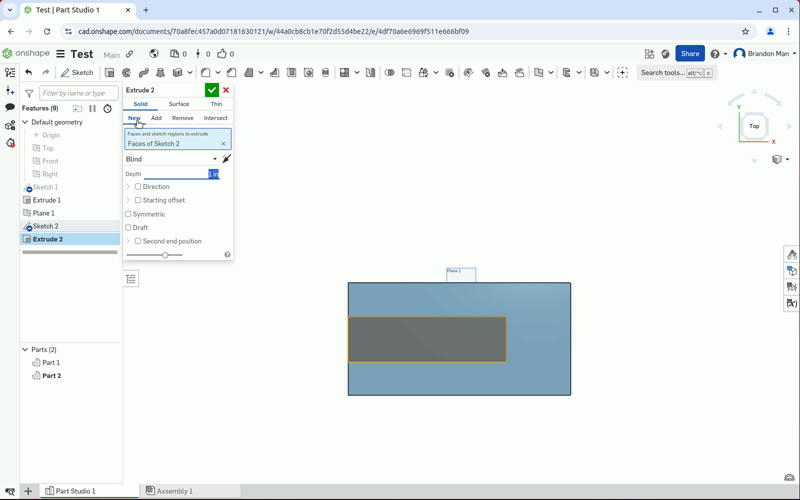
text(11.554)
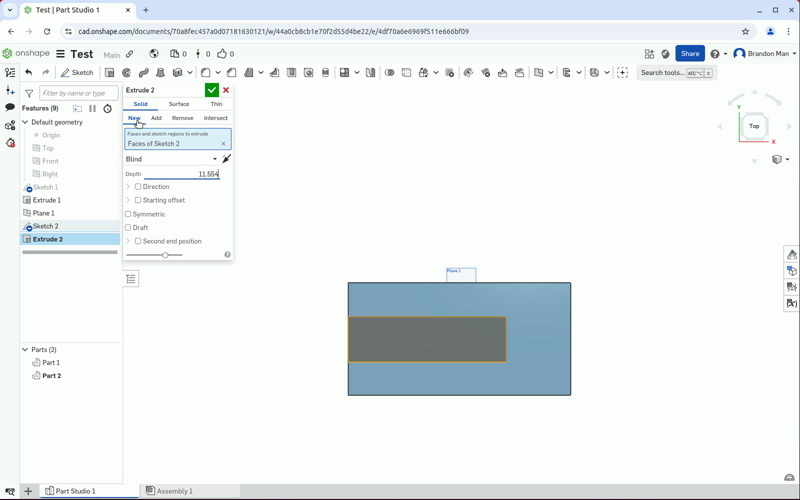
key(enter)
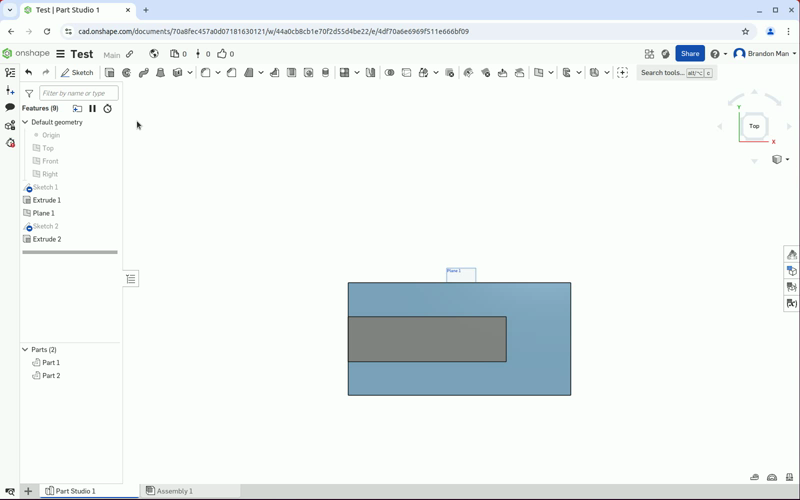
key(shift+h)
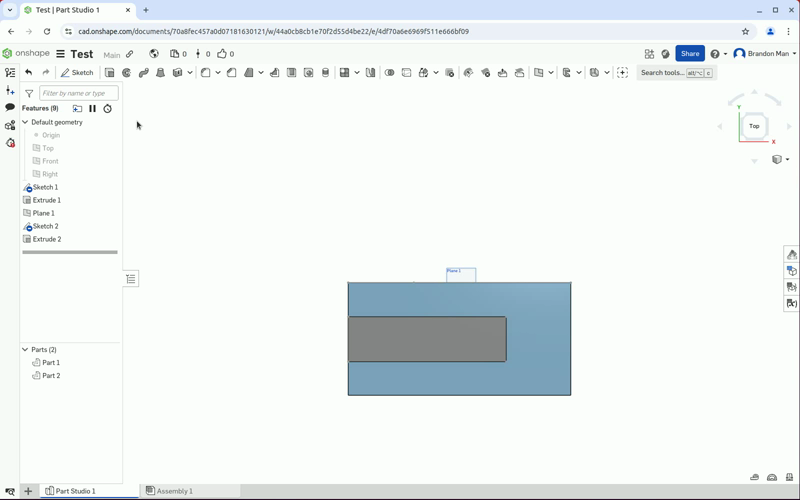
key(shift+h)
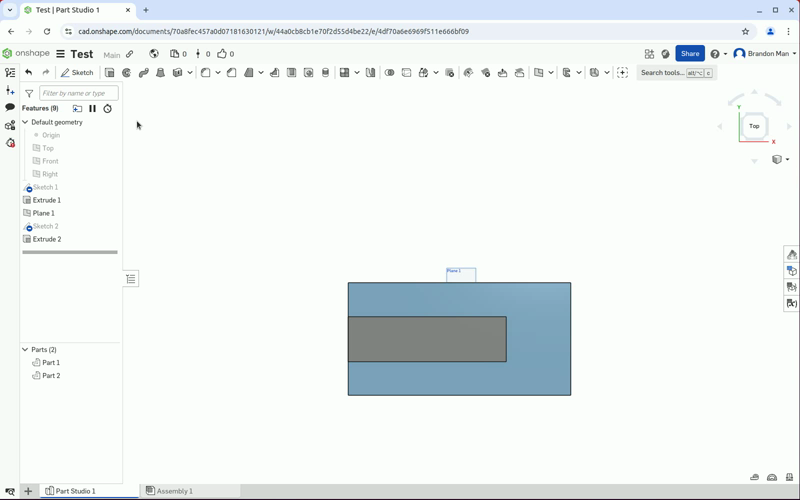
mouse_move(73, 189)
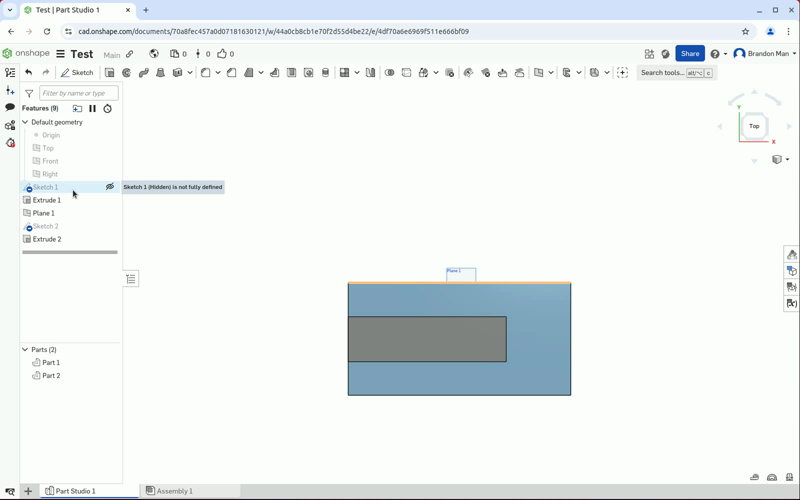
click(73, 189)
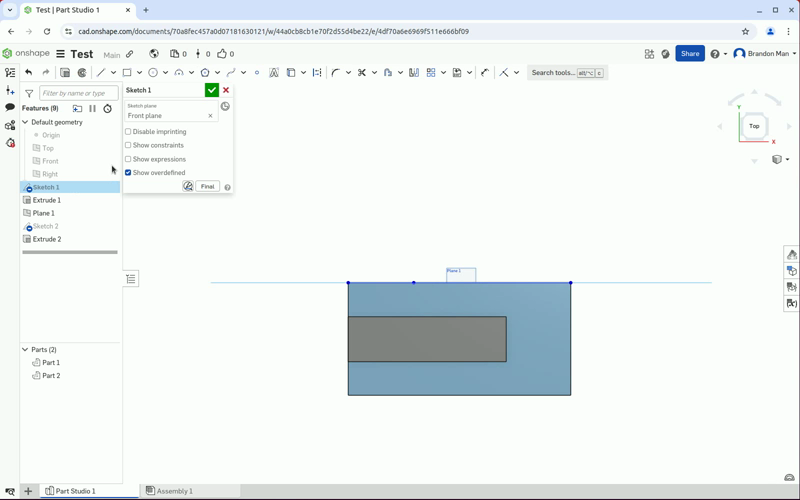
mouse_move(229, 92)
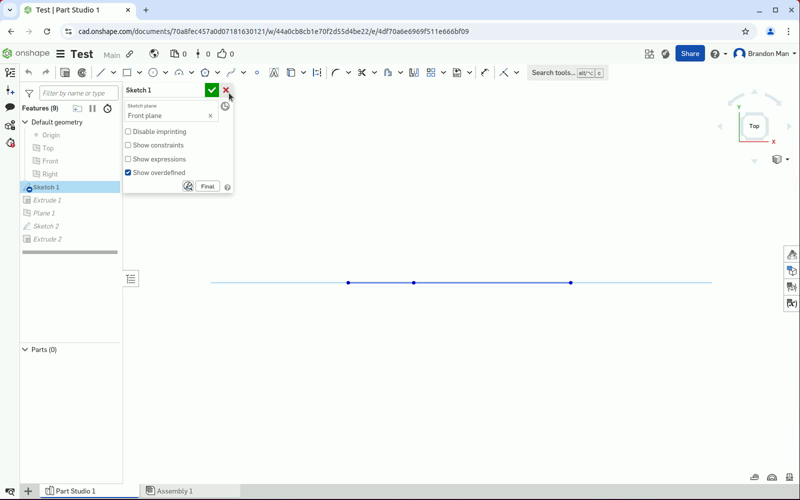
click(229, 92)
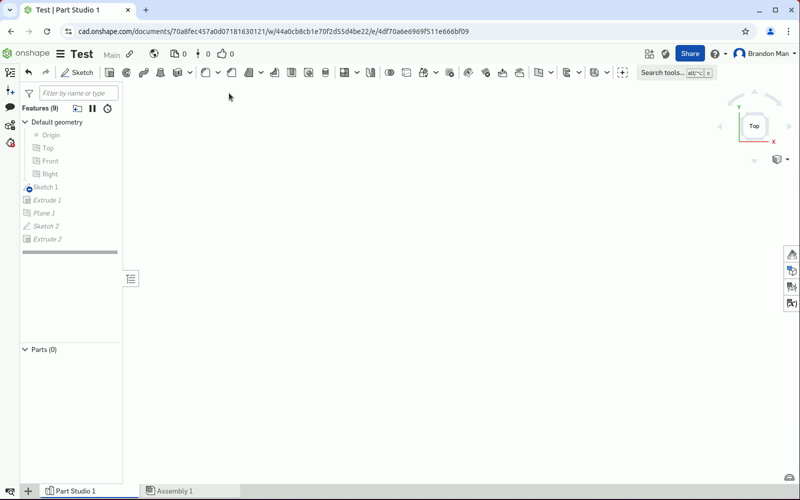
mouse_move(73, 352)
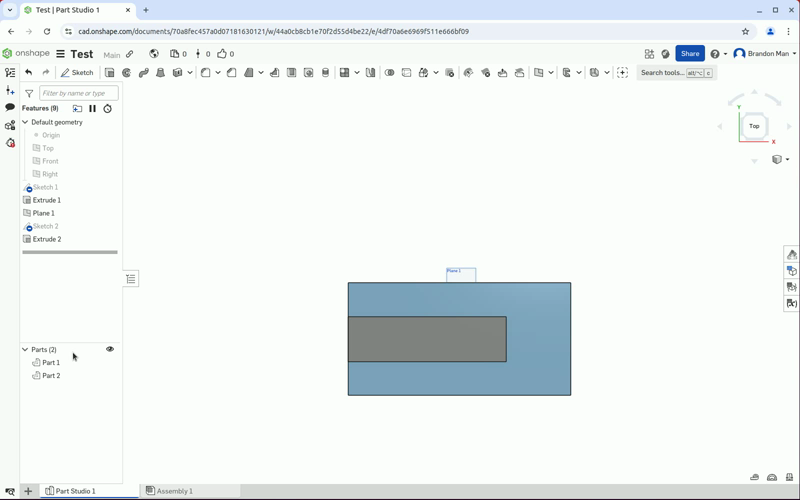
key(y)
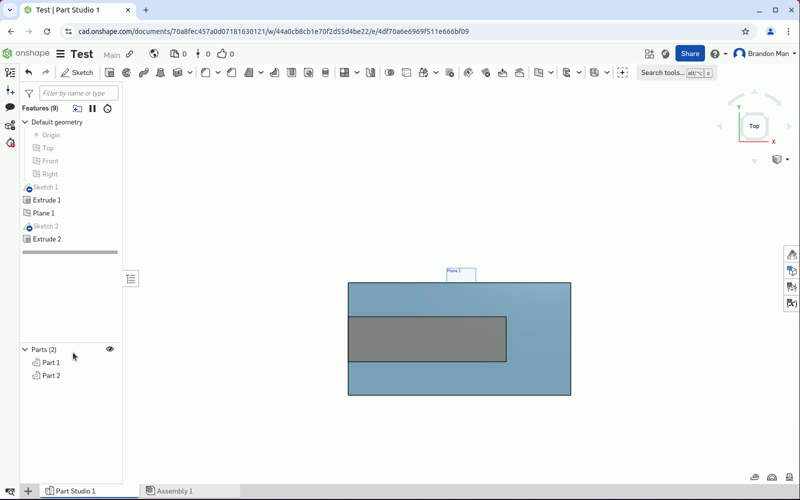
key(shift+p)
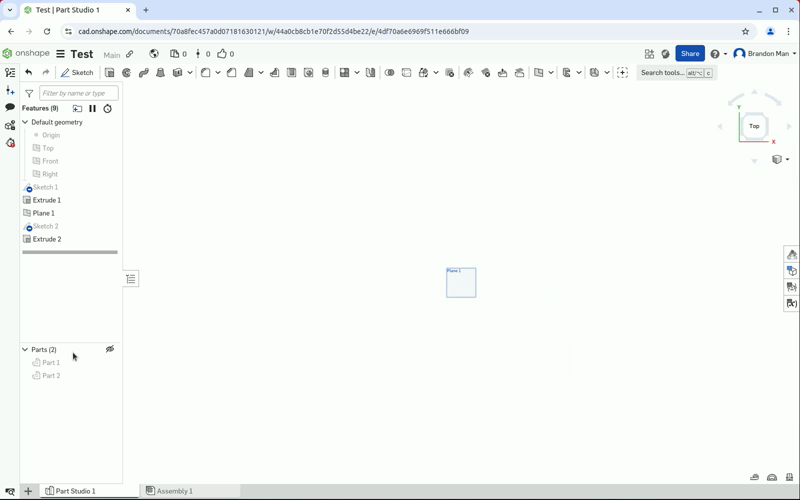
key(space)
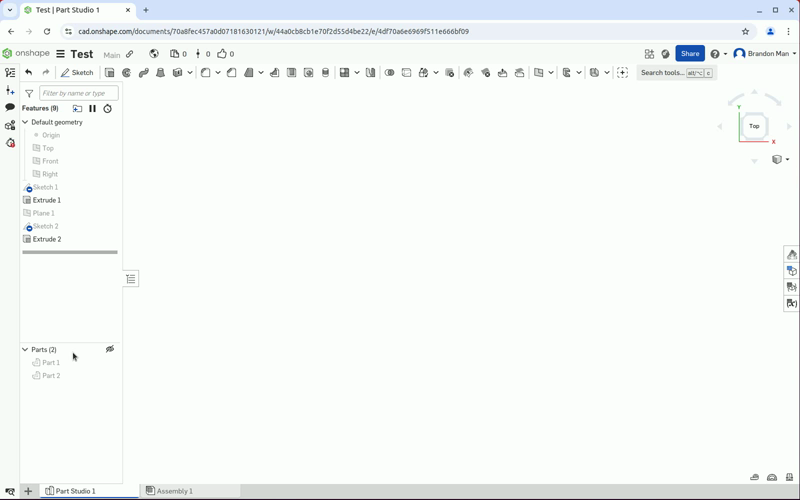
key_down(shift)
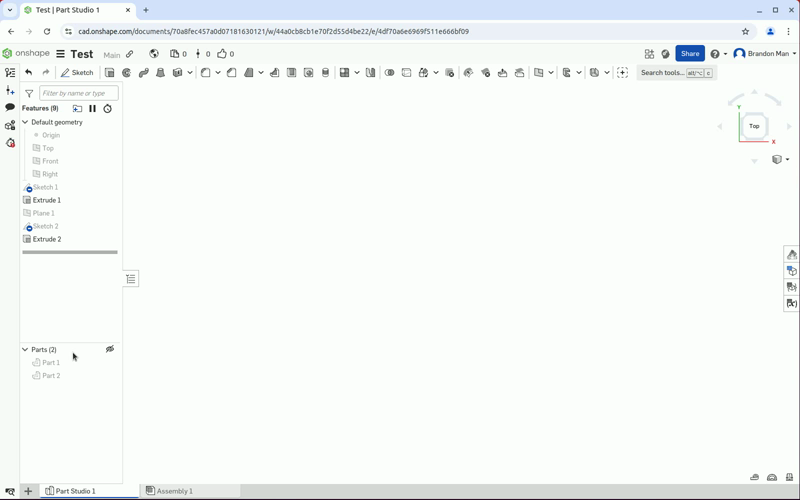
key(up)
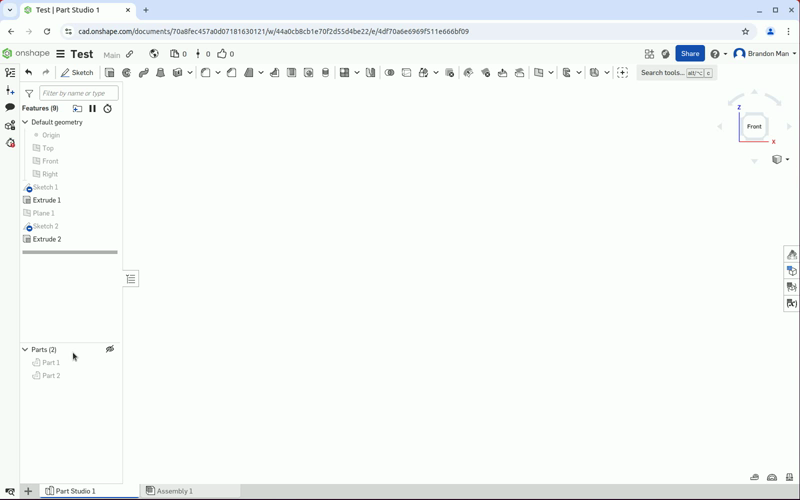
key_up(shift)
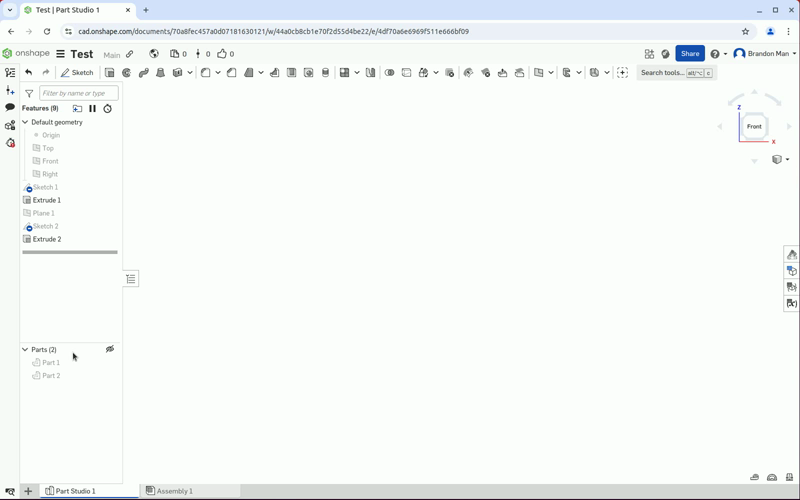
mouse_move(73, 352)
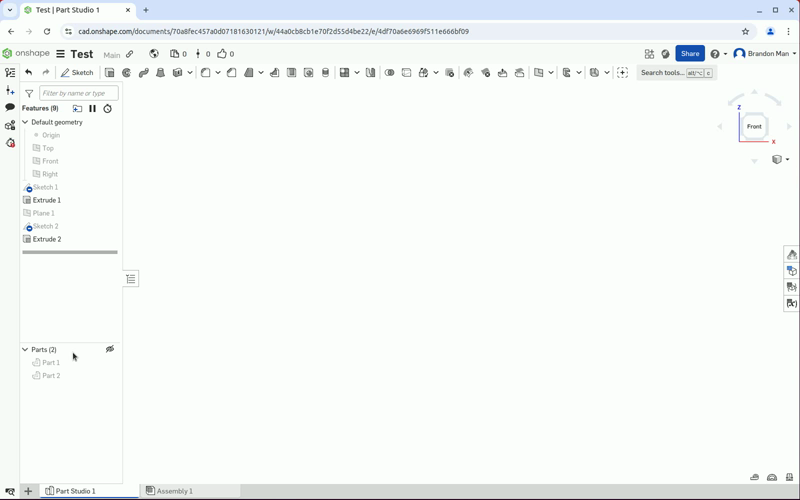
key(shift+y)
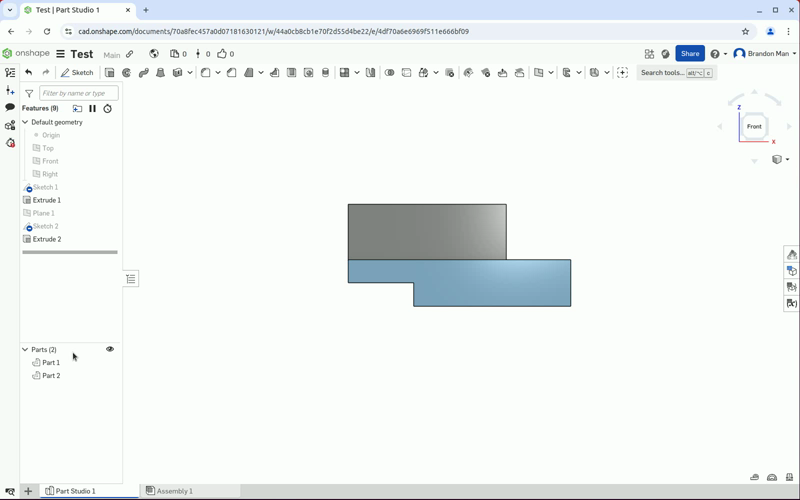
mouse_move(541, 75)
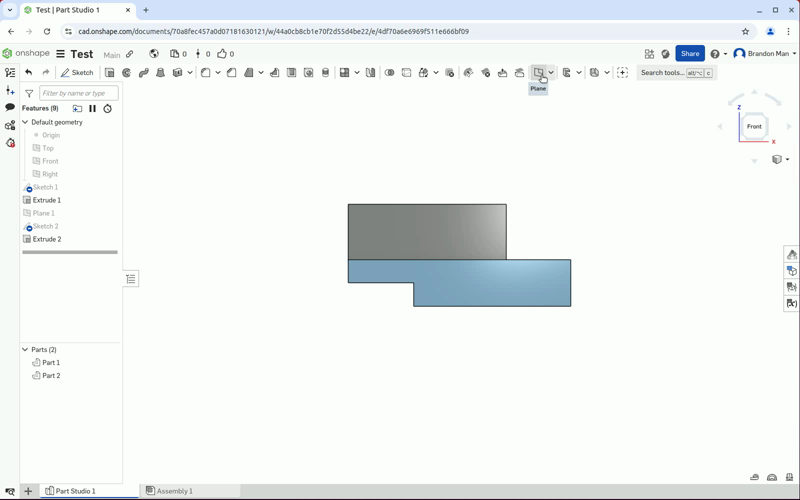
click(541, 75)
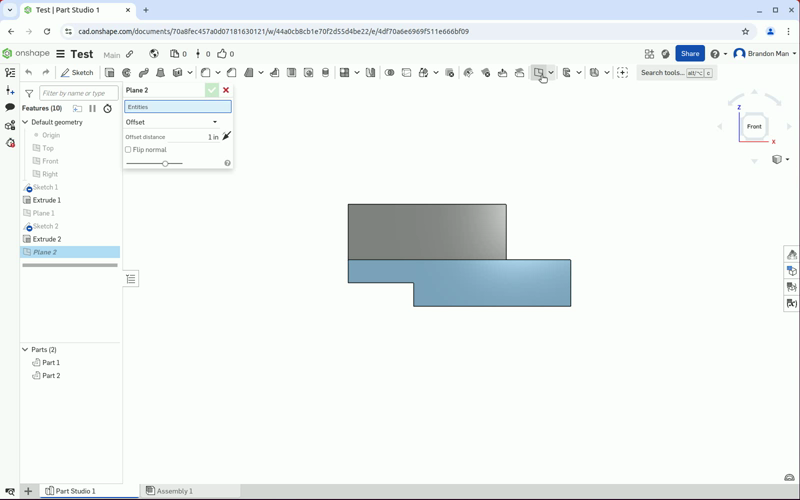
mouse_move(73, 163)
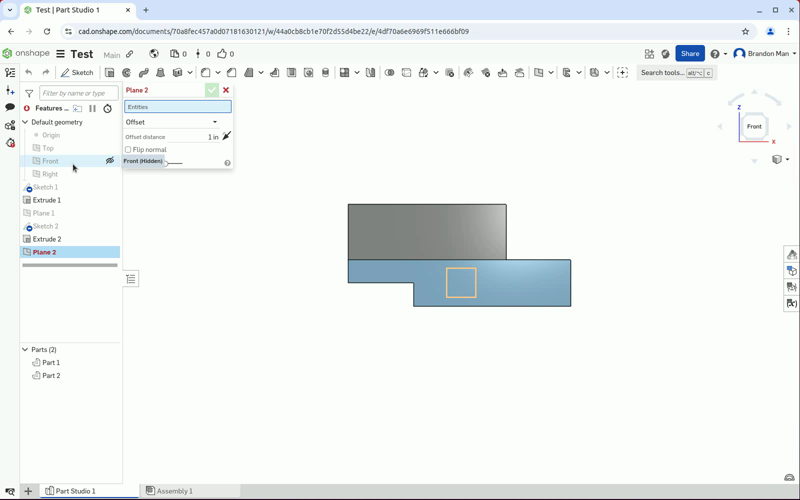
click(73, 163)
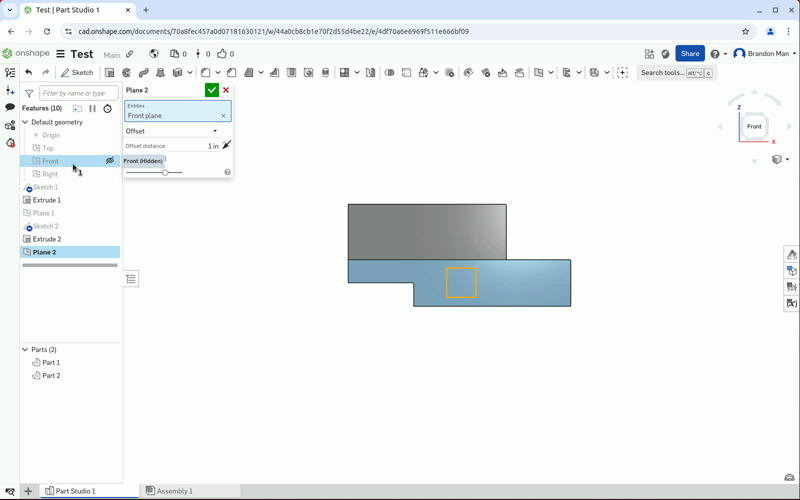
key(tab, 2)
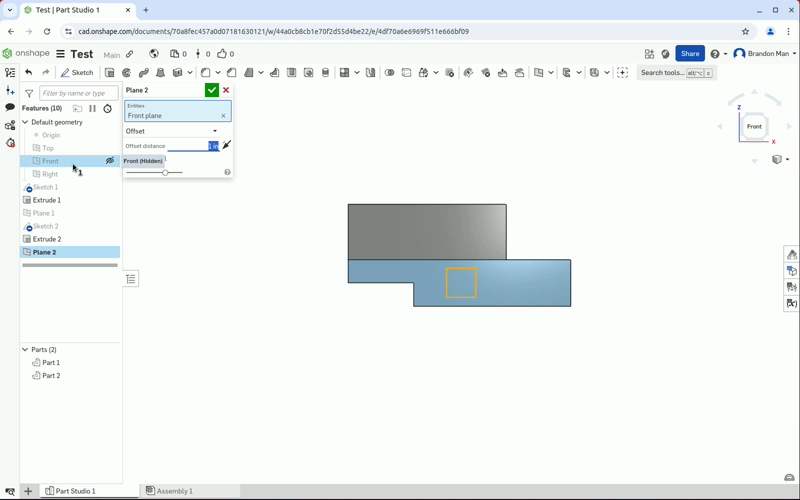
text(16.114)
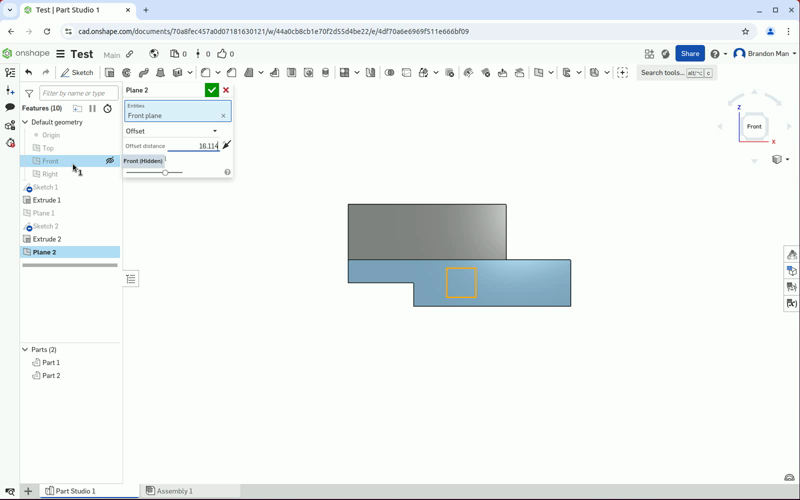
key(enter, 2)
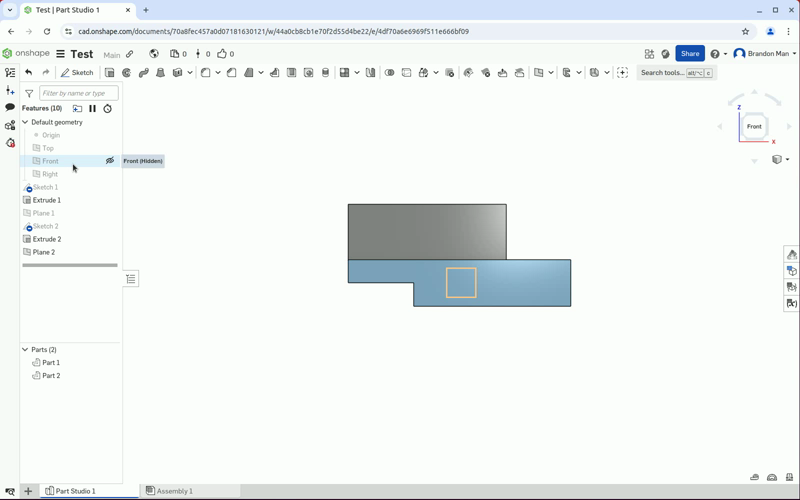
key(shift+s)
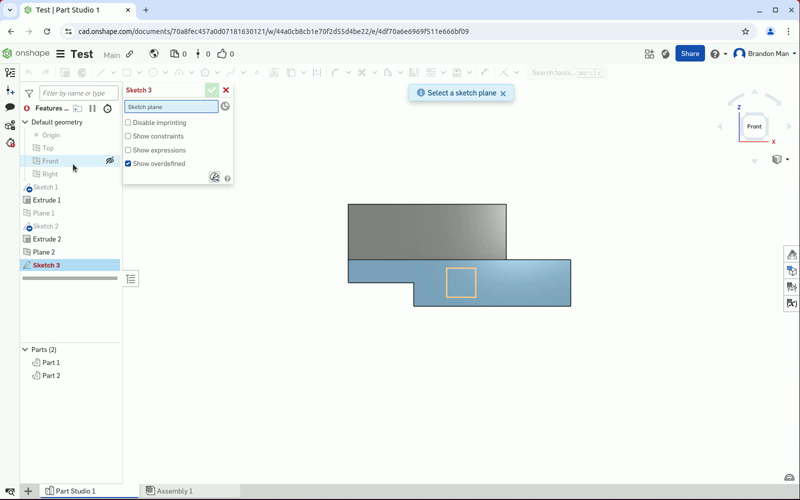
mouse_move(73, 254)
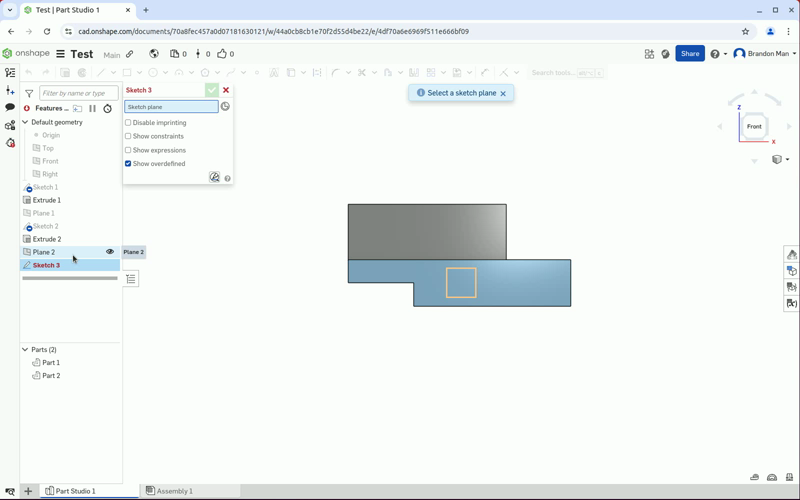
click(73, 254)
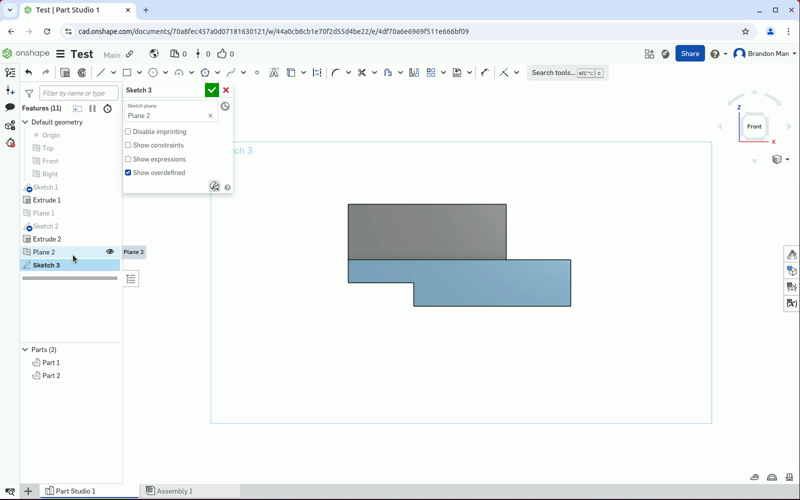
mouse_move(73, 352)
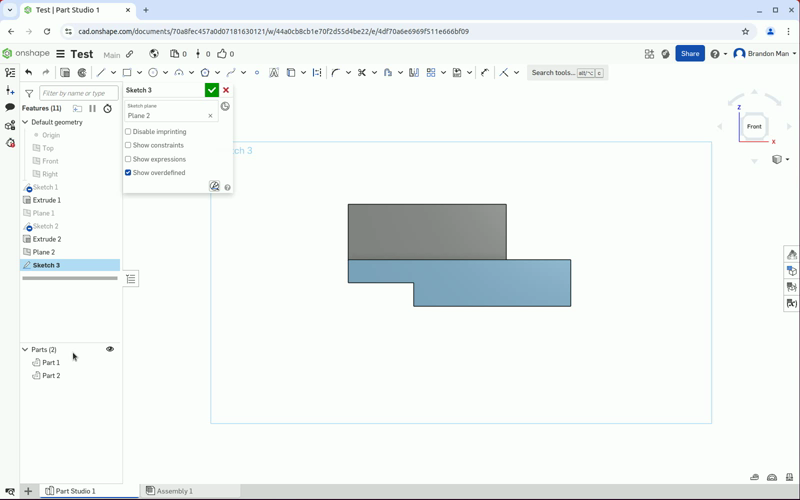
key(y)
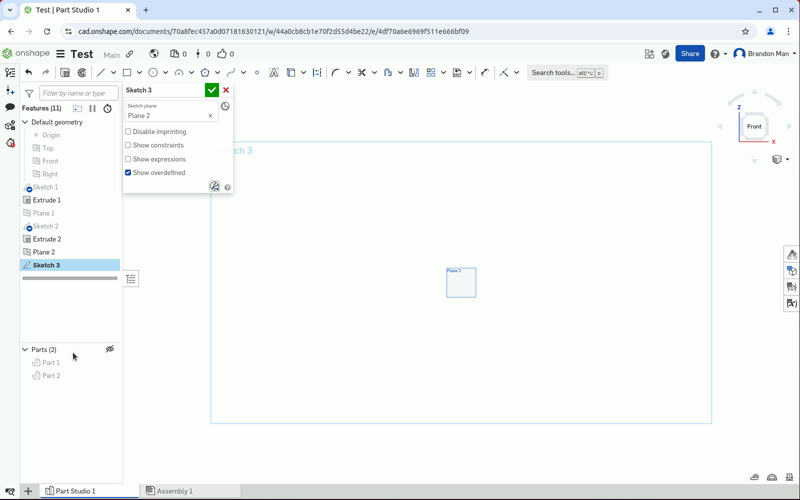
key(a)
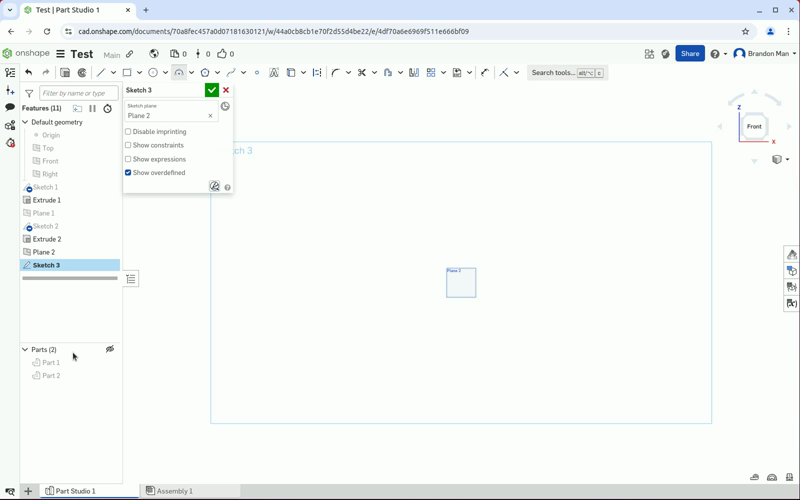
key_down(shift)
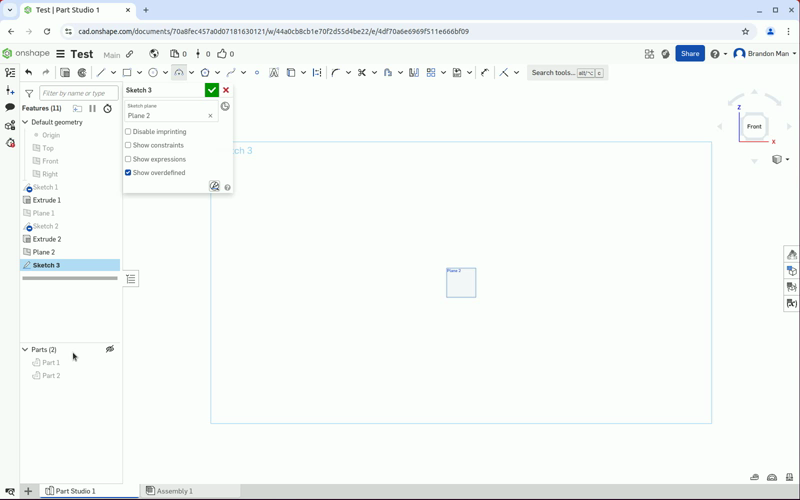
mouse_move(348, 209)
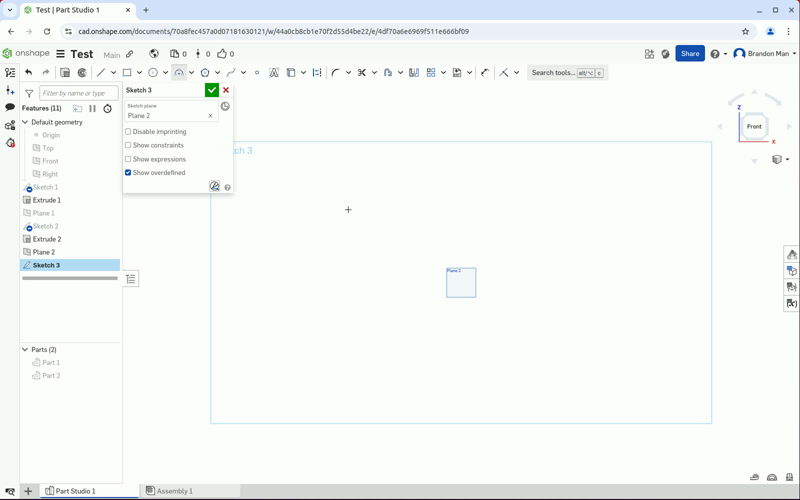
click(348, 209)
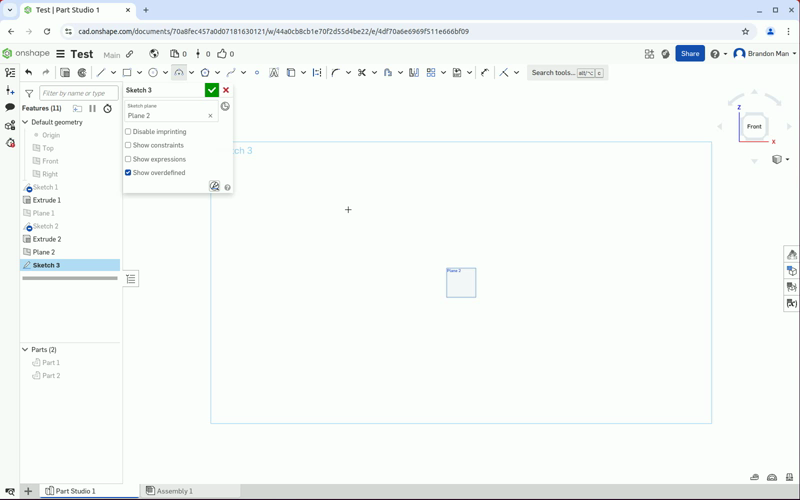
key_up(shift)
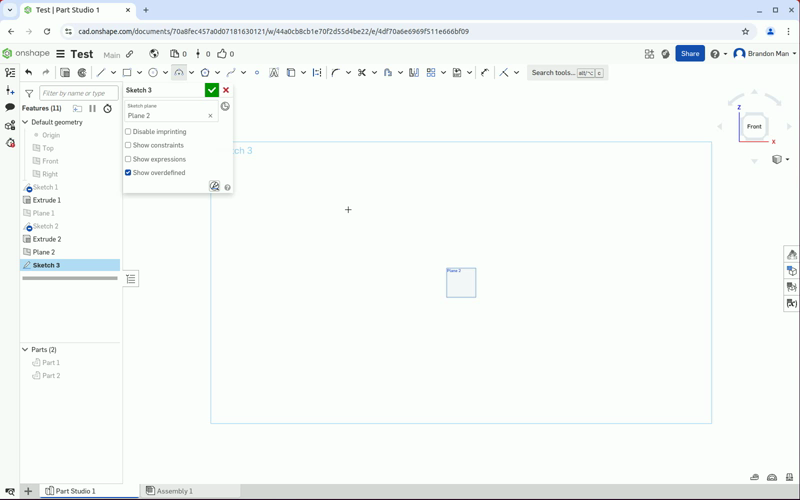
key_down(shift)
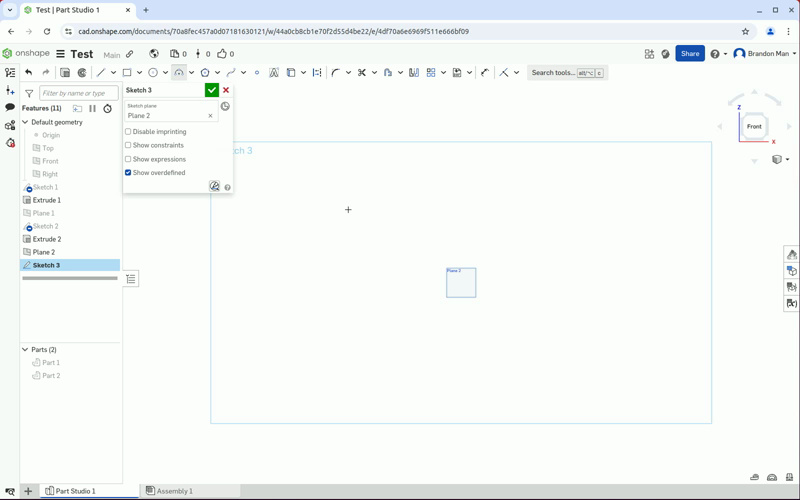
mouse_move(415, 204)
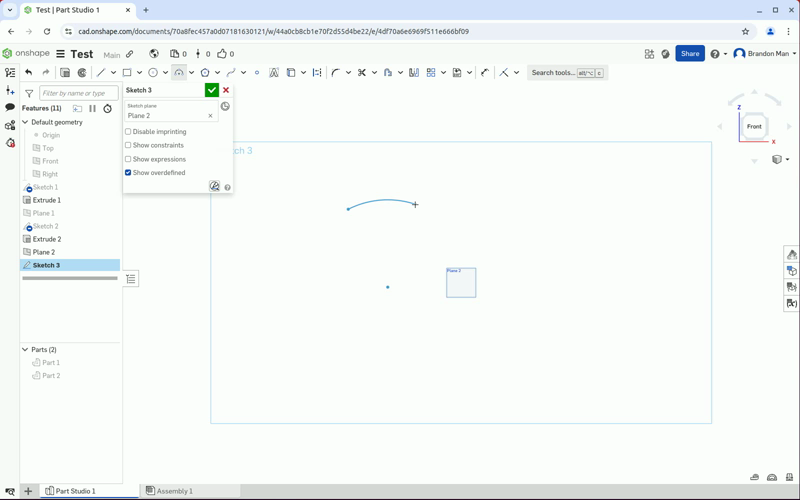
click(415, 204)
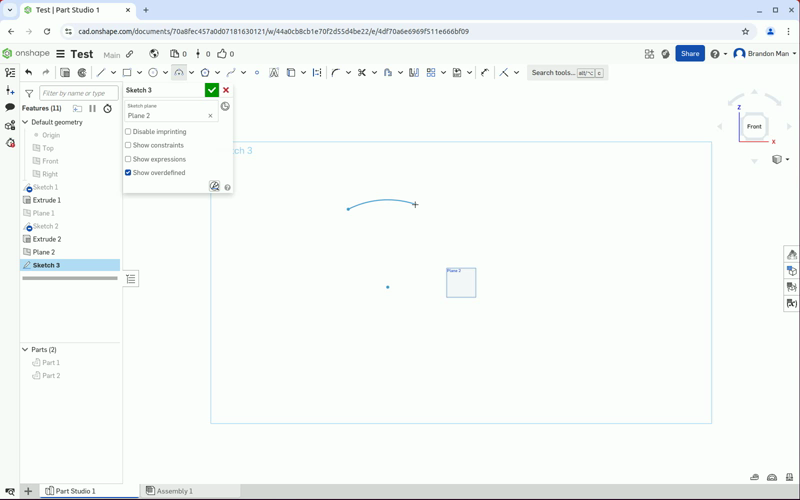
mouse_move(379, 170)
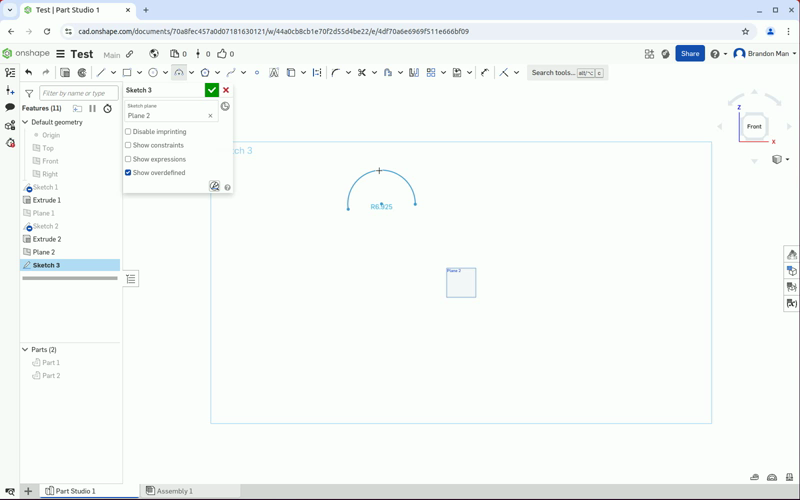
click(379, 170)
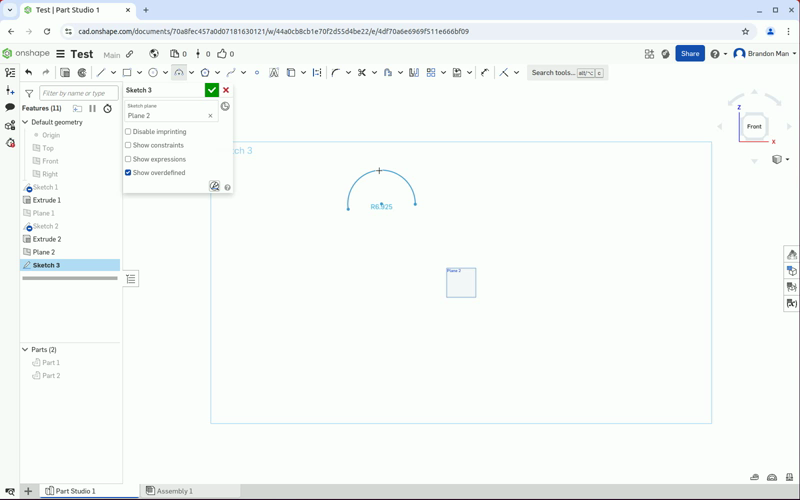
key_up(shift)
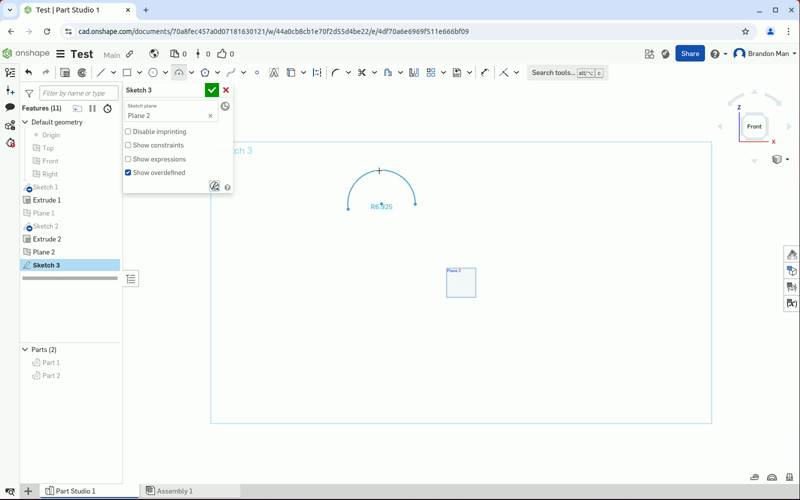
key(esc)
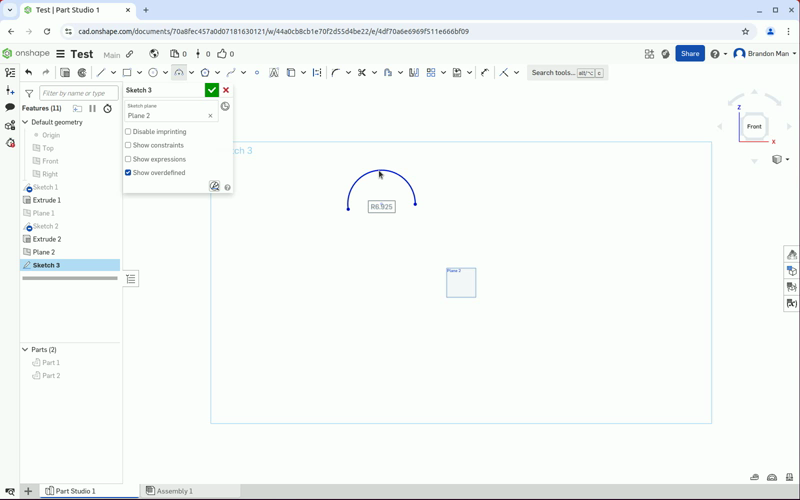
key(l)
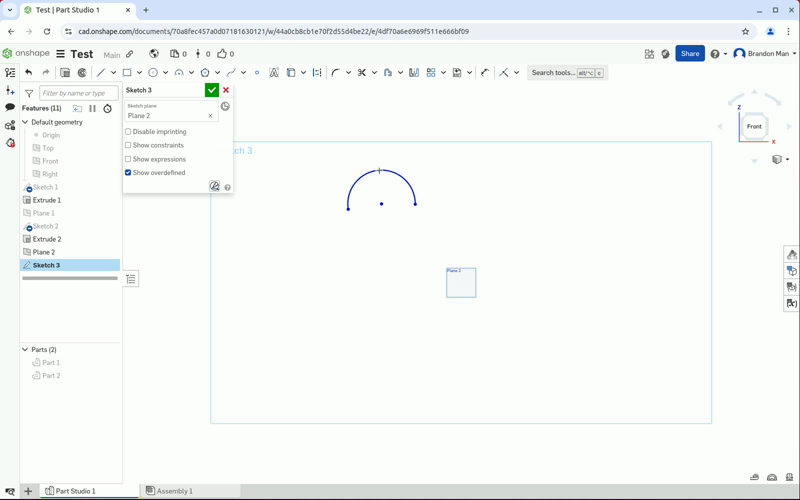
mouse_move(415, 204)
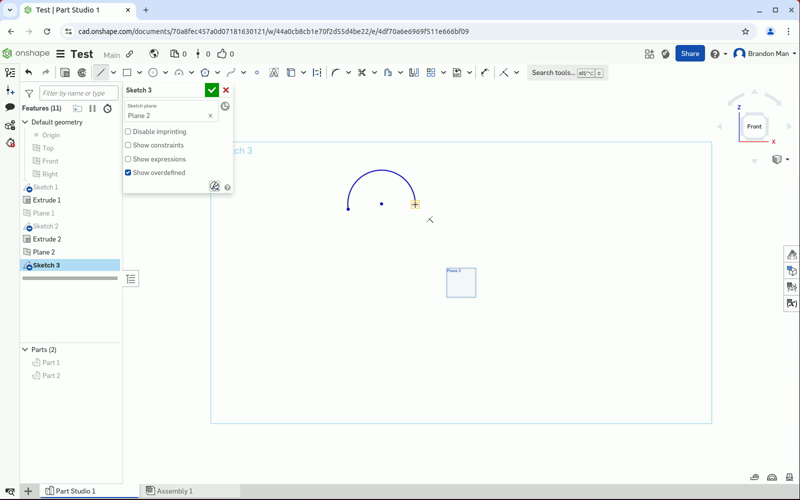
click(415, 204)
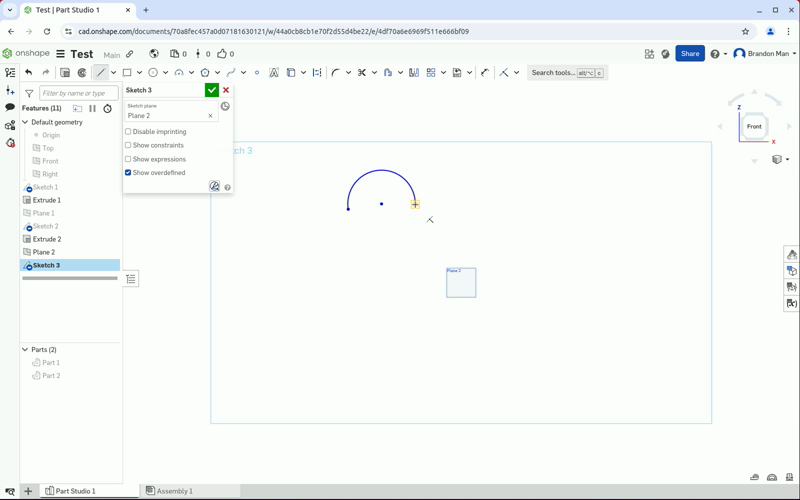
key_down(shift)
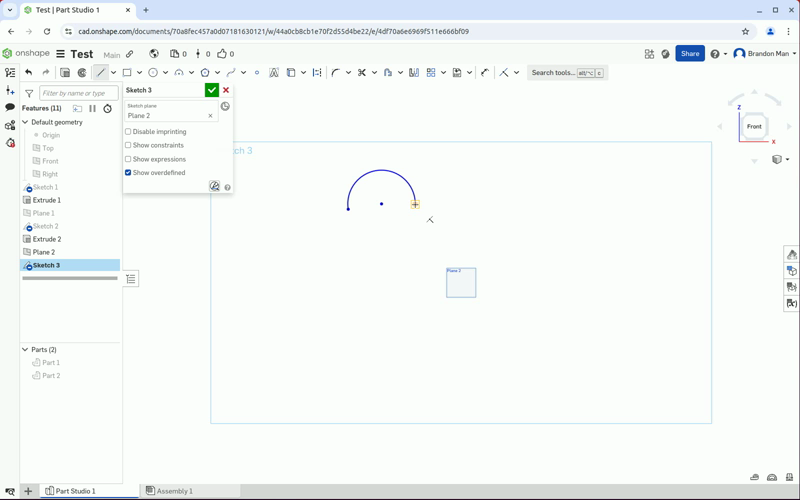
mouse_move(348, 204)
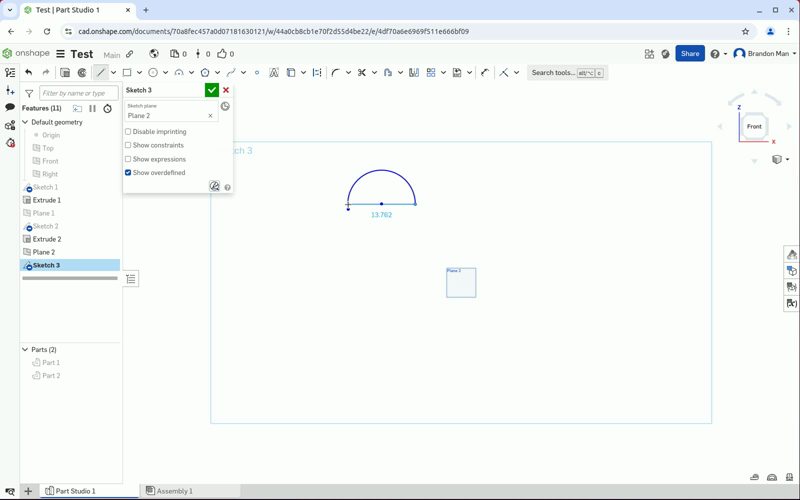
click(348, 204)
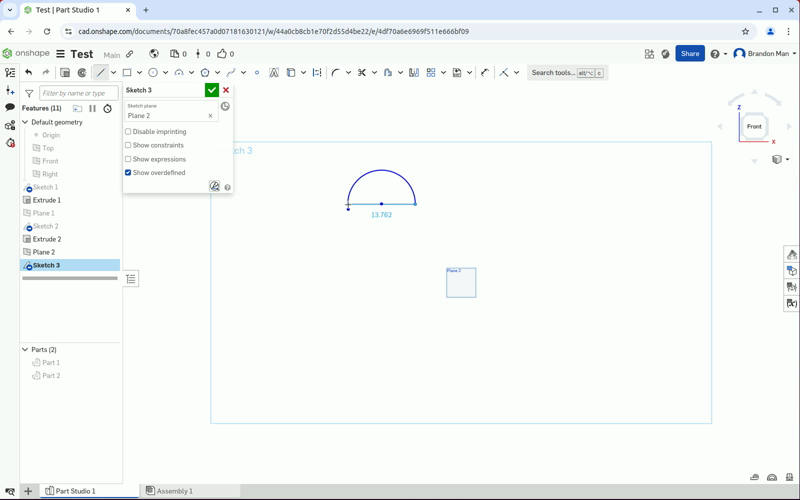
key_up(shift)
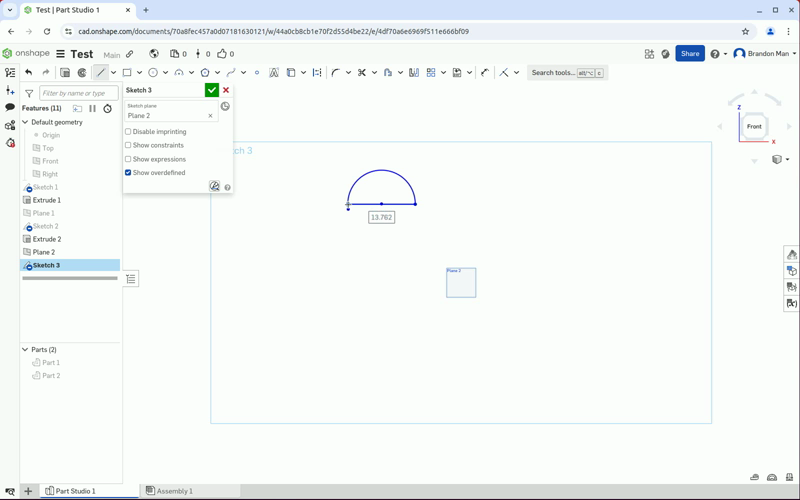
mouse_move(378, 204)
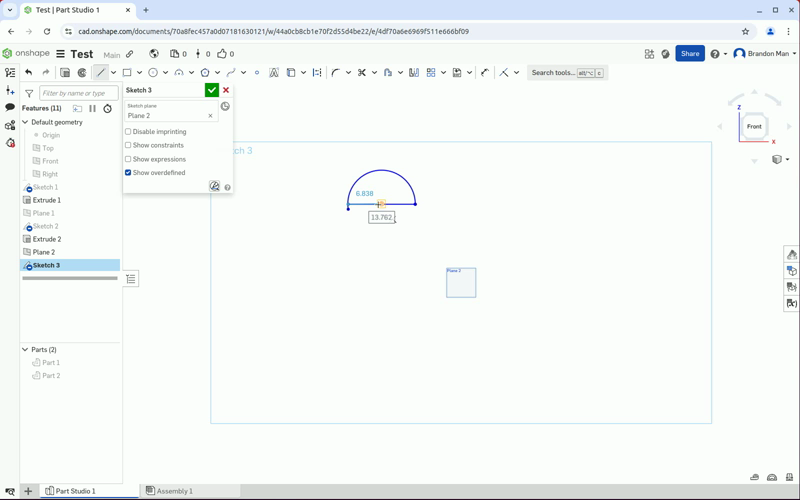
key_down(shift)
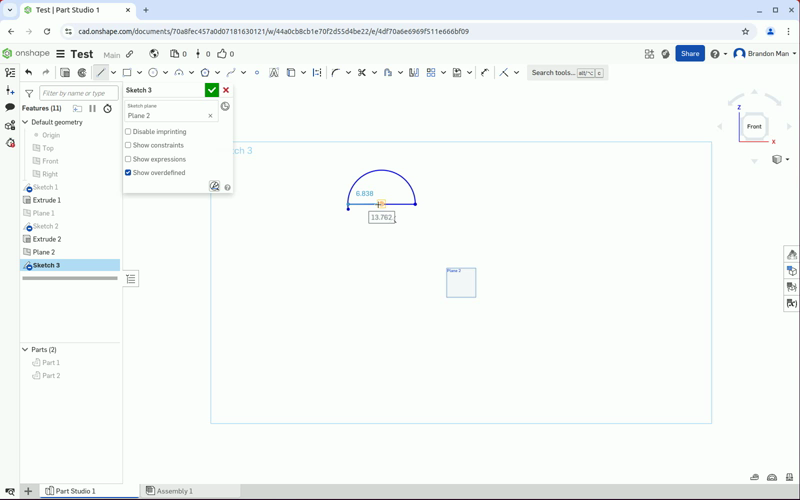
mouse_move(348, 209)
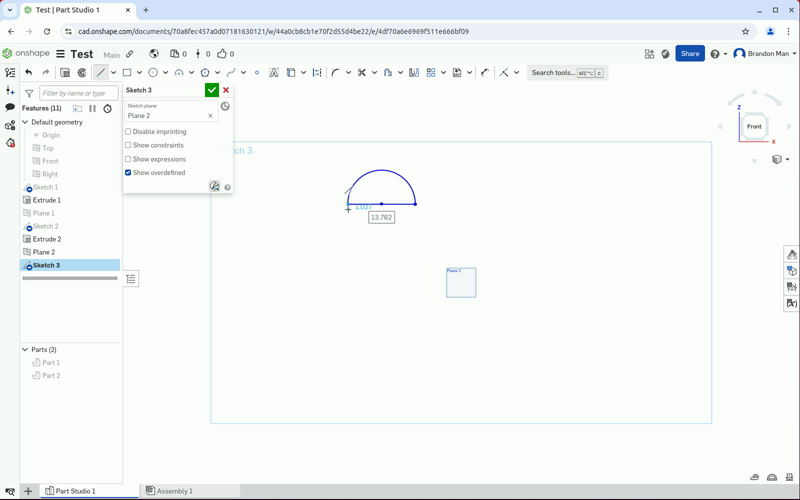
scroll(6)
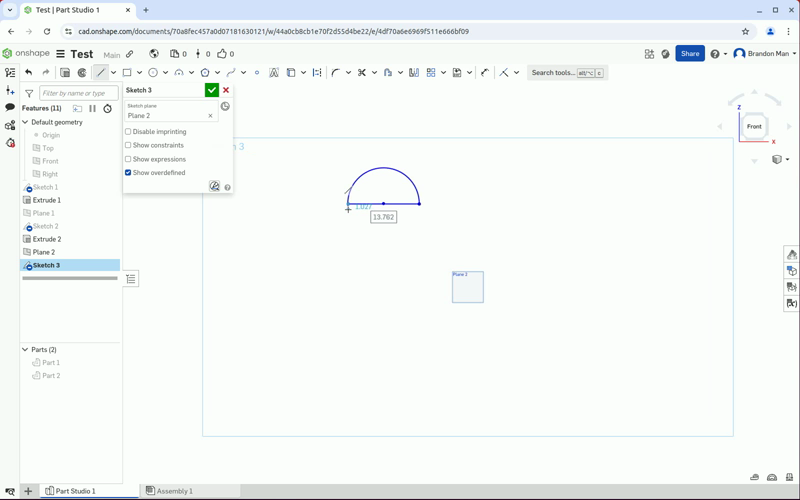
scroll(6)
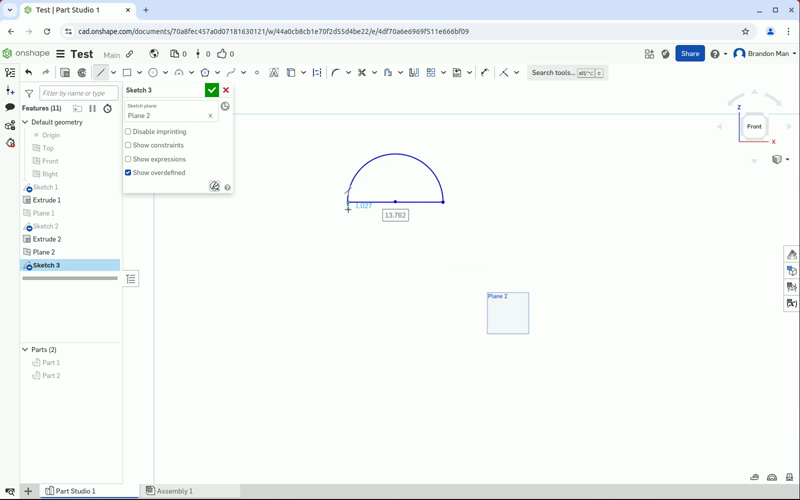
scroll(6)
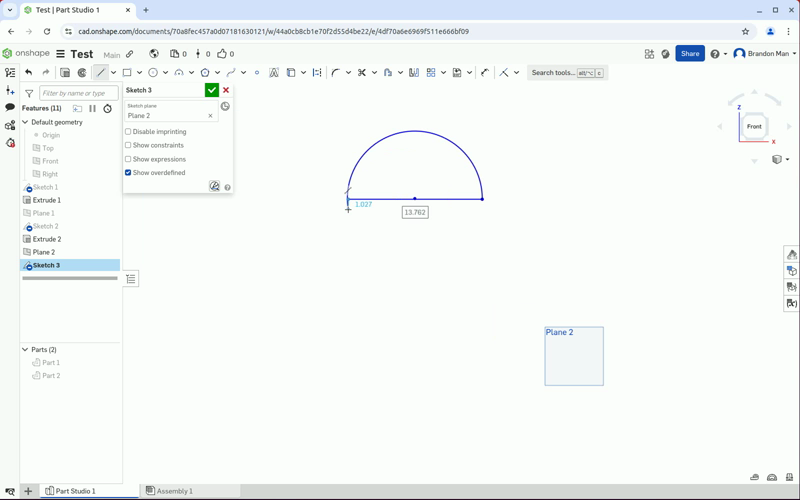
scroll(6)
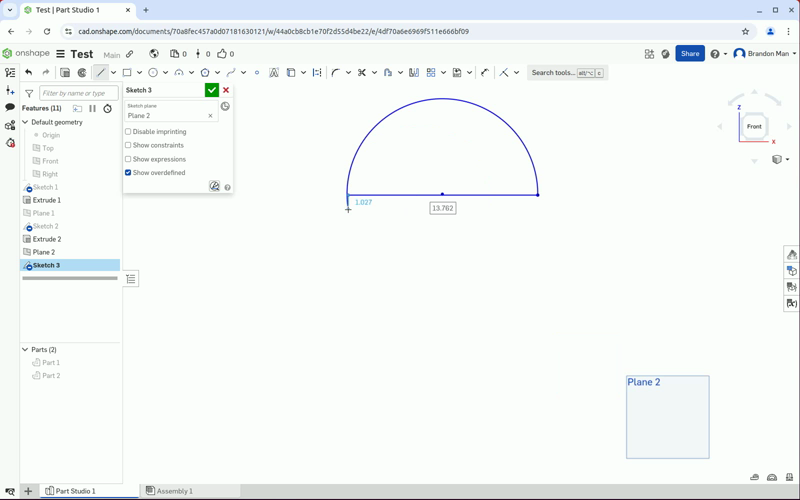
scroll(6)
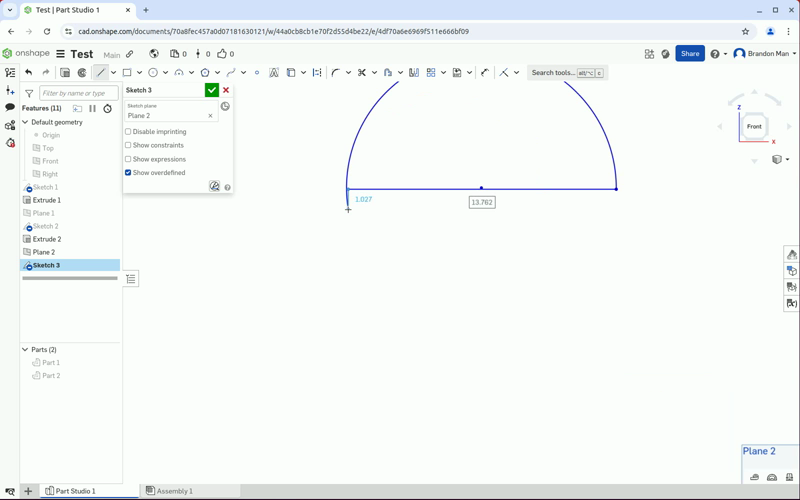
scroll(6)
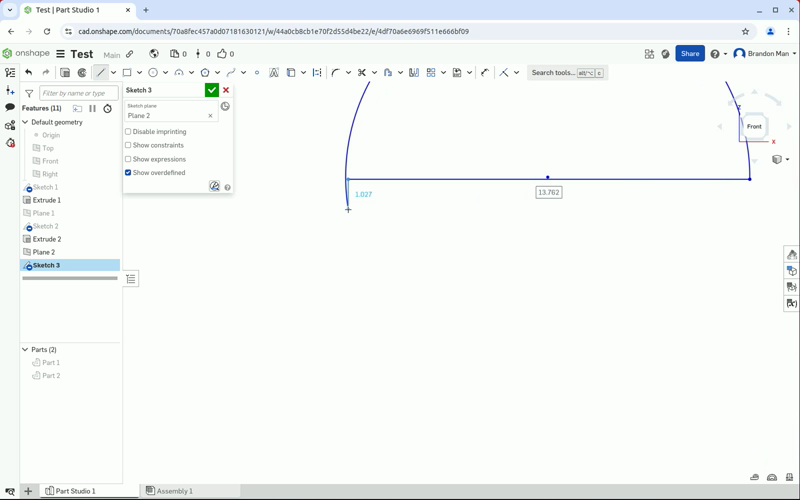
scroll(6)
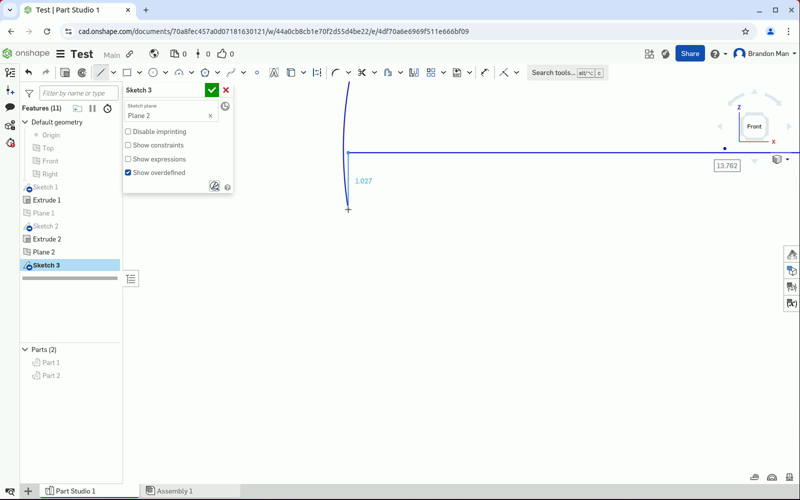
key_up(shift)
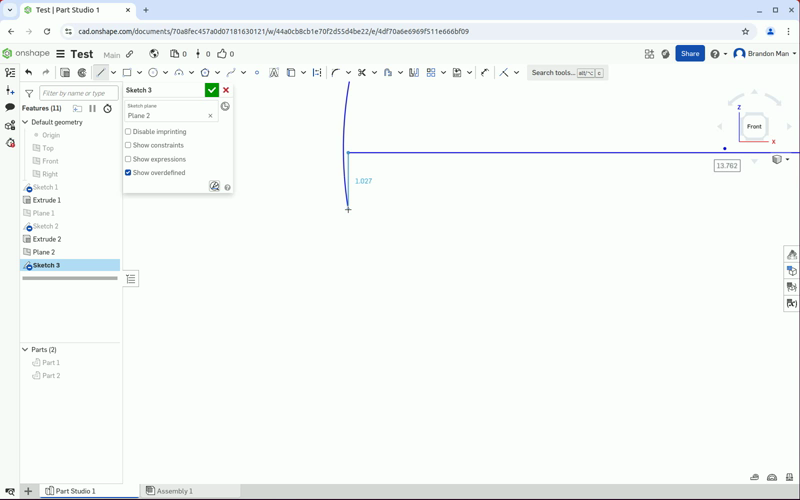
click(348, 209)
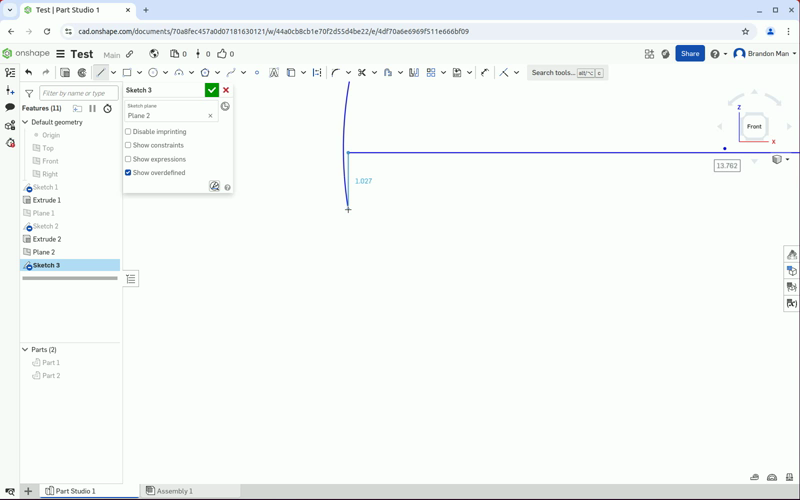
scroll(-6)
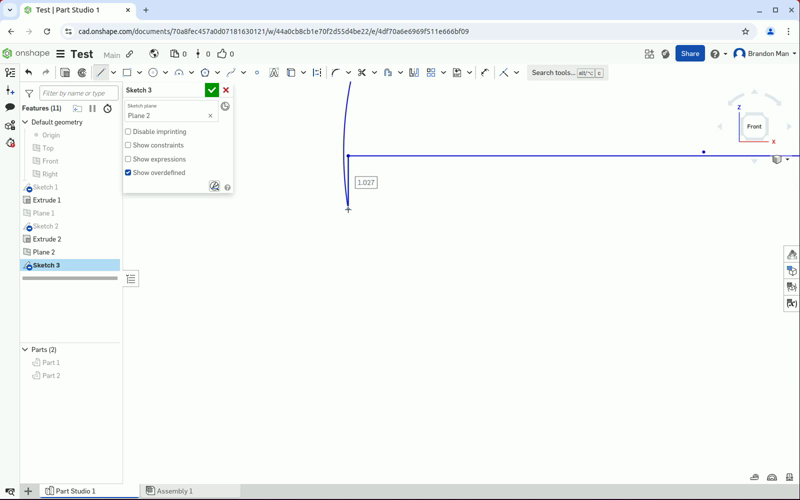
scroll(-6)
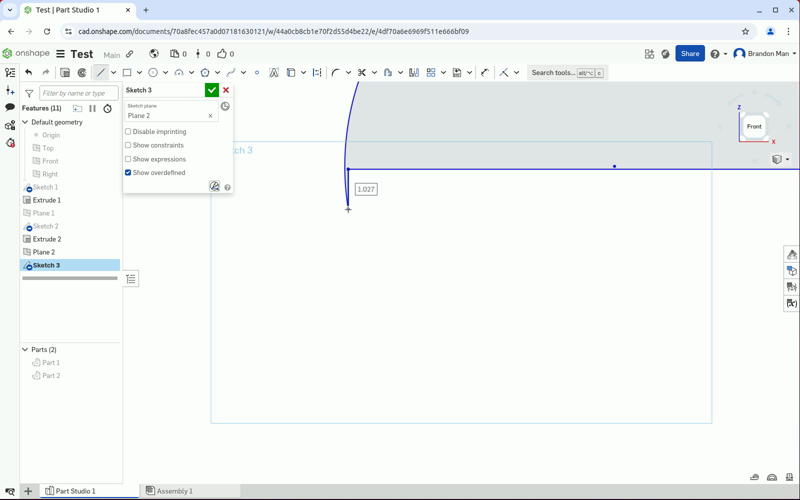
scroll(-6)
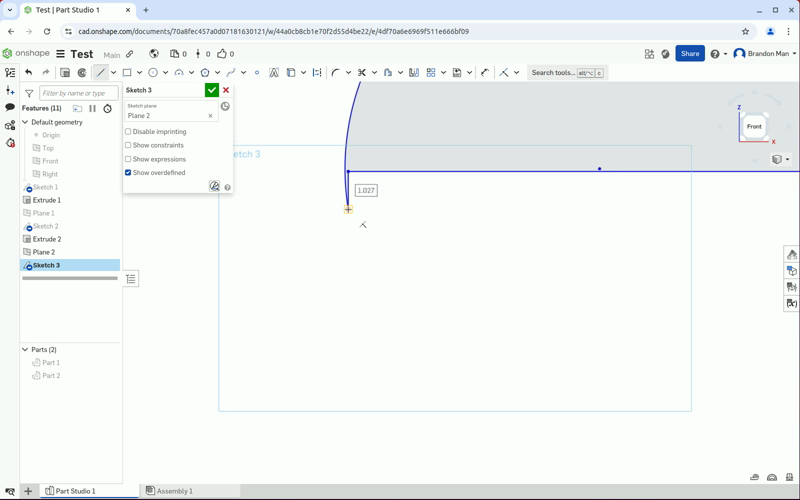
scroll(-6)
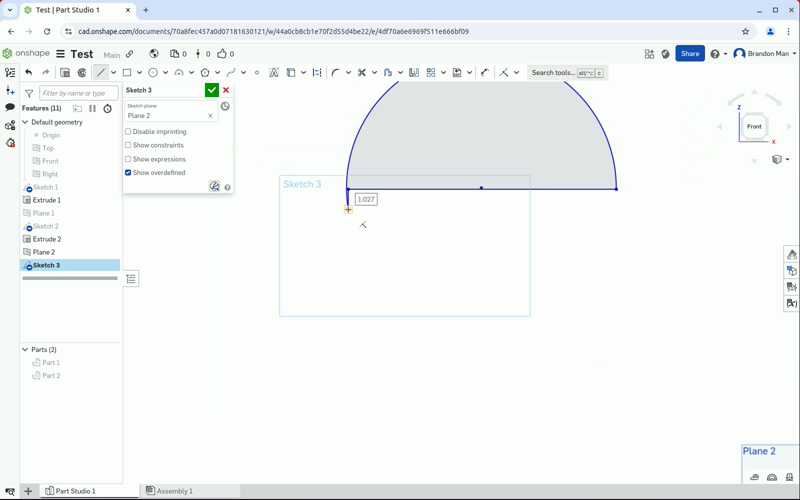
scroll(-6)
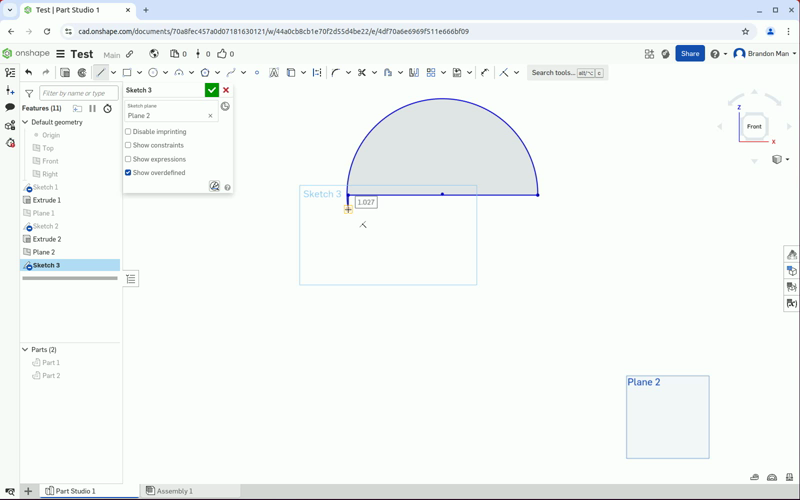
scroll(-6)
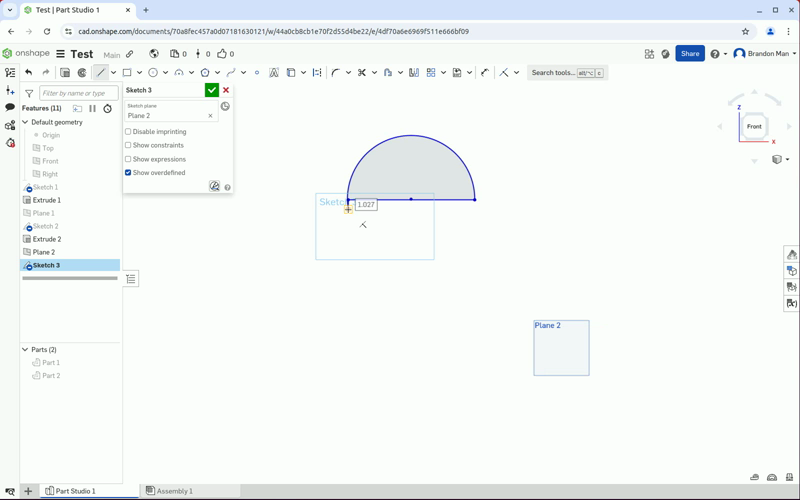
scroll(-6)
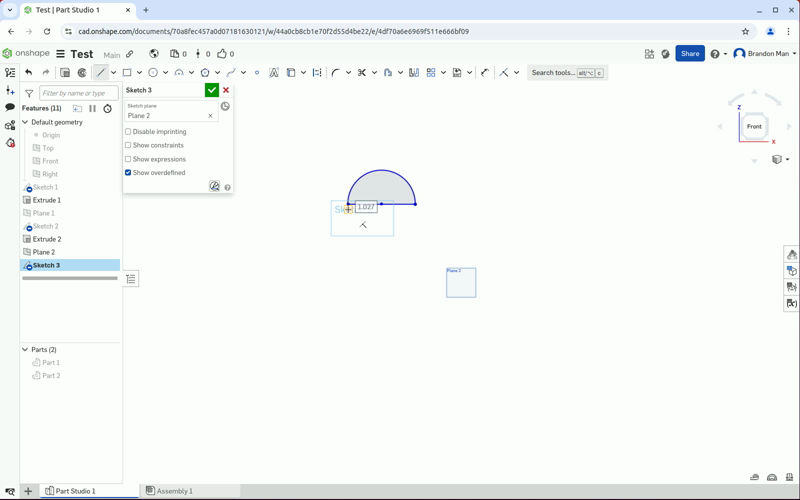
key(esc)
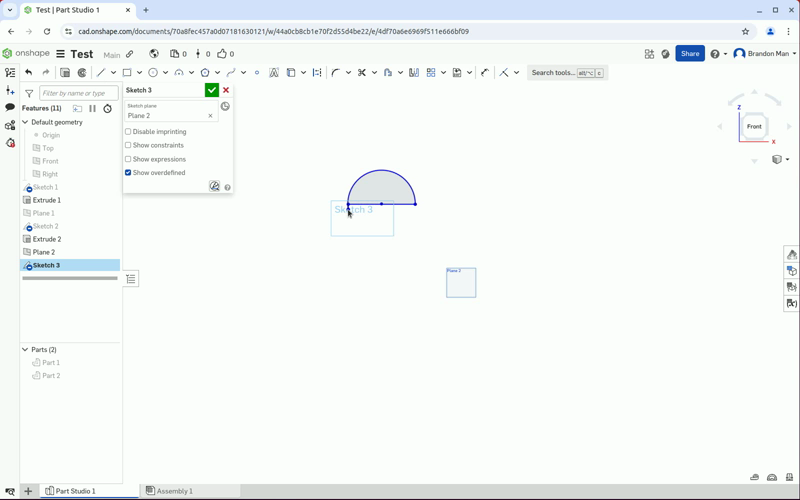
mouse_move(387, 202)
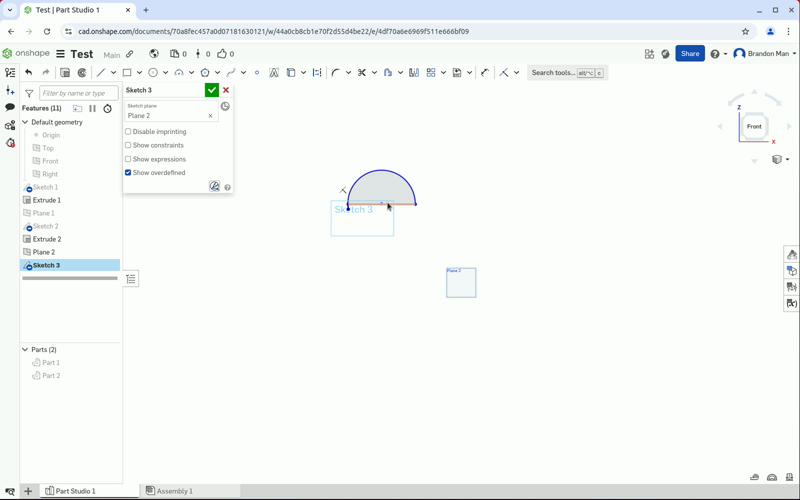
scroll(6)
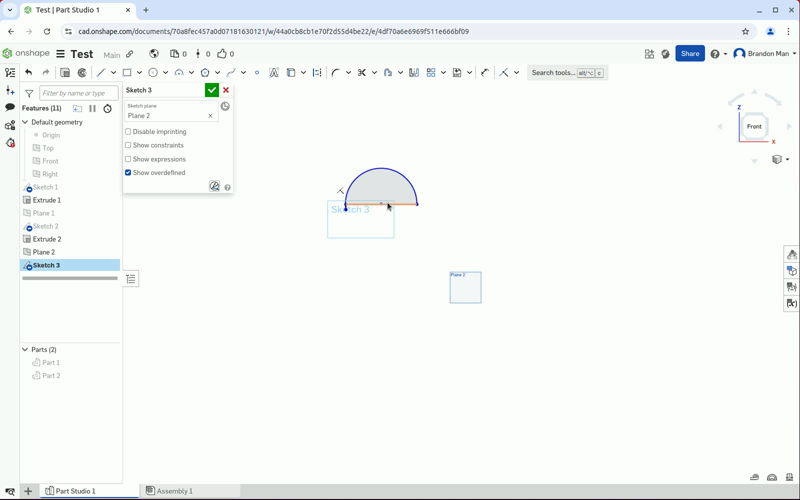
scroll(6)
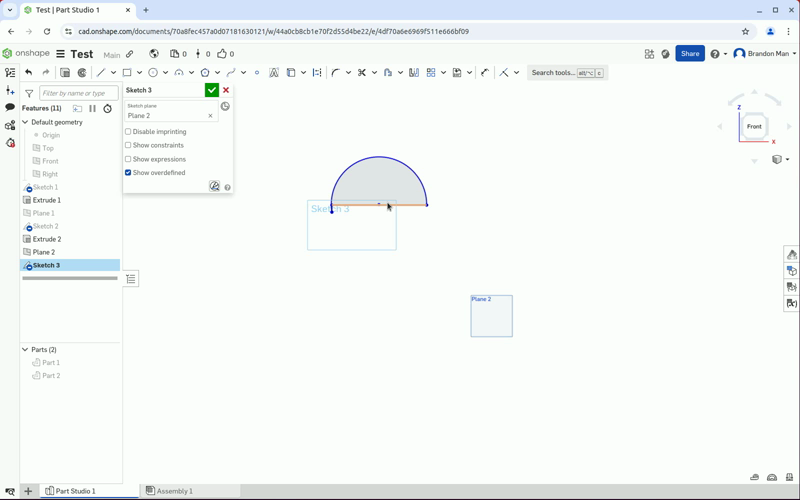
scroll(6)
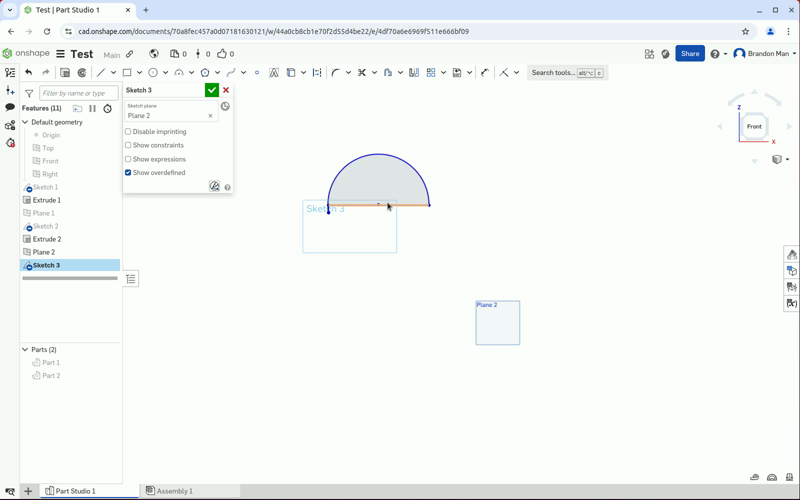
scroll(6)
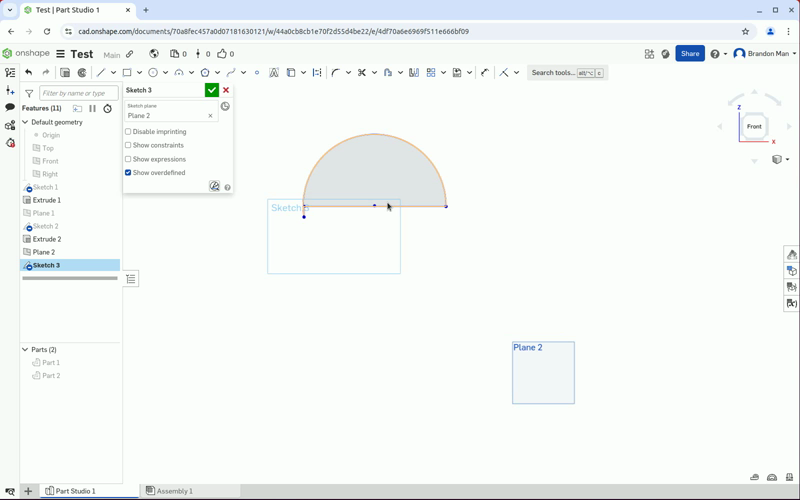
scroll(6)
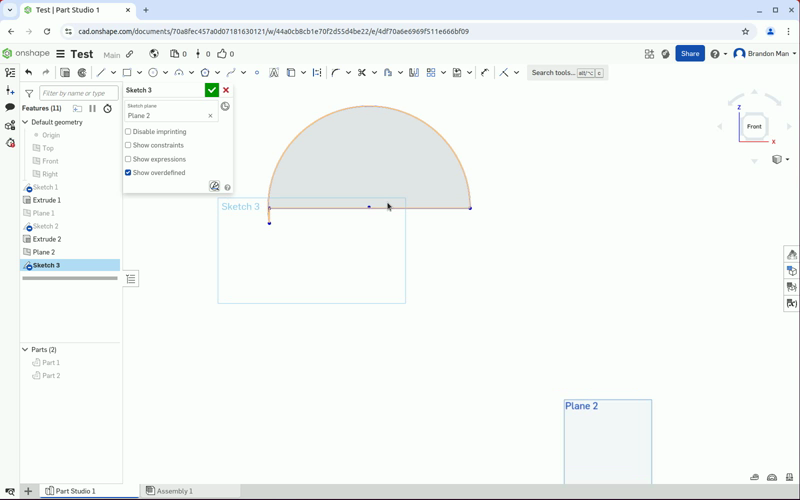
scroll(6)
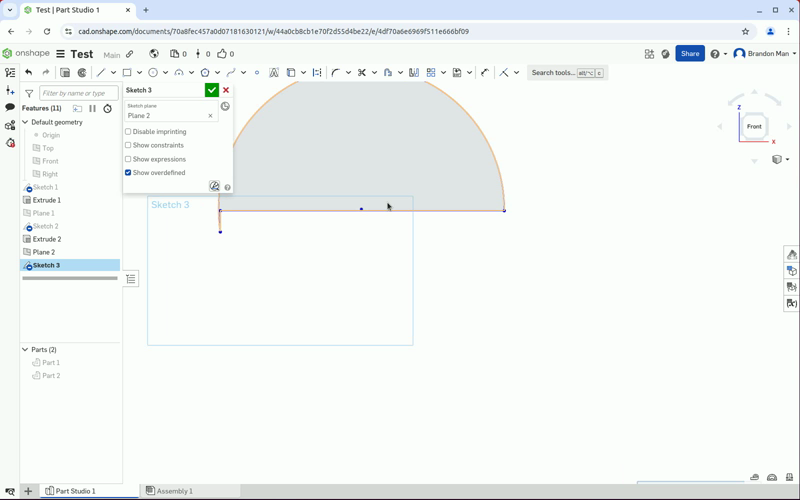
scroll(6)
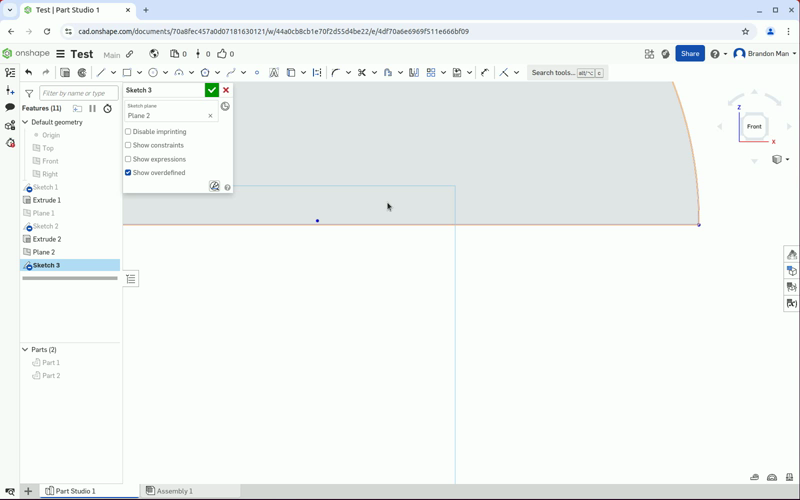
click(387, 202)
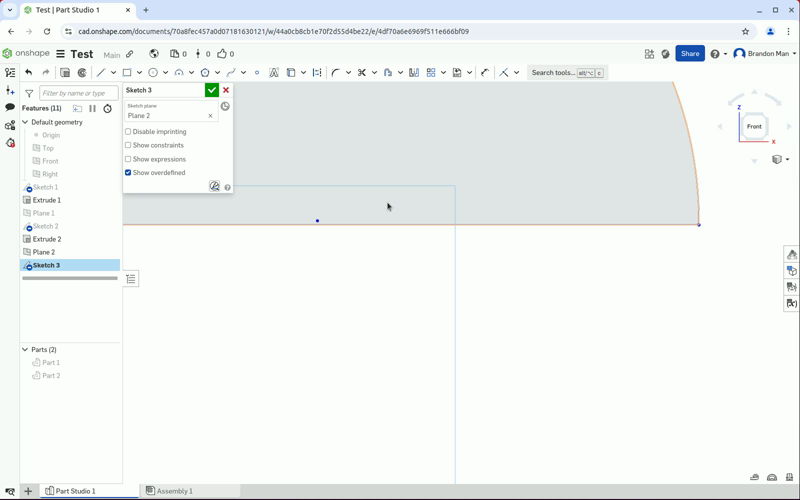
scroll(-6)
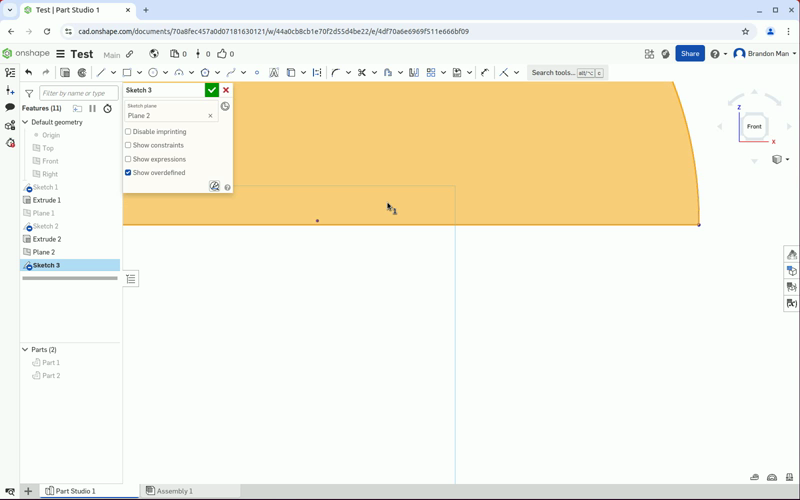
scroll(-6)
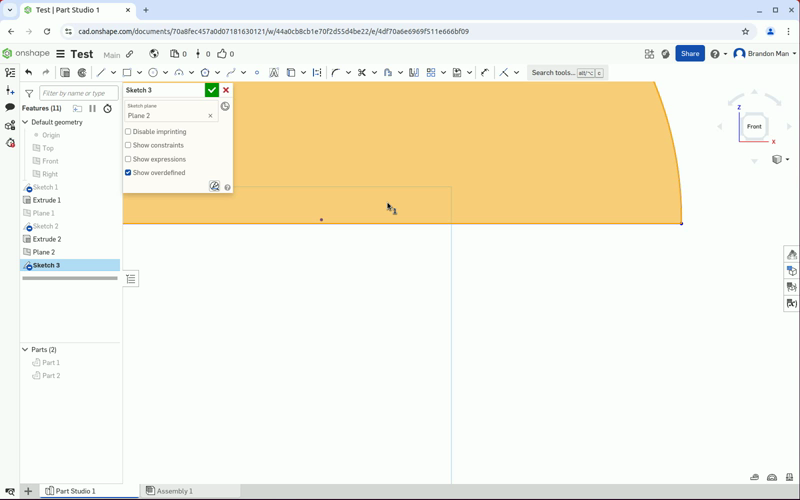
scroll(-6)
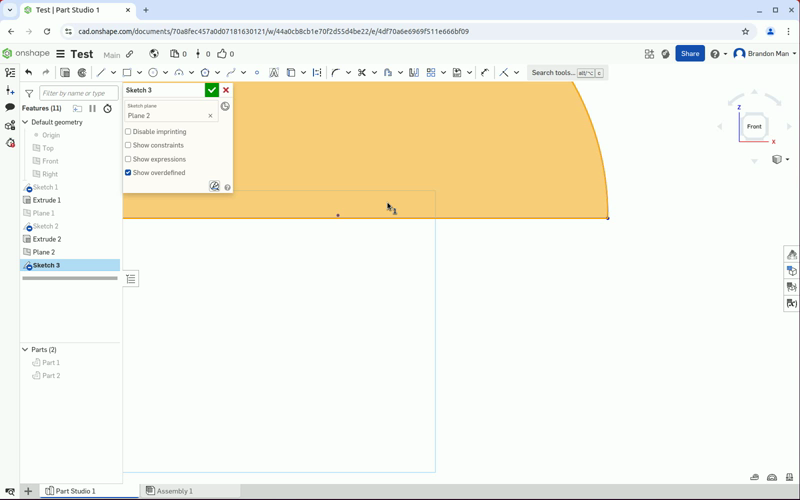
scroll(-6)
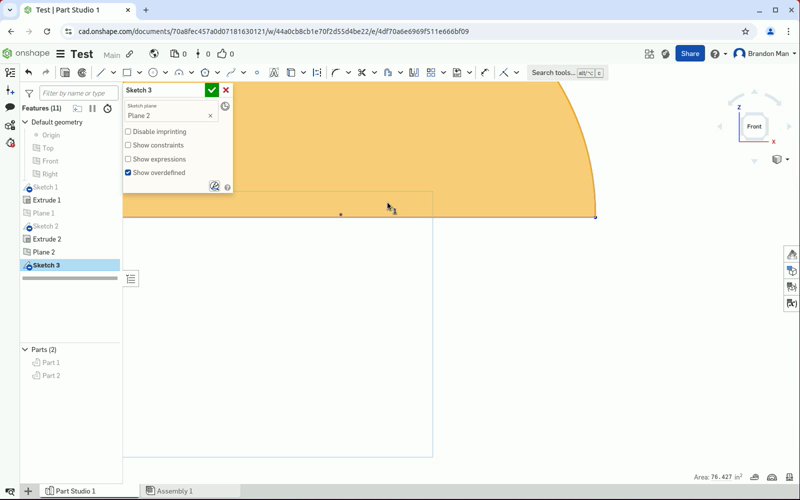
scroll(-6)
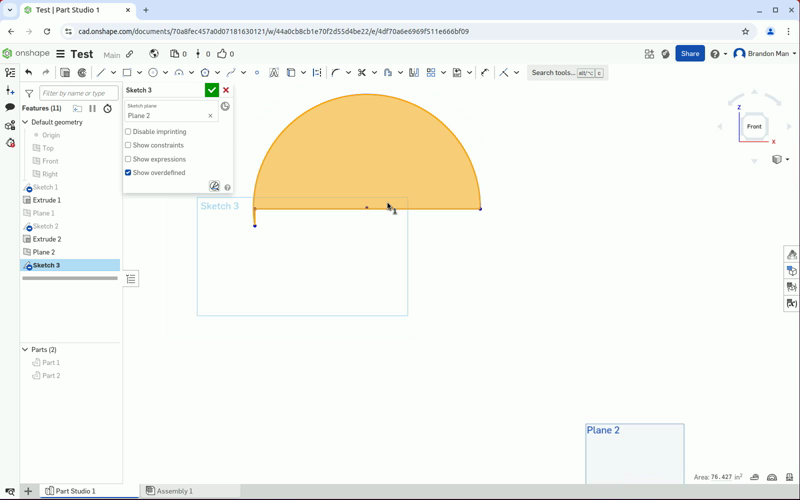
scroll(-6)
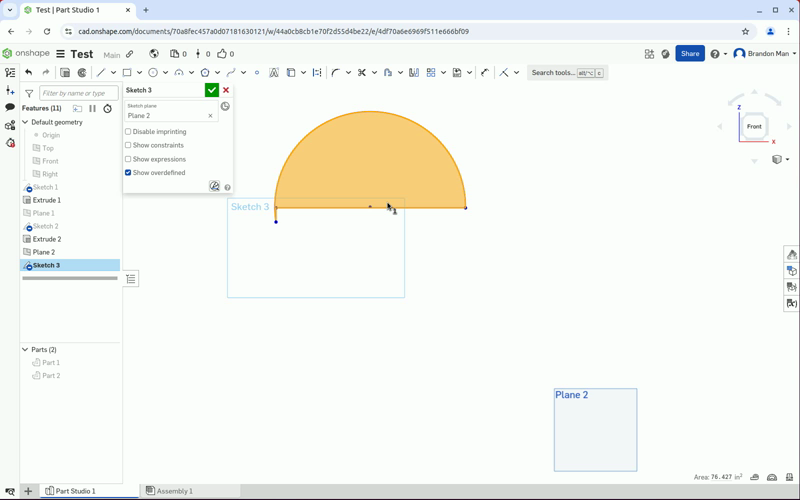
scroll(-6)
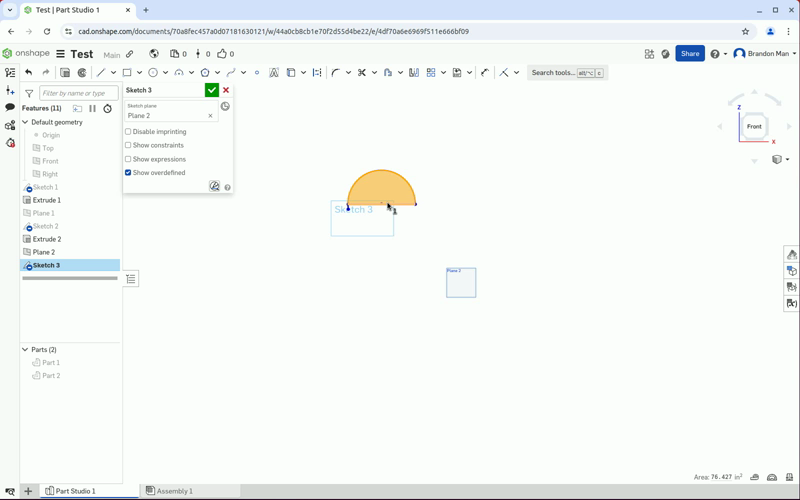
mouse_move(73, 352)
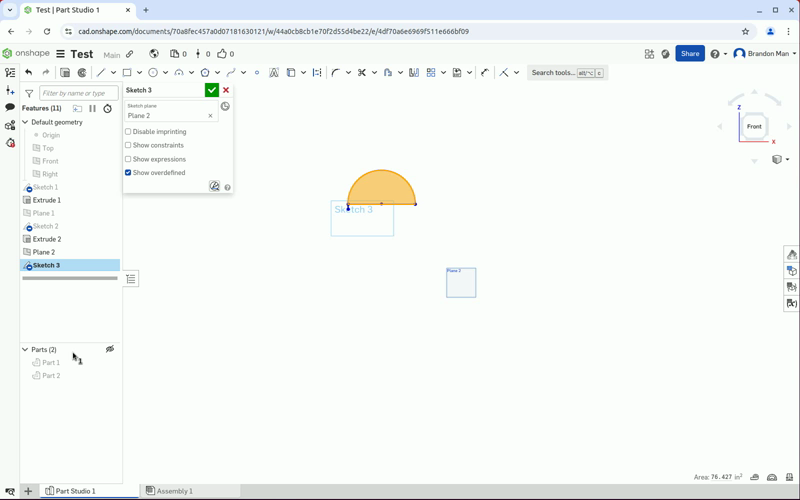
key(shift+y)
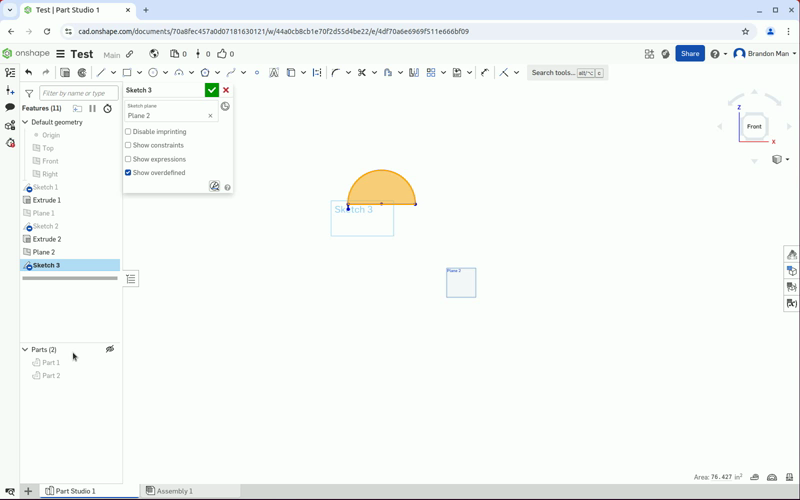
key(shift+e)
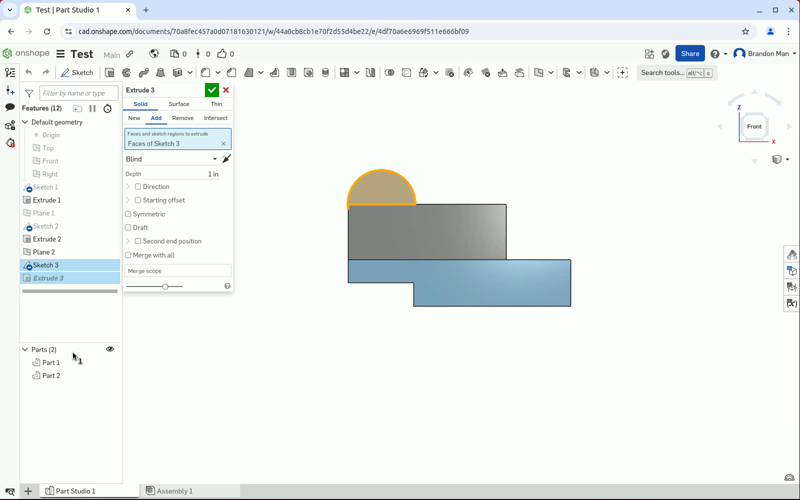
mouse_move(143, 106)
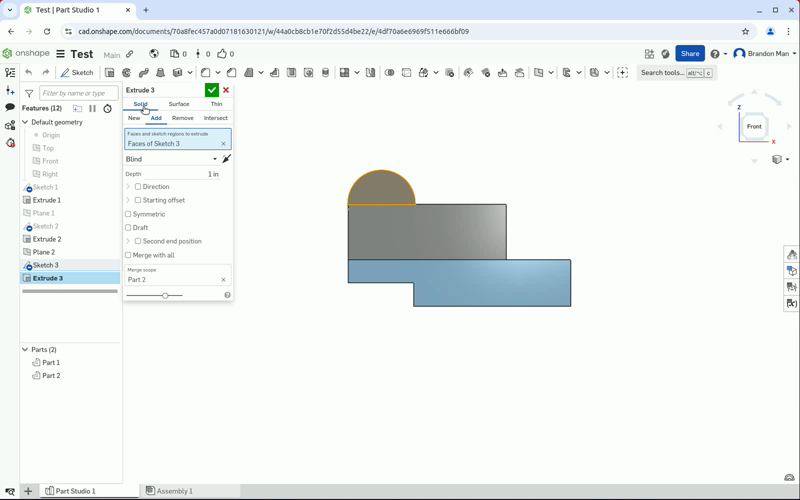
click(143, 106)
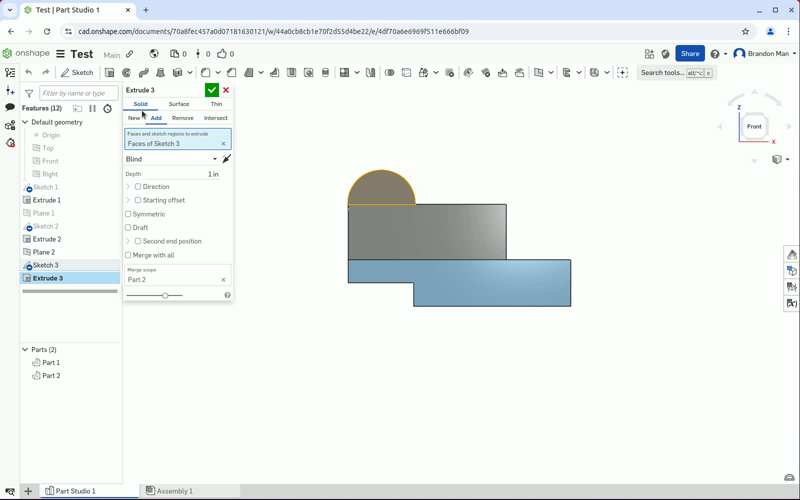
mouse_move(137, 120)
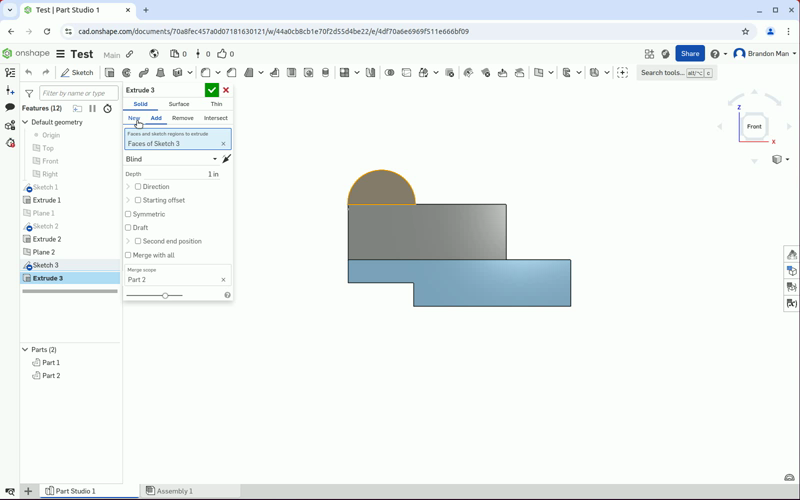
click(137, 120)
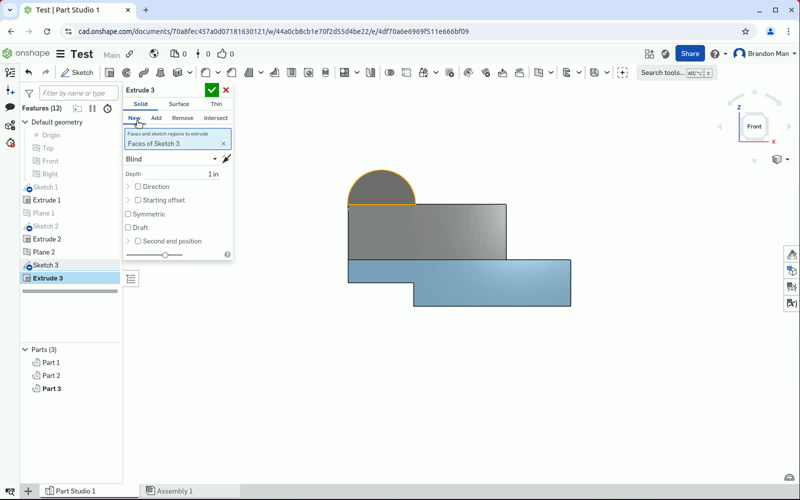
key(tab, 4)
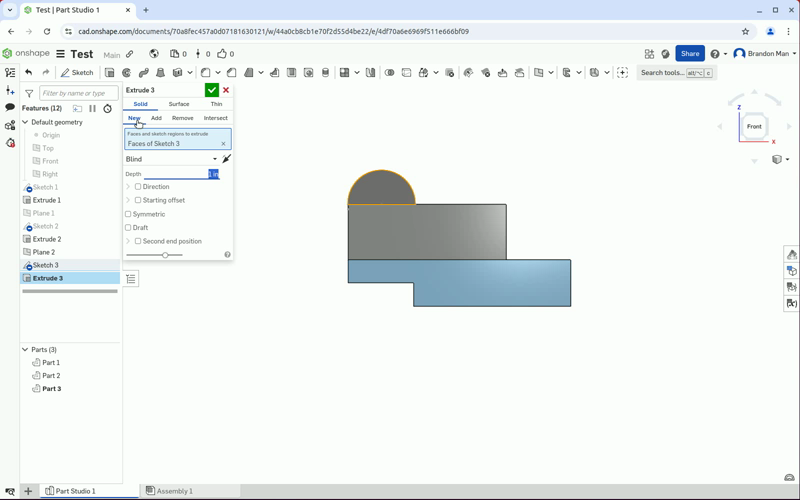
text(-23.108)
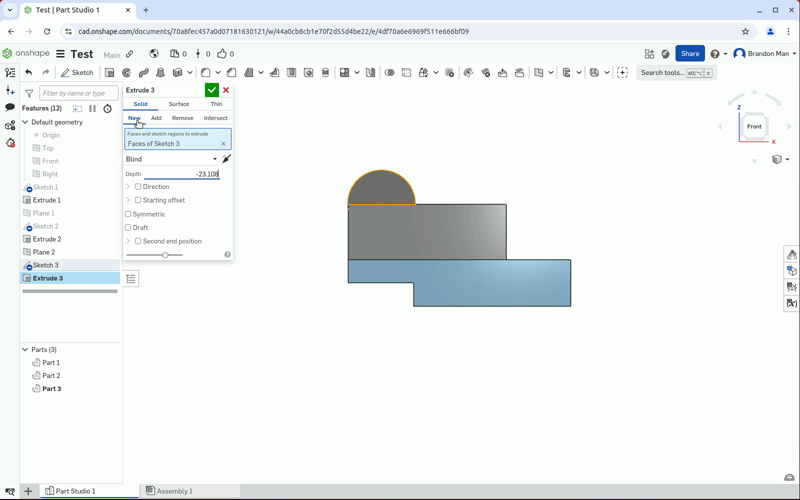
key(enter)
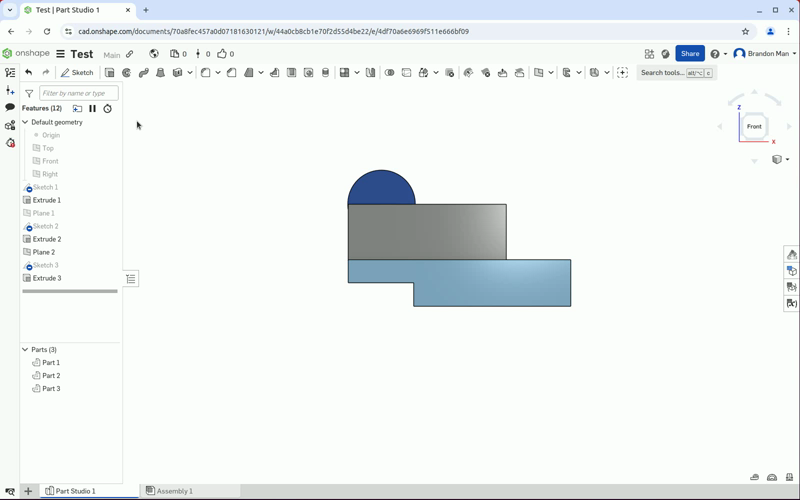
key(shift+h)
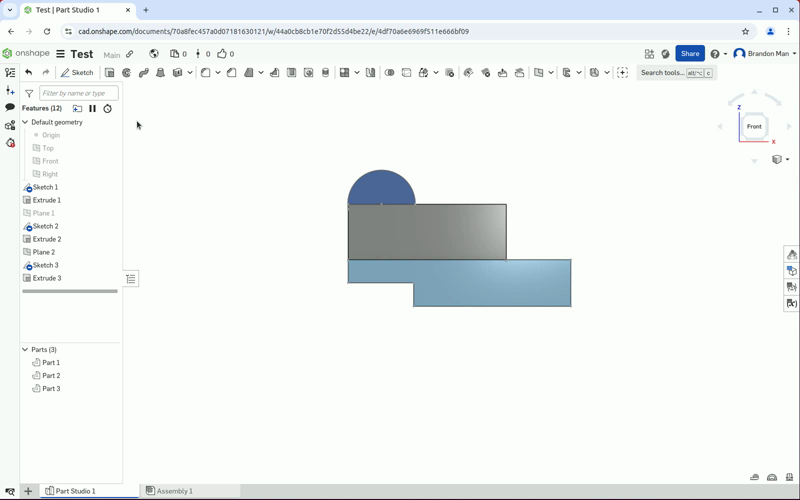
key(shift+h)
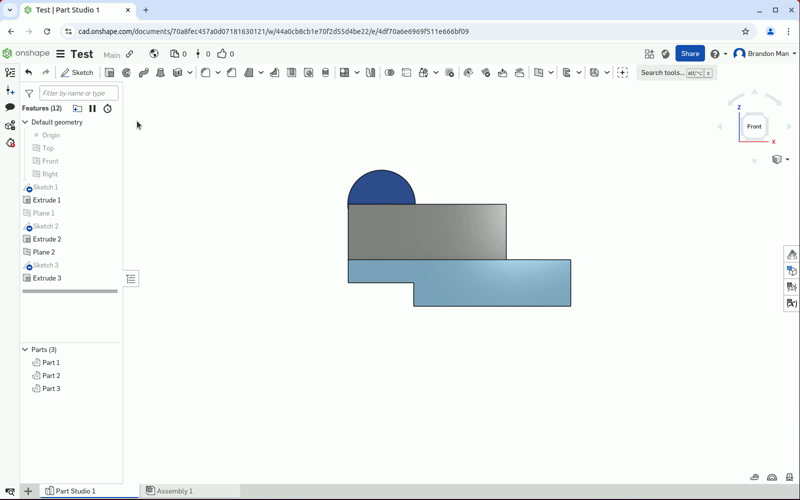
mouse_move(73, 189)
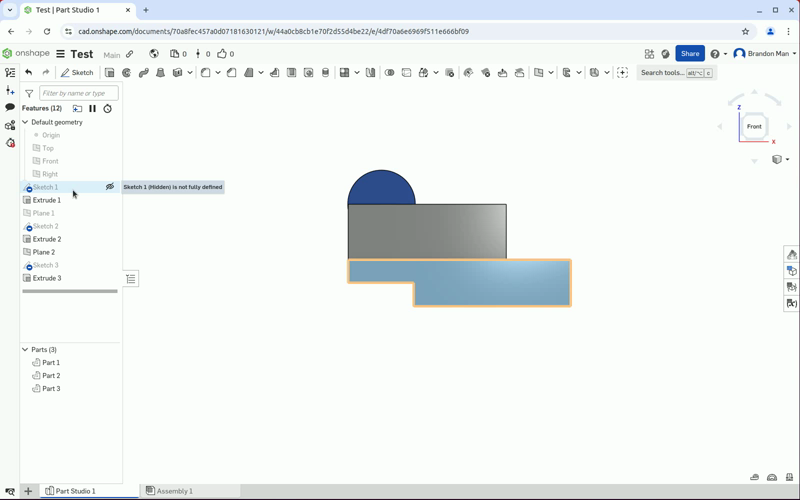
click(73, 189)
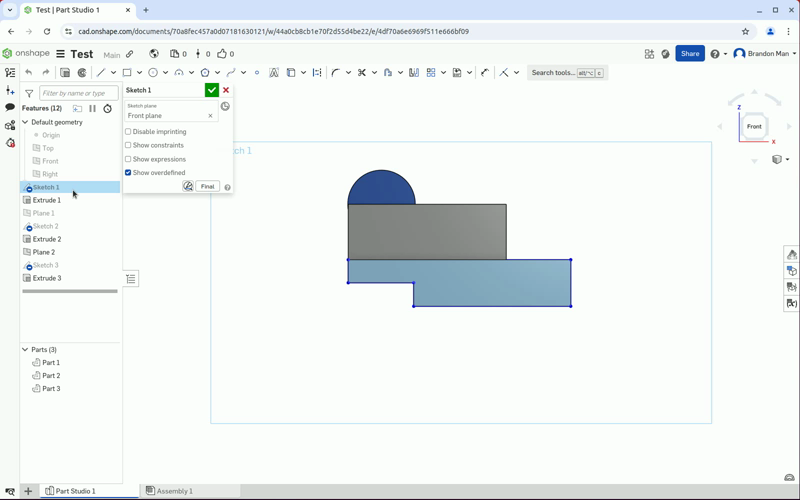
mouse_move(229, 92)
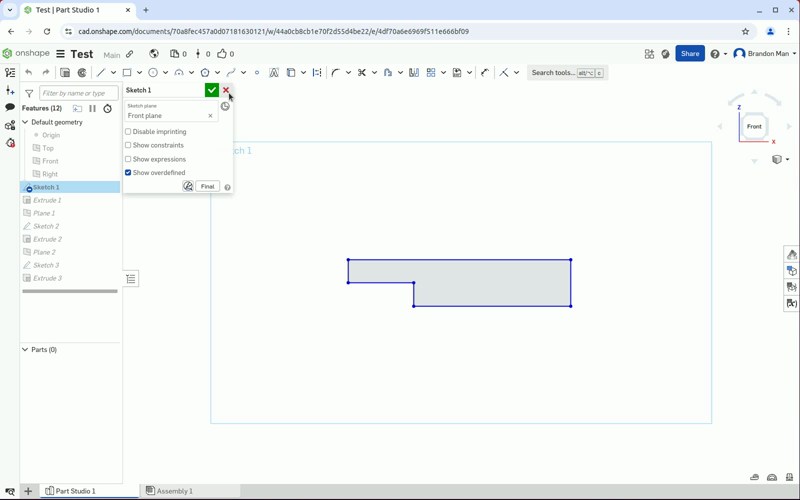
click(229, 92)
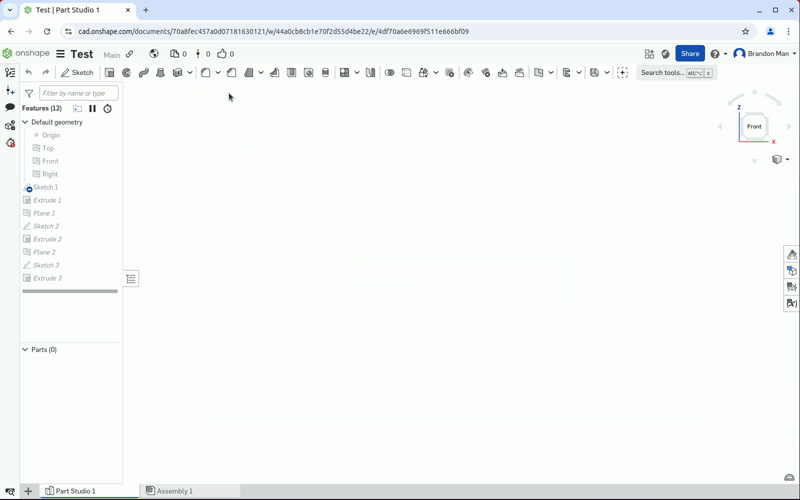
key(shift+s)
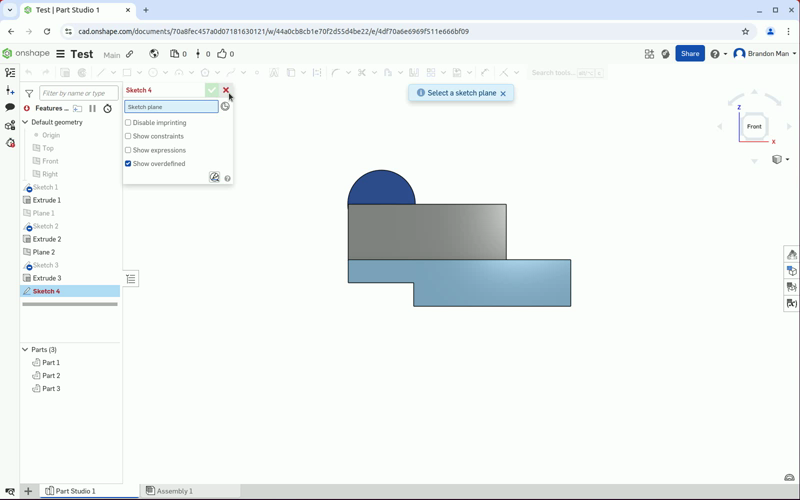
mouse_move(73, 254)
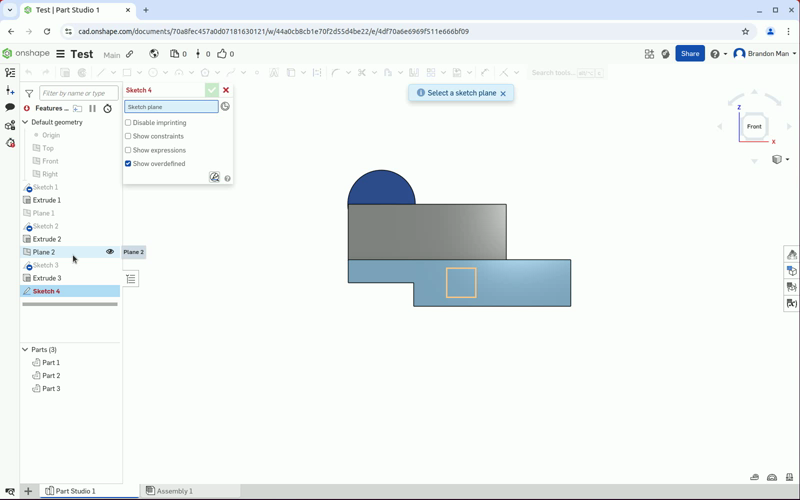
click(73, 254)
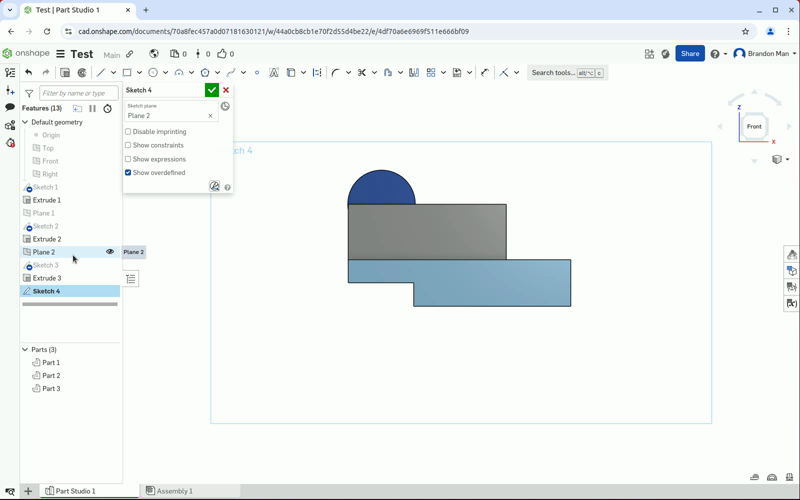
mouse_move(73, 352)
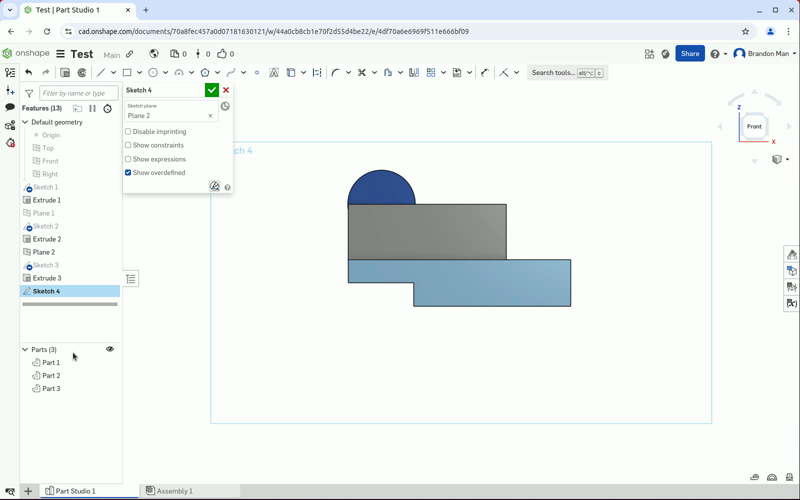
key(y)
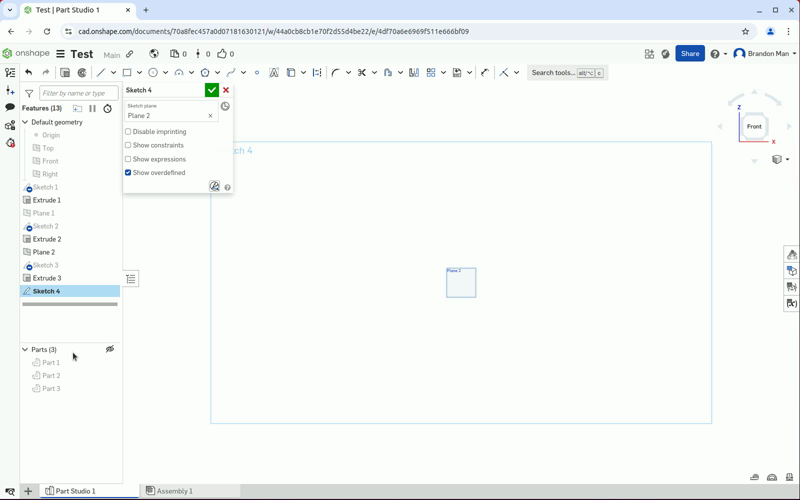
key(a)
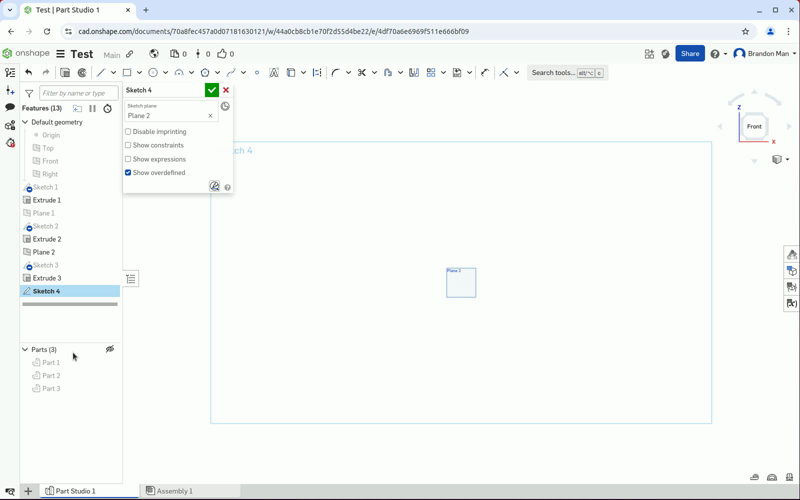
key_down(shift)
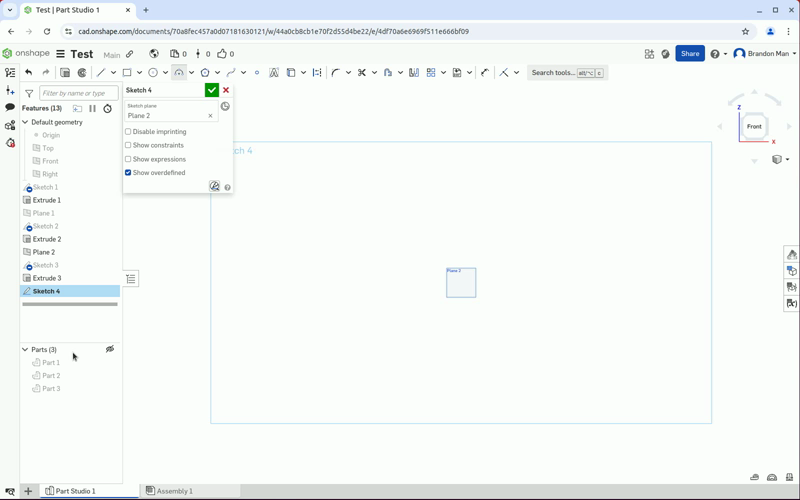
mouse_move(348, 209)
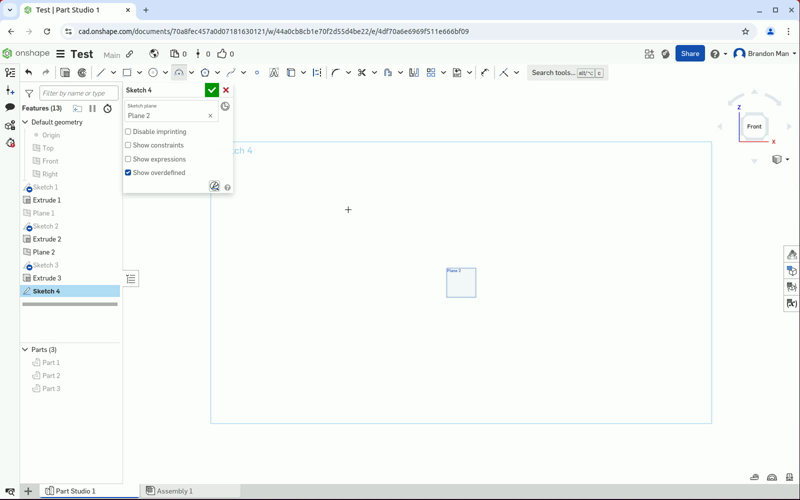
click(348, 209)
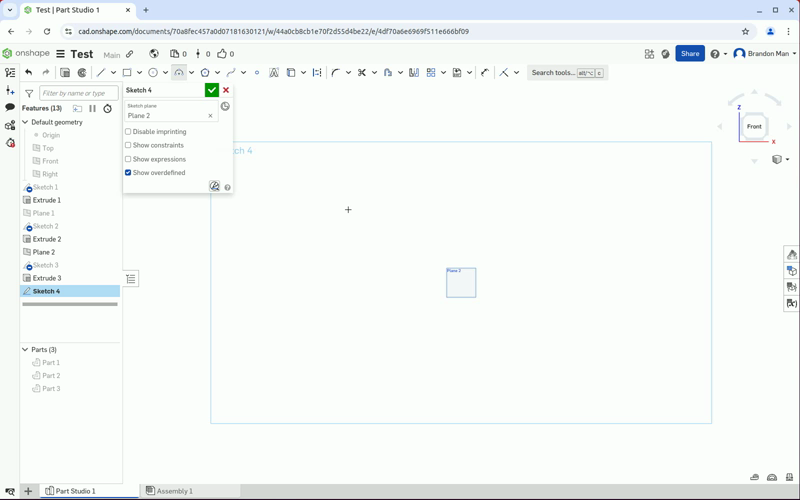
key_up(shift)
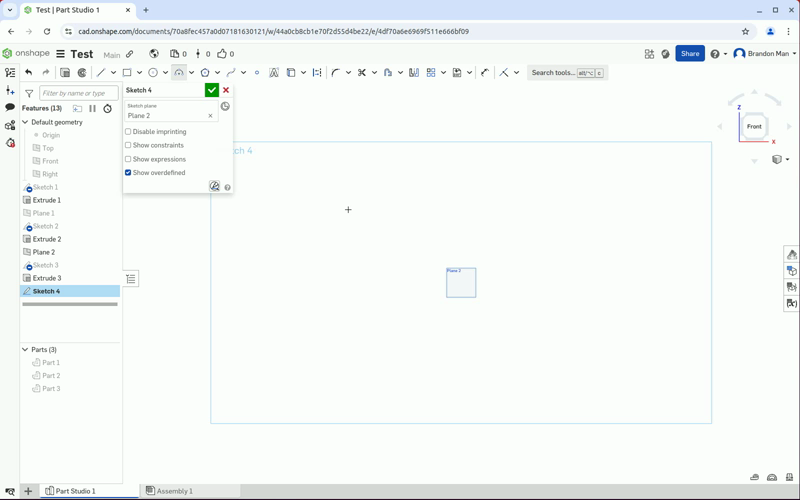
key_down(shift)
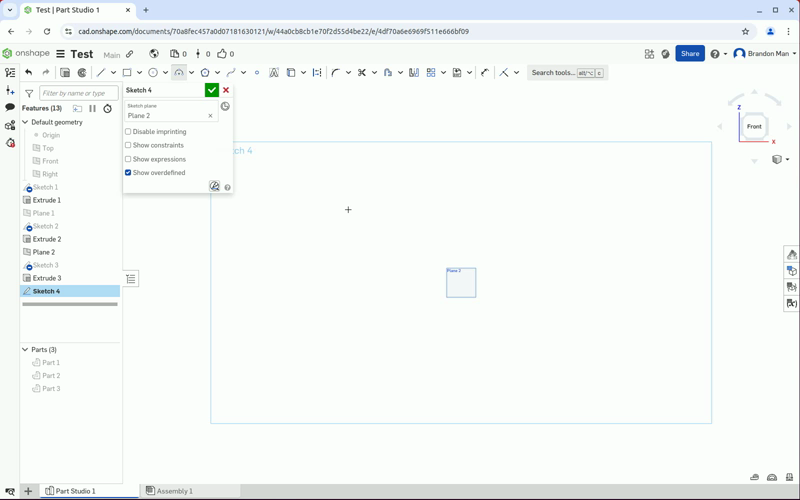
mouse_move(415, 204)
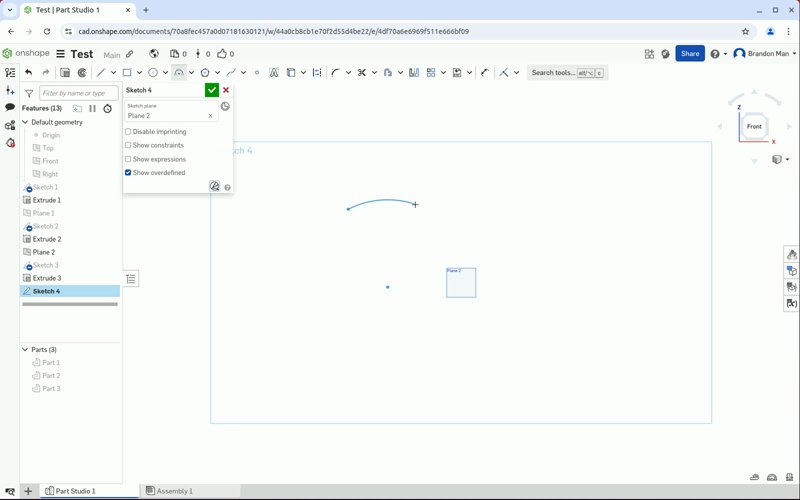
click(415, 204)
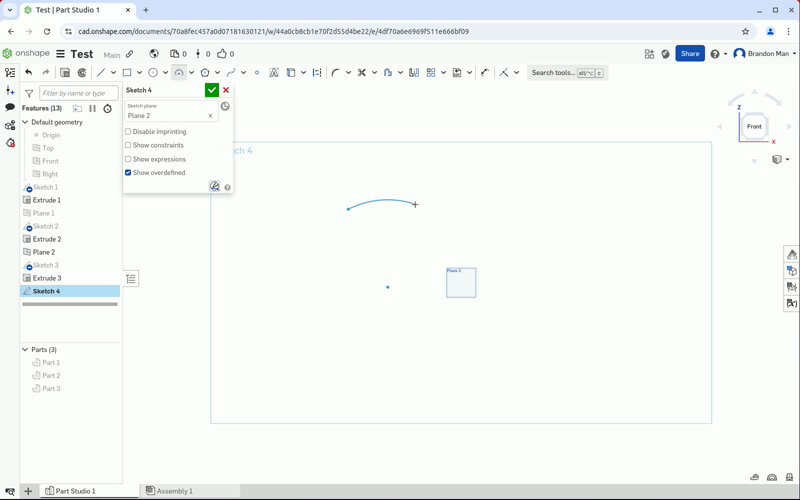
mouse_move(384, 237)
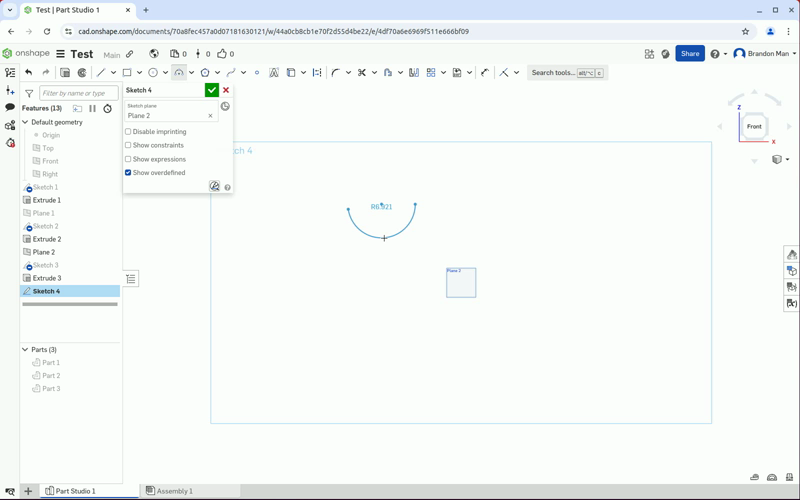
click(384, 237)
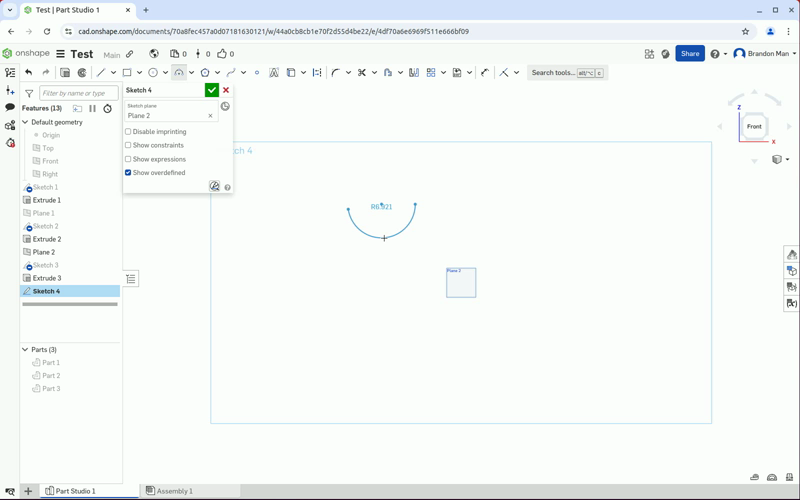
key_up(shift)
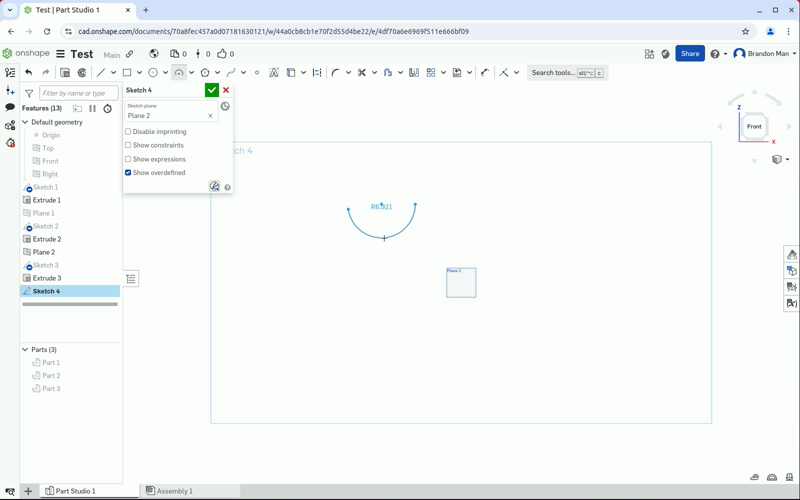
key(esc)
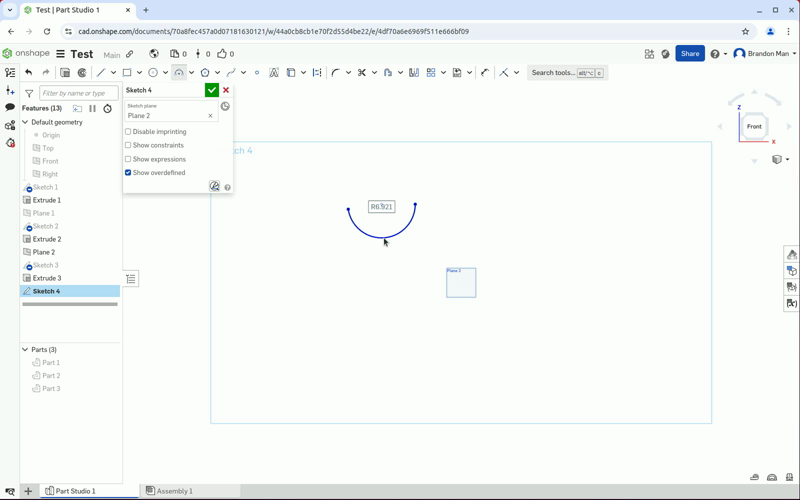
key(l)
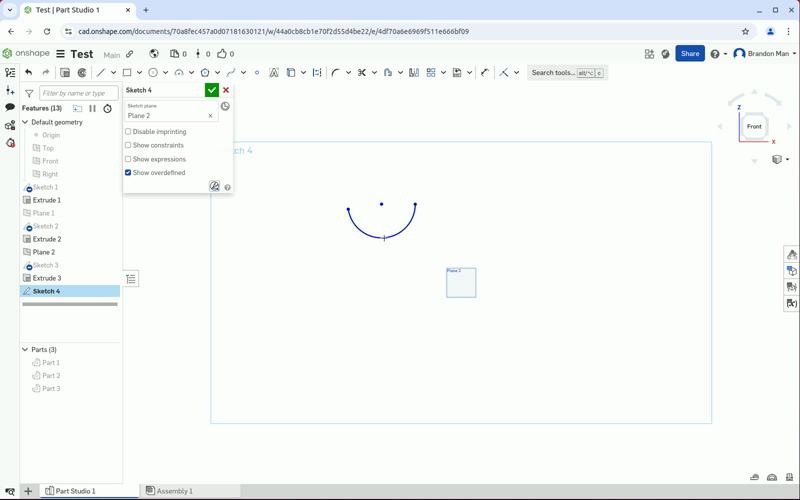
mouse_move(415, 204)
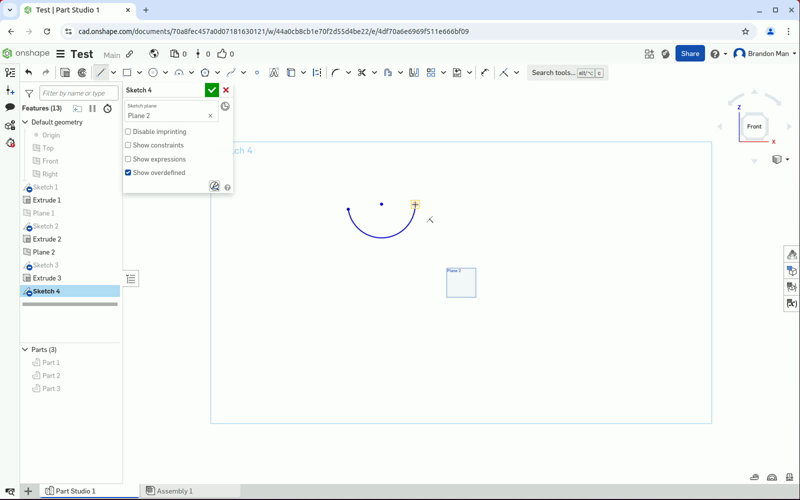
click(415, 204)
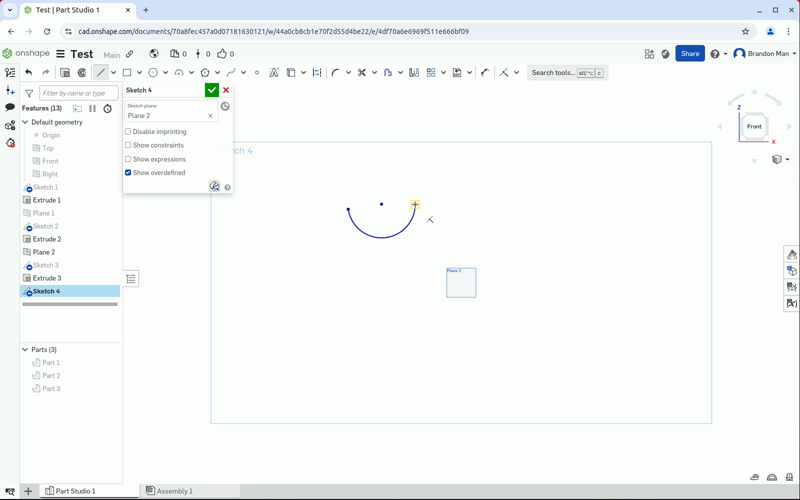
key_down(shift)
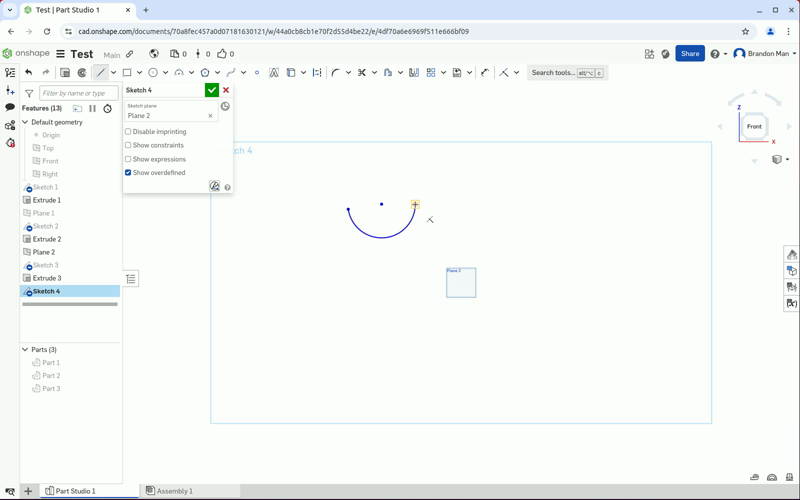
mouse_move(348, 204)
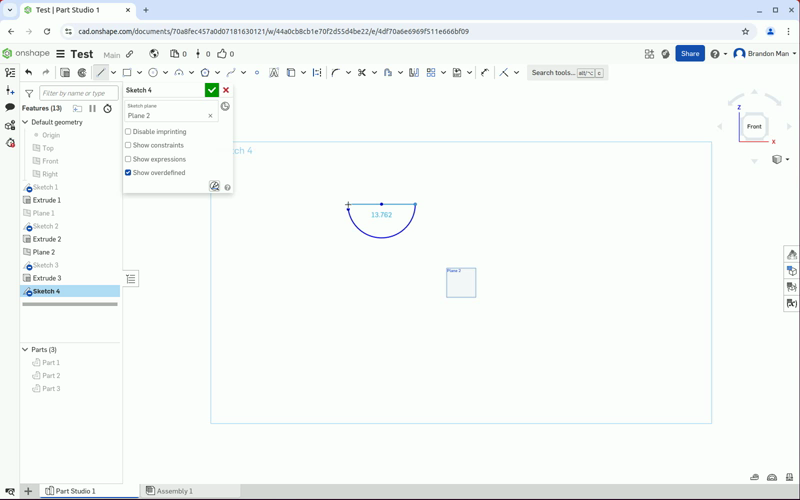
click(348, 204)
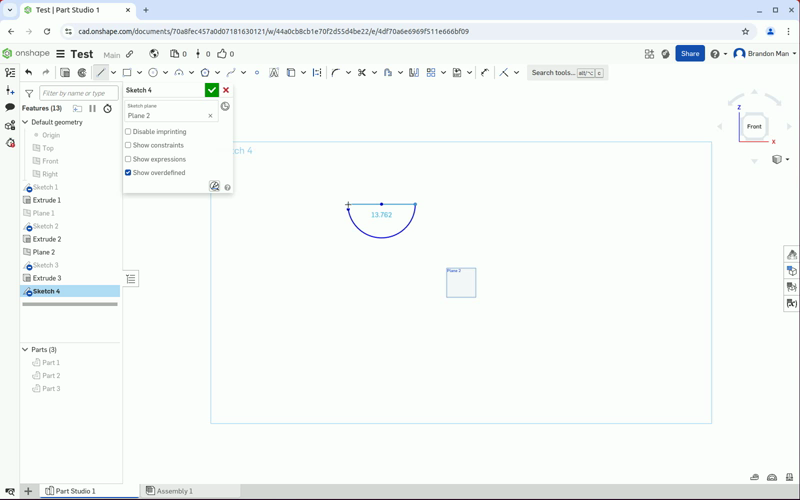
key_up(shift)
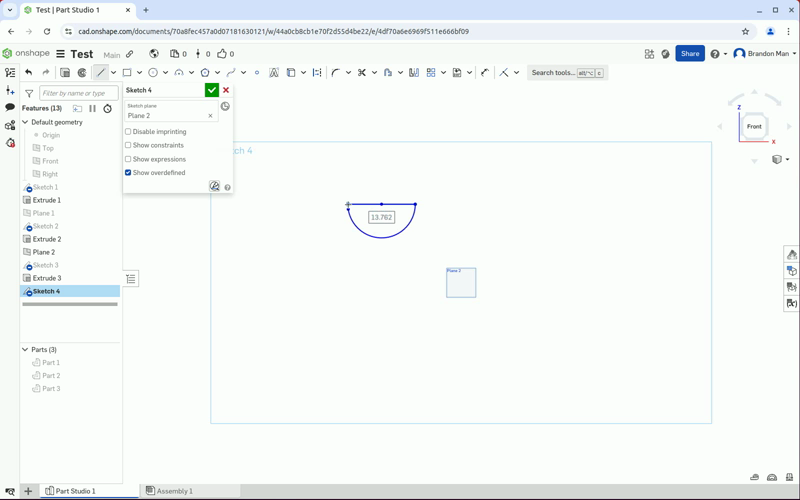
mouse_move(378, 204)
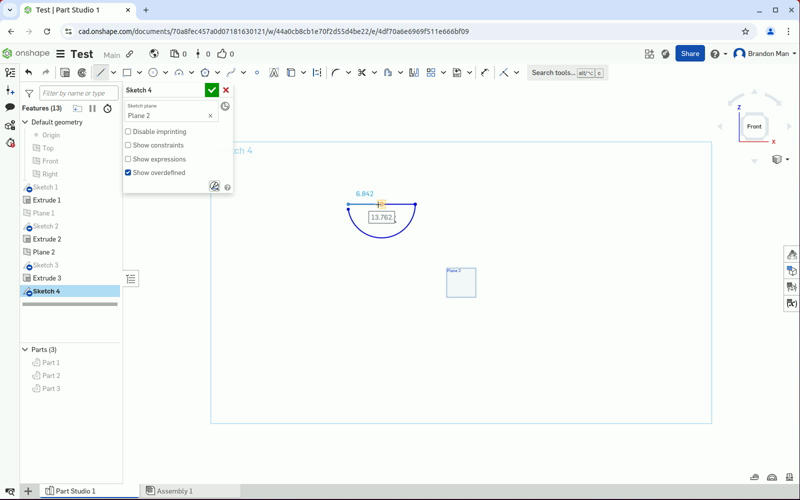
key_down(shift)
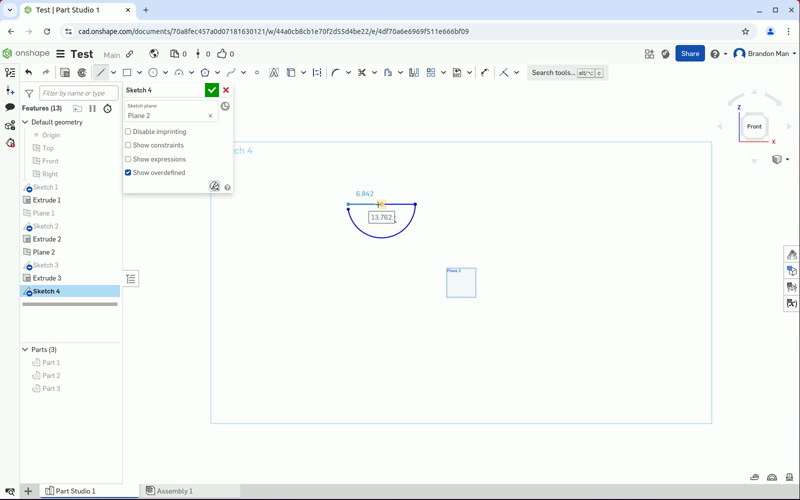
mouse_move(348, 209)
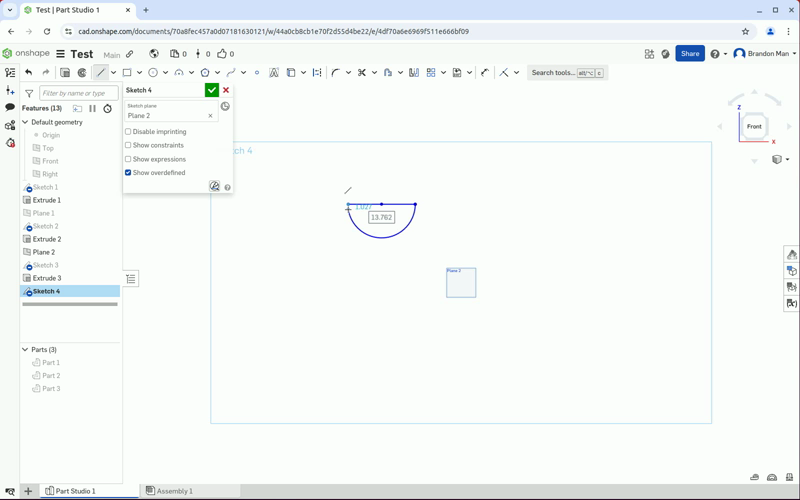
scroll(6)
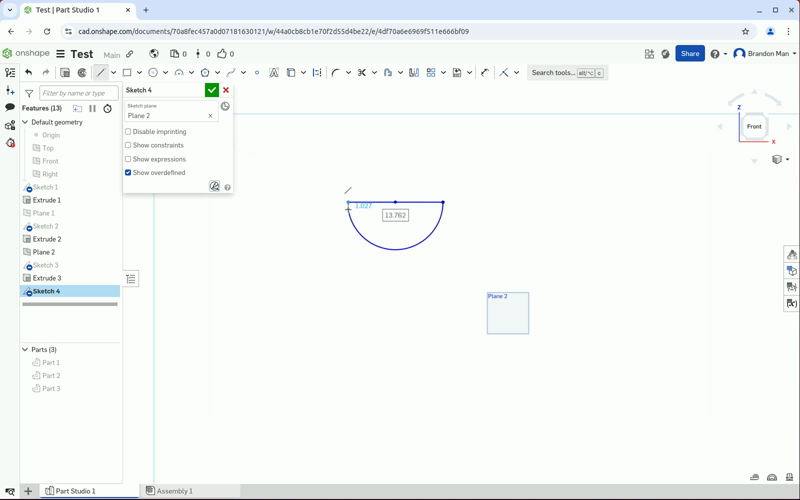
scroll(6)
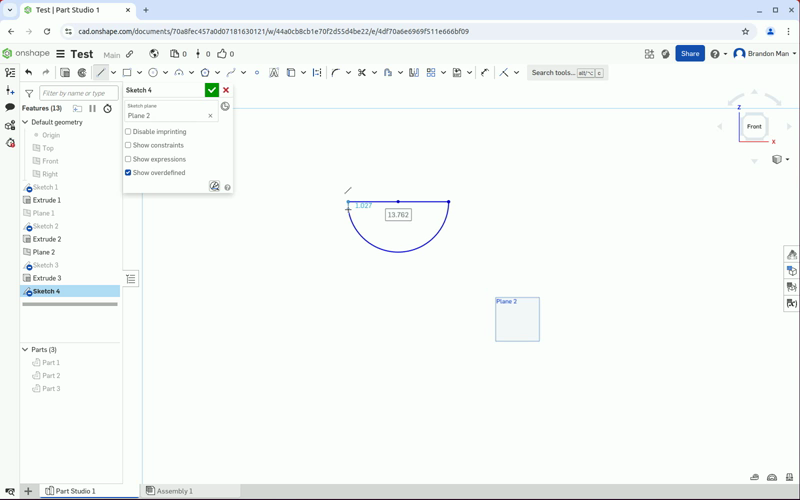
scroll(6)
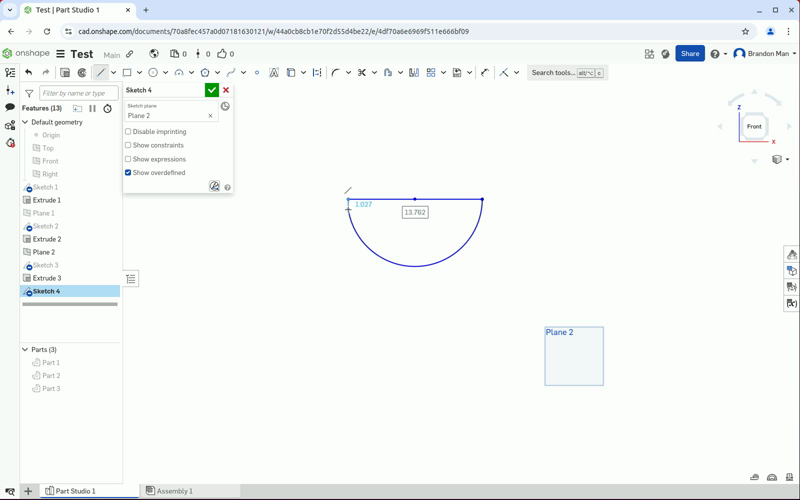
scroll(6)
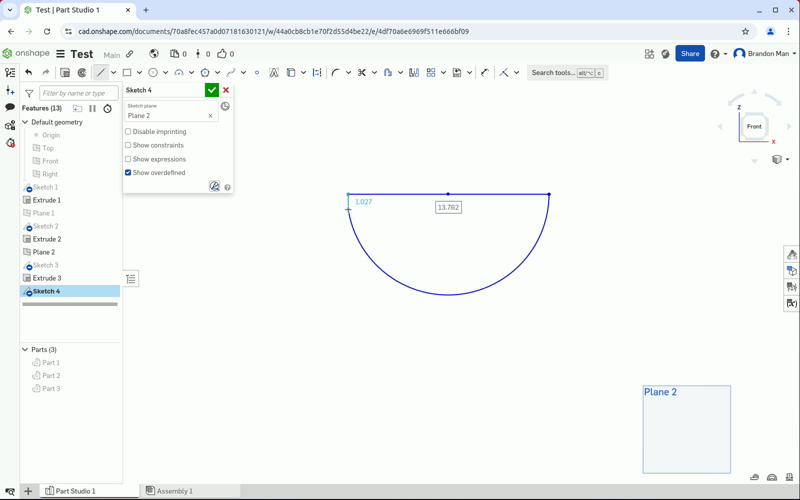
scroll(6)
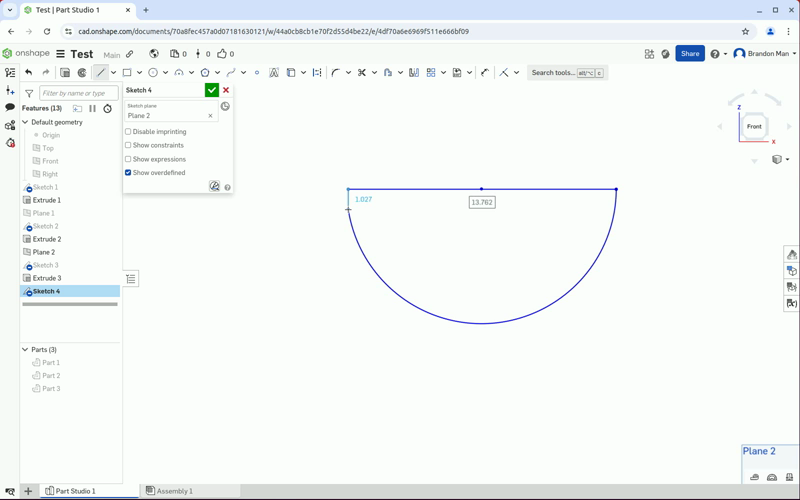
scroll(6)
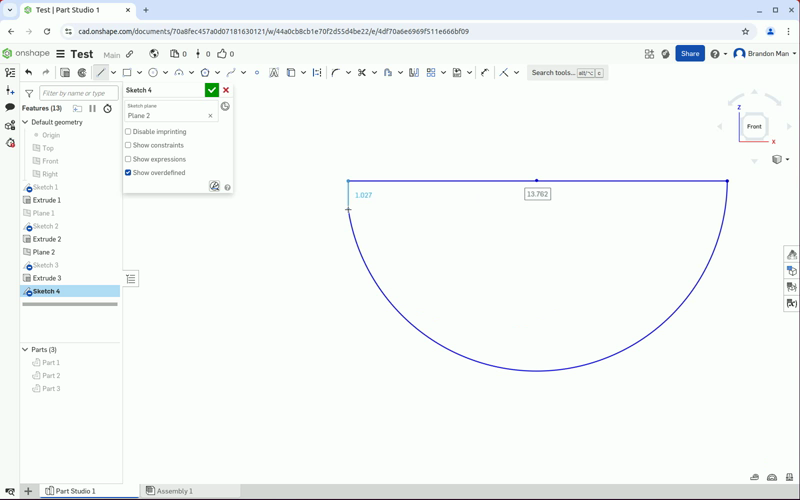
scroll(6)
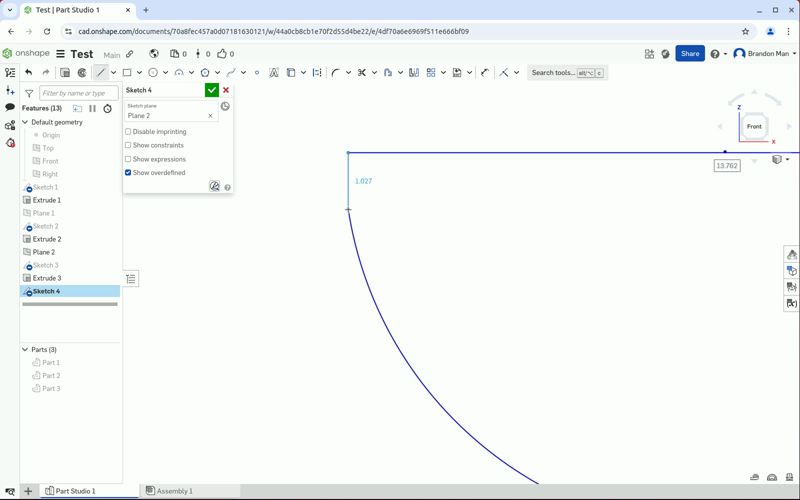
key_up(shift)
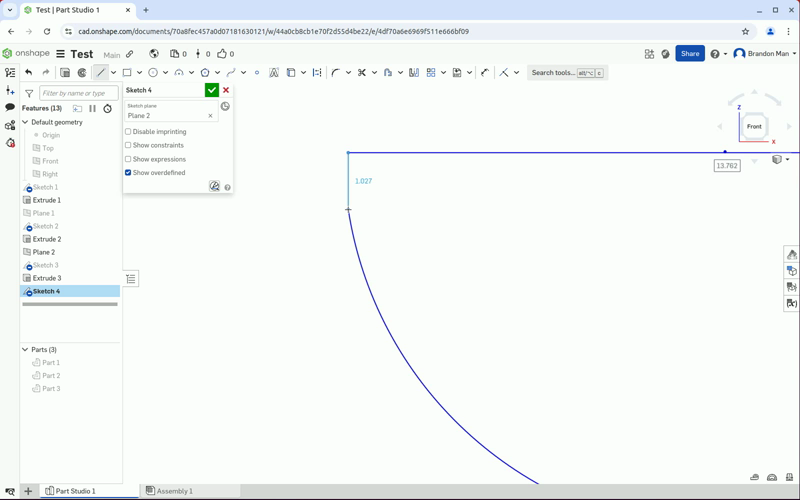
click(348, 209)
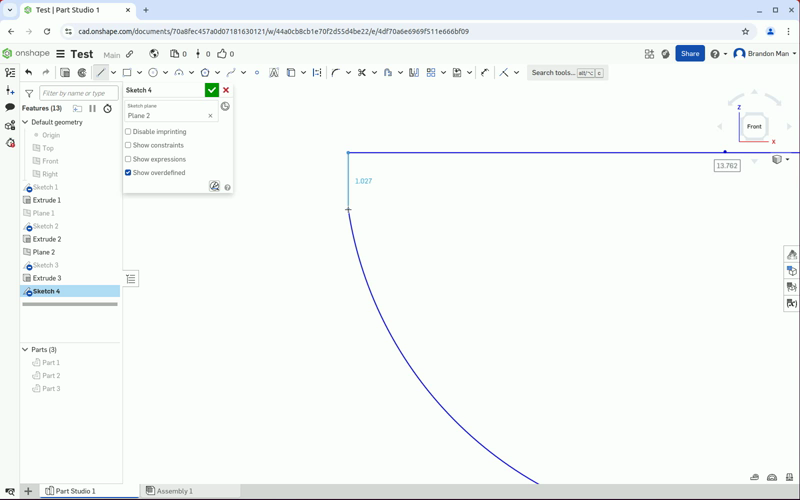
scroll(-6)
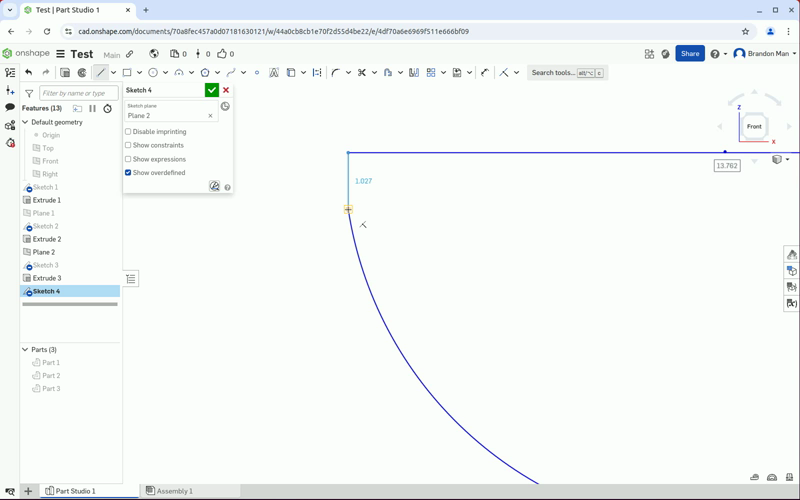
scroll(-6)
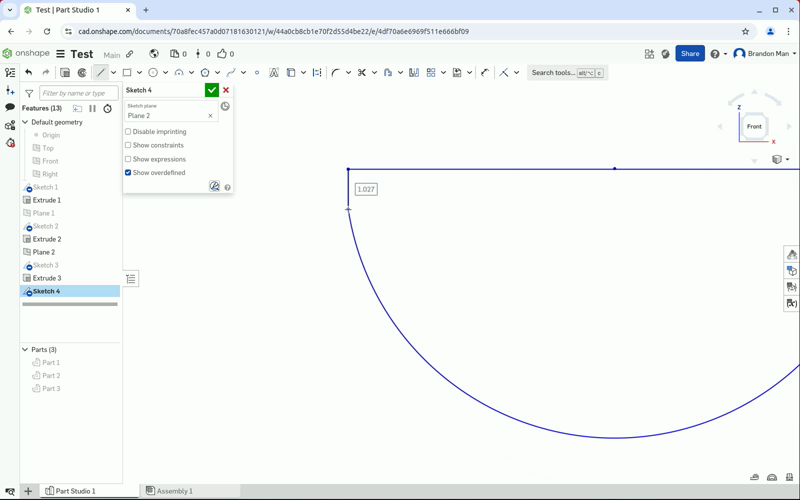
scroll(-6)
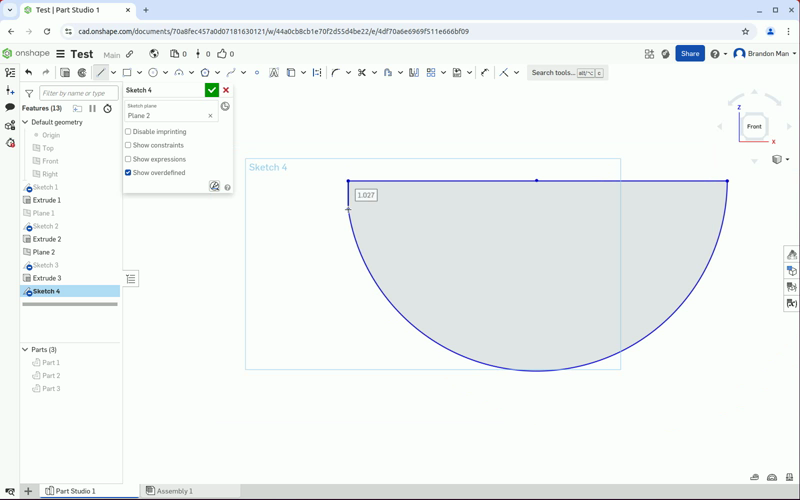
scroll(-6)
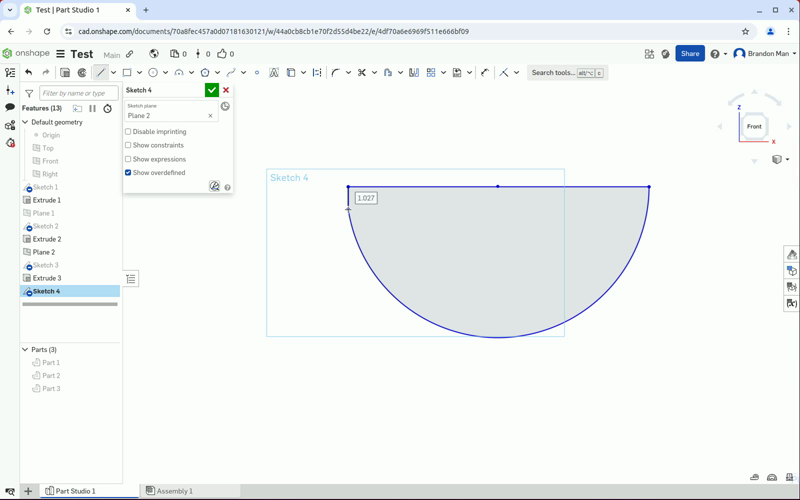
scroll(-6)
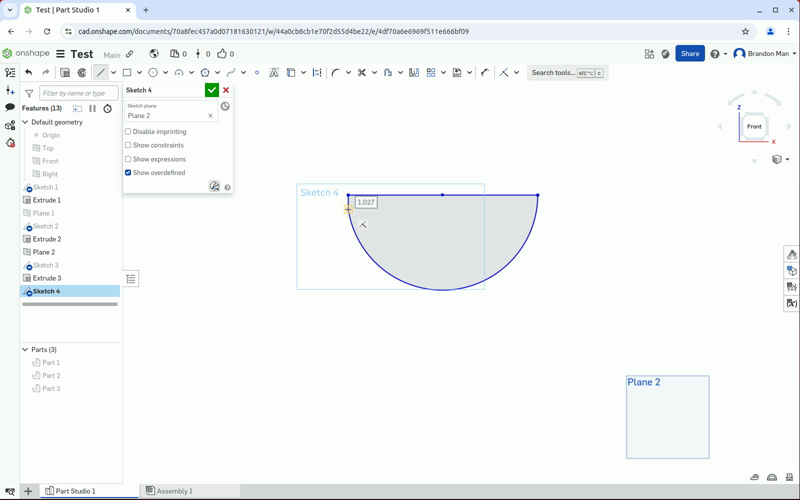
scroll(-6)
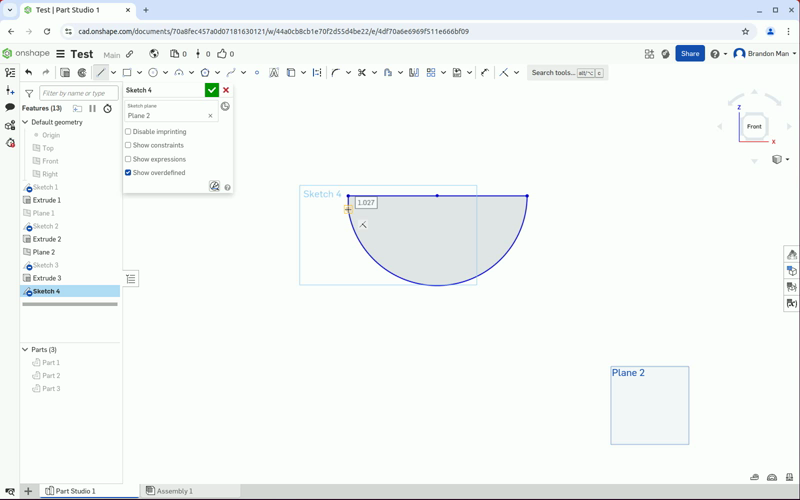
scroll(-6)
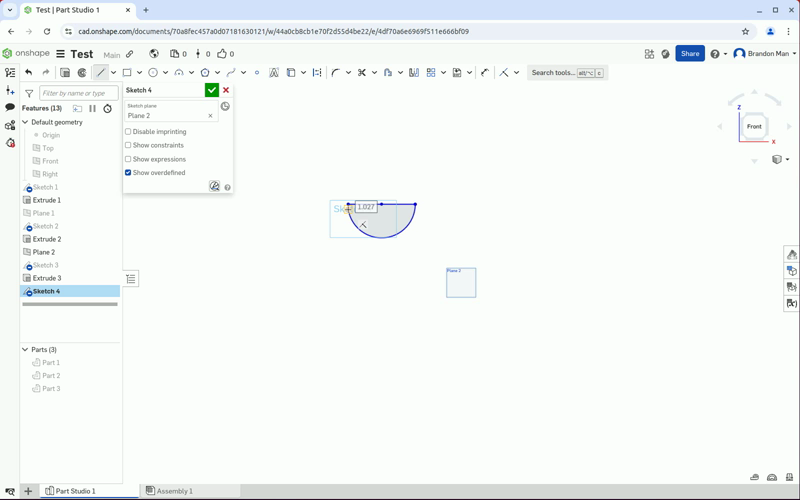
key(esc)
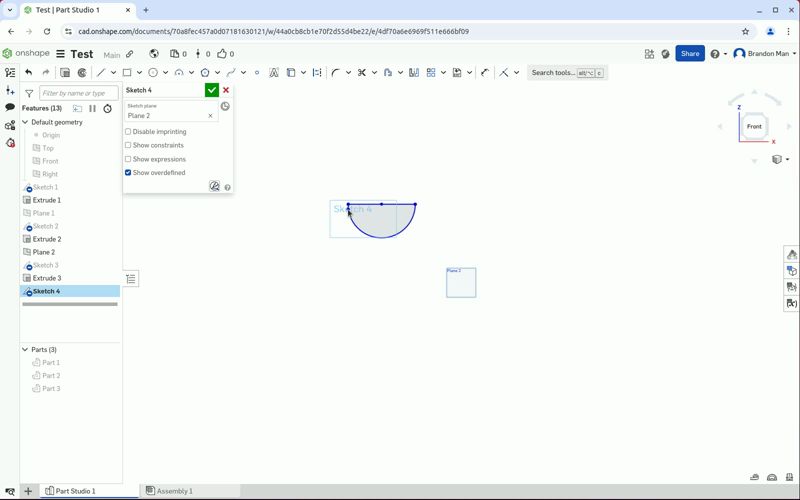
mouse_move(391, 234)
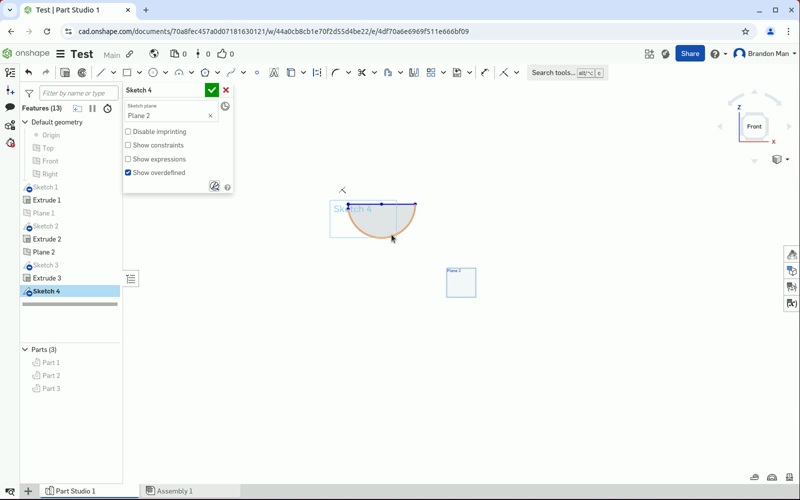
scroll(6)
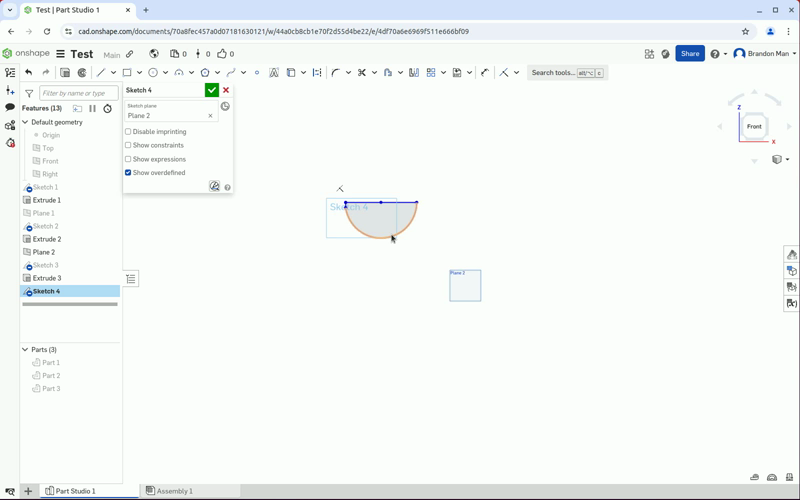
scroll(6)
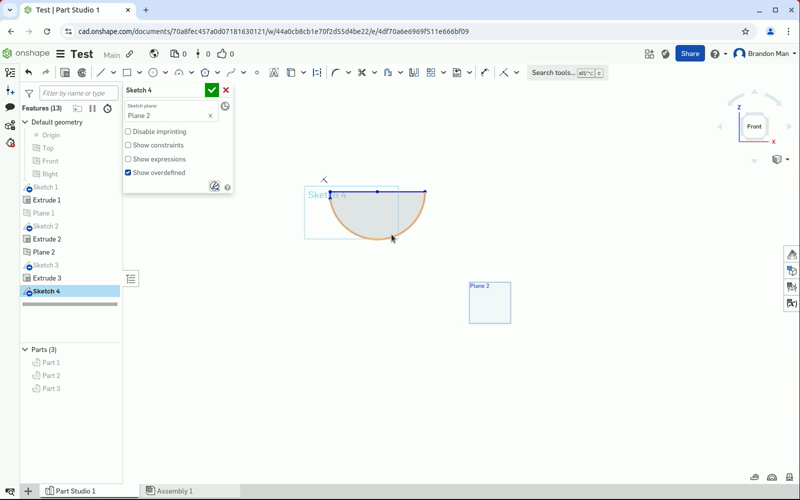
scroll(6)
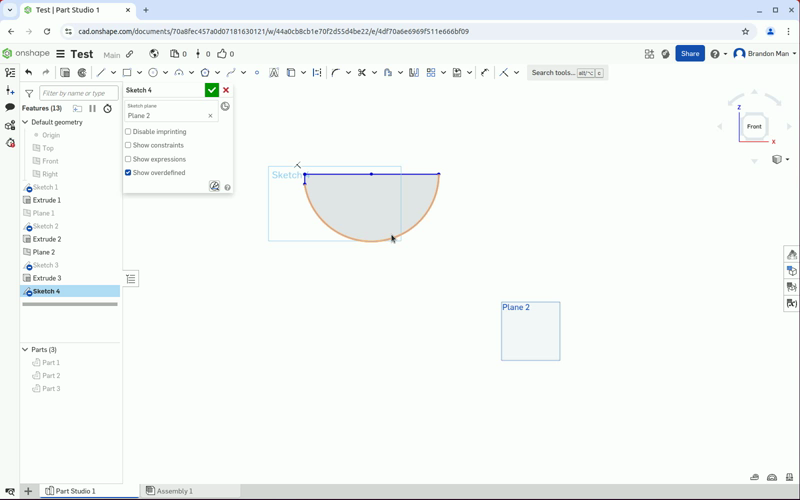
scroll(6)
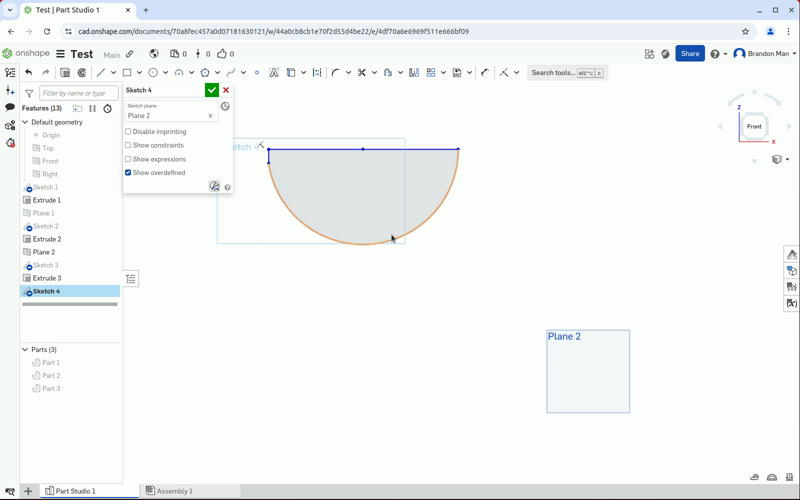
scroll(6)
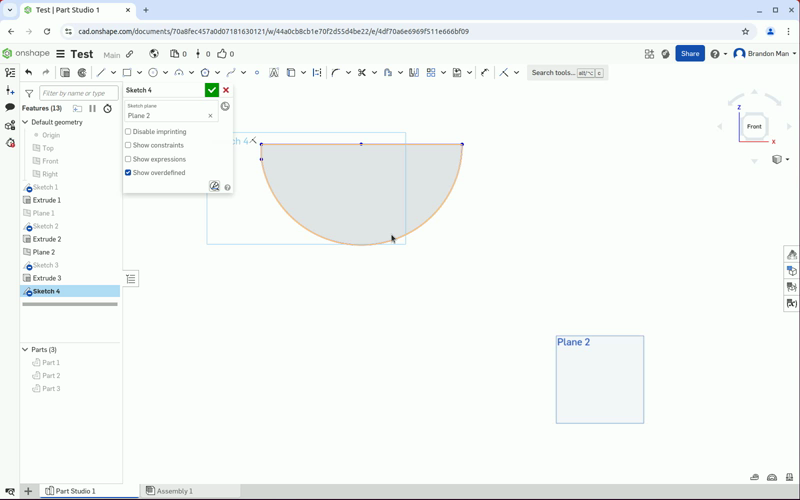
scroll(6)
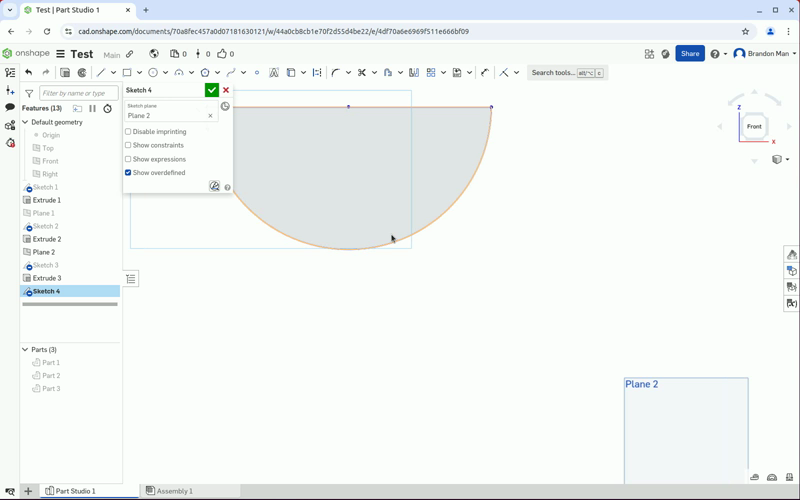
scroll(6)
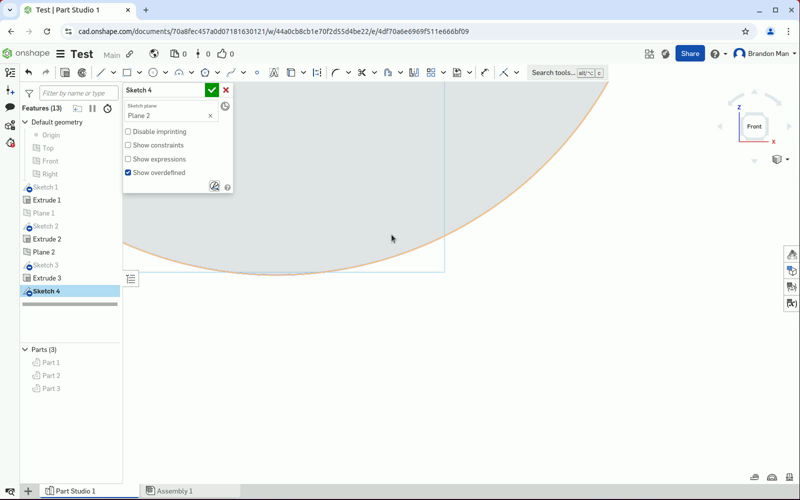
click(391, 234)
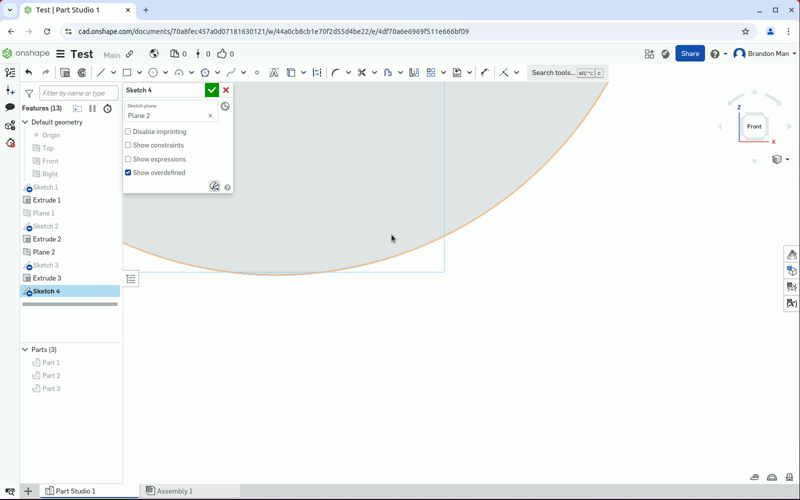
scroll(-6)
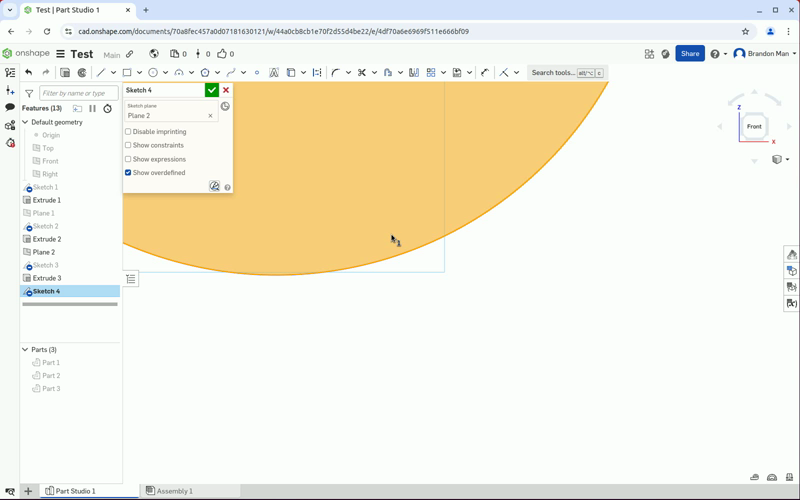
scroll(-6)
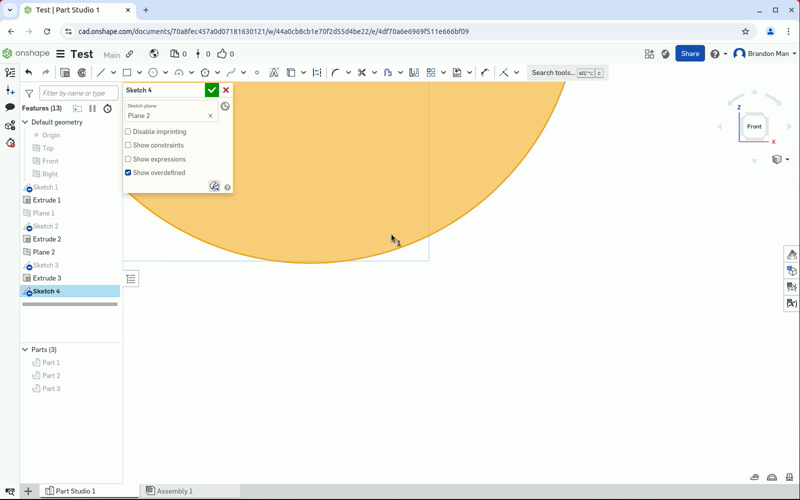
scroll(-6)
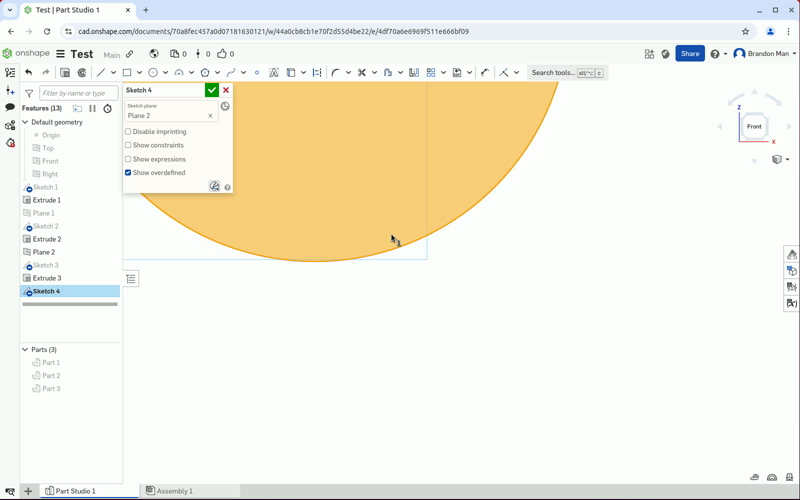
scroll(-6)
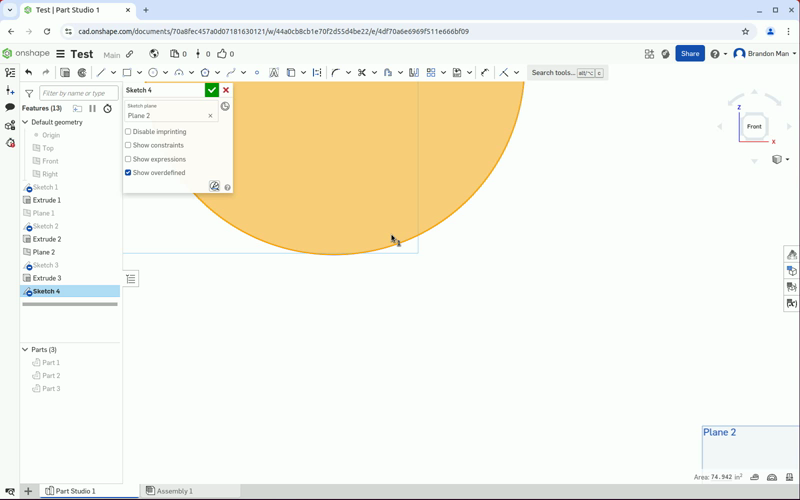
scroll(-6)
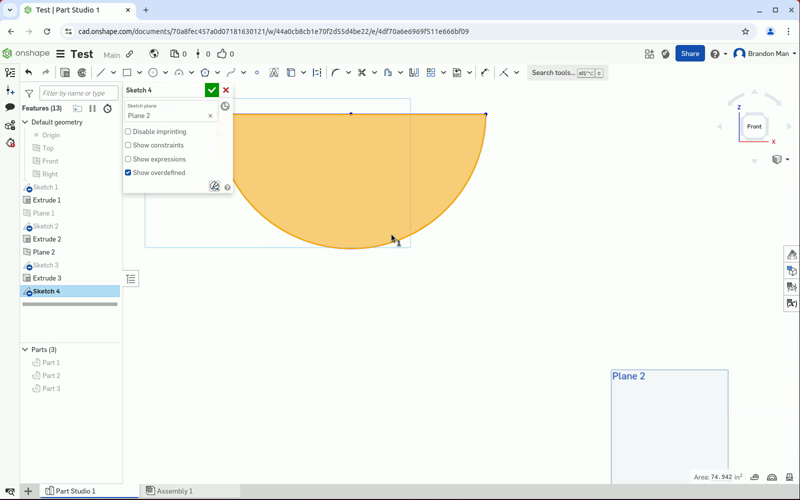
scroll(-6)
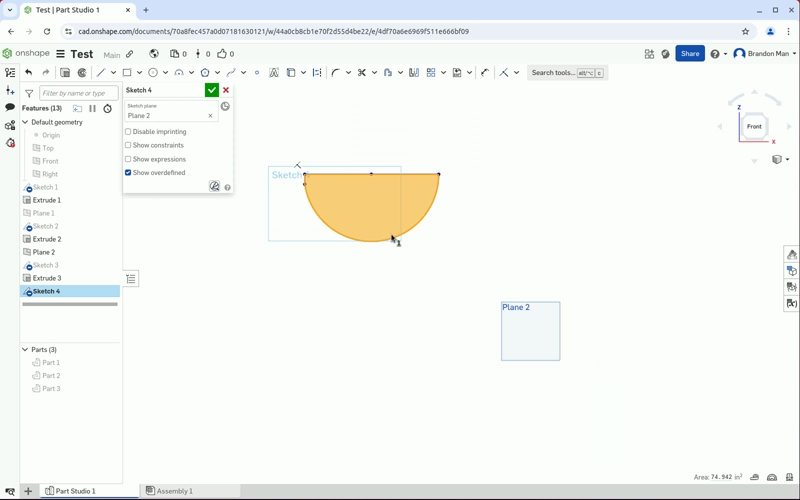
scroll(-6)
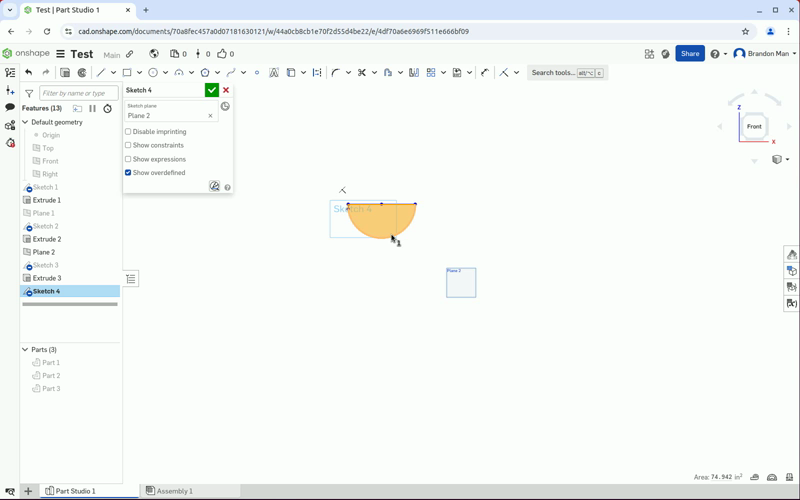
mouse_move(73, 352)
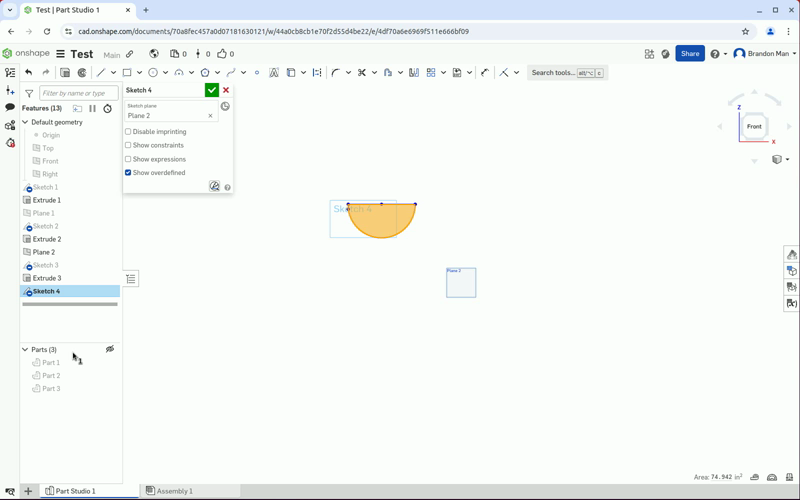
key(shift+y)
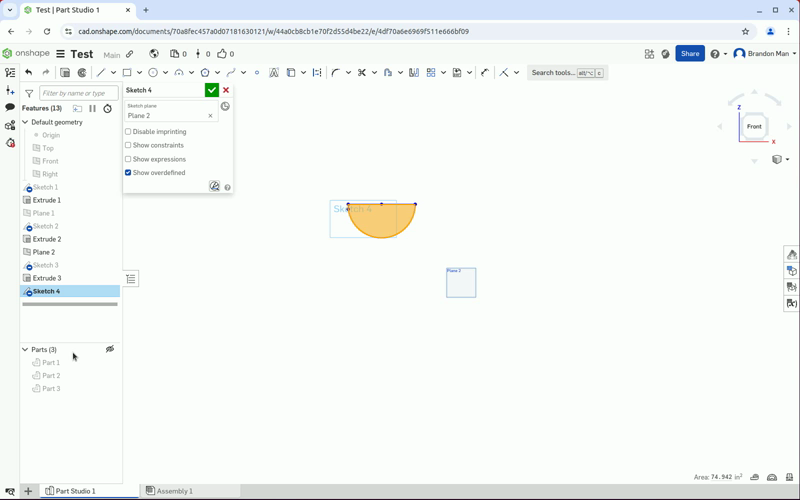
key(shift+e)
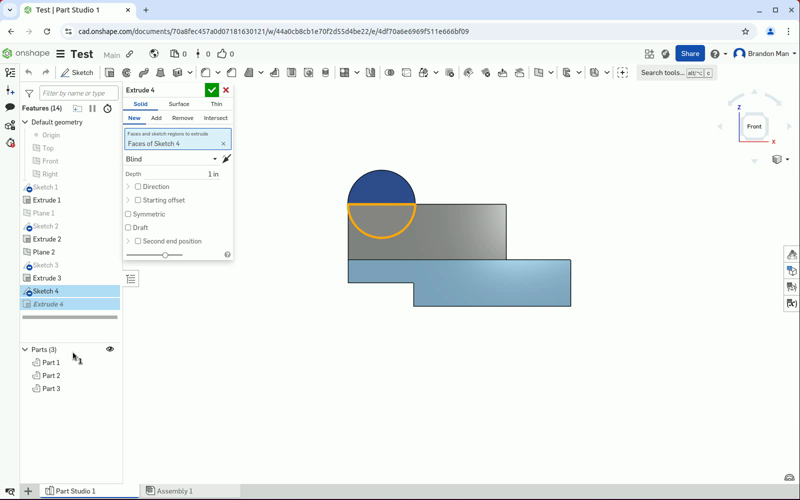
mouse_move(143, 106)
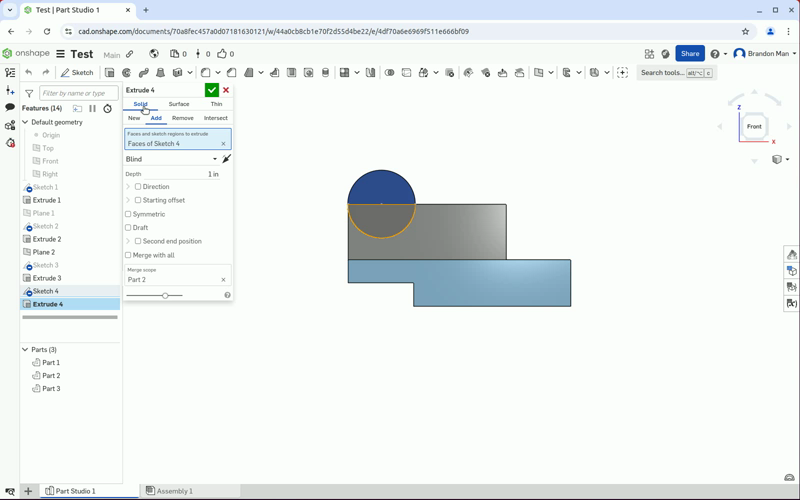
click(143, 106)
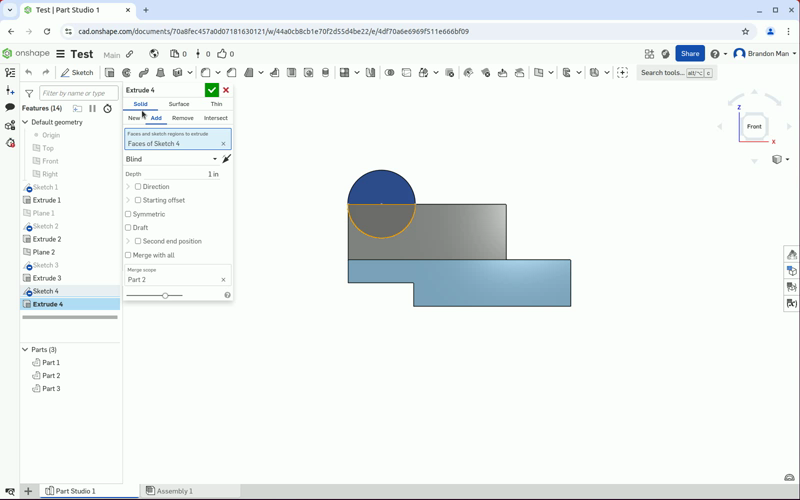
mouse_move(137, 120)
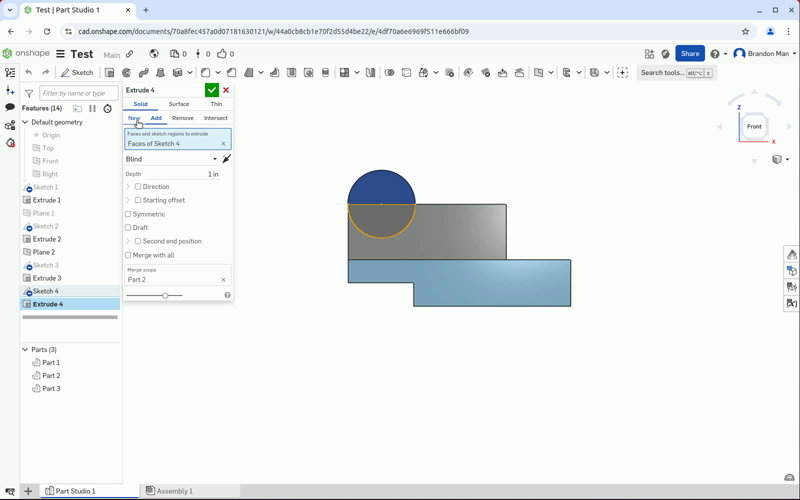
click(137, 120)
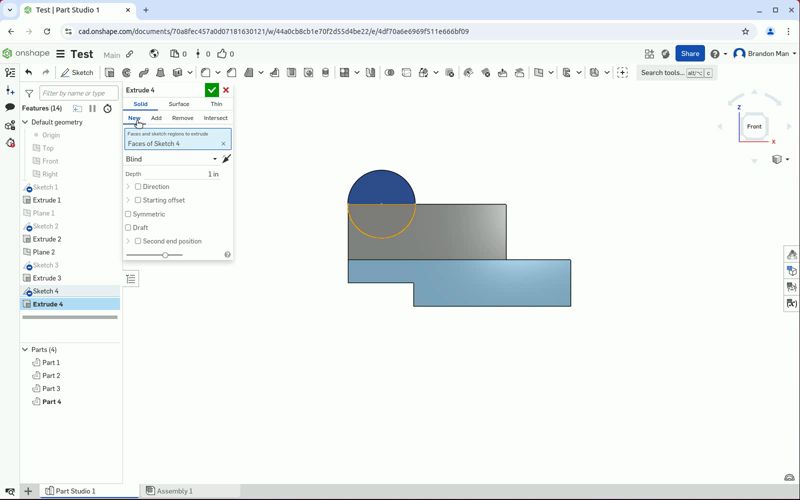
key(tab, 4)
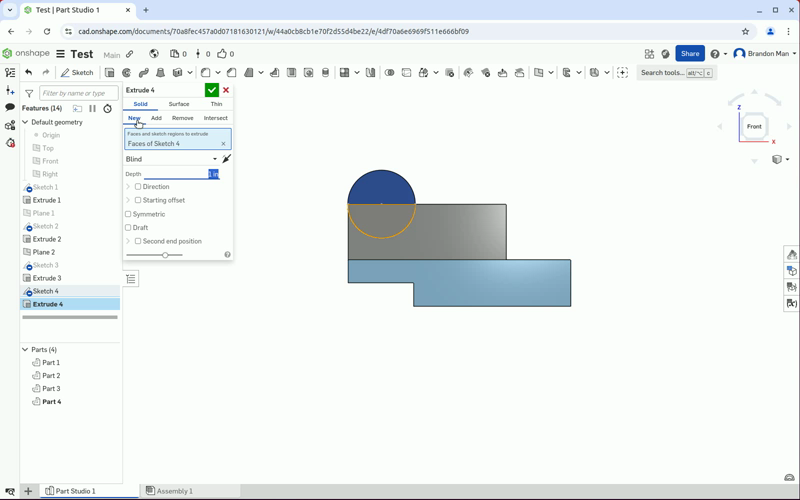
text(-23.108)
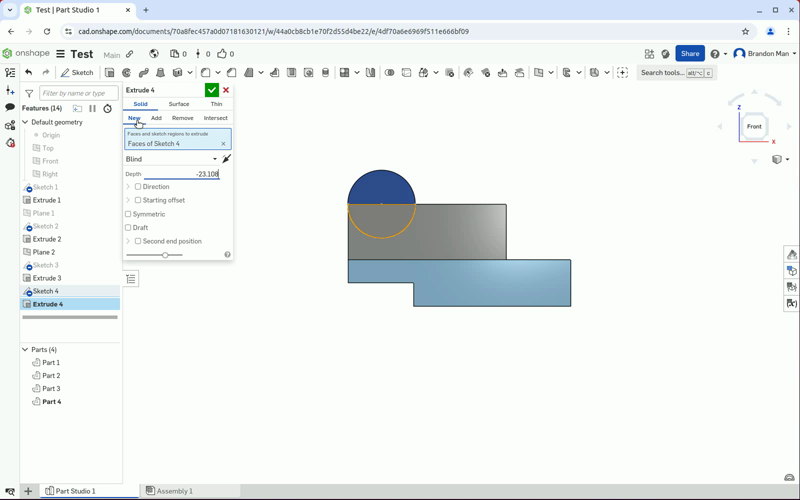
key(enter)
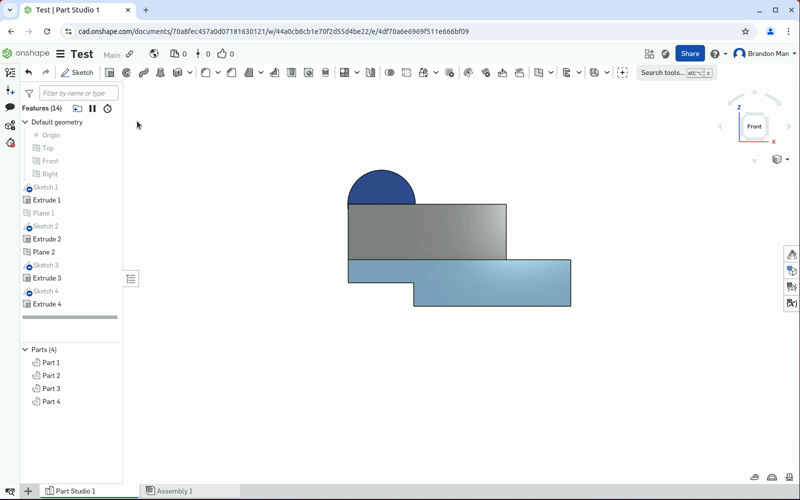
key(shift+h)
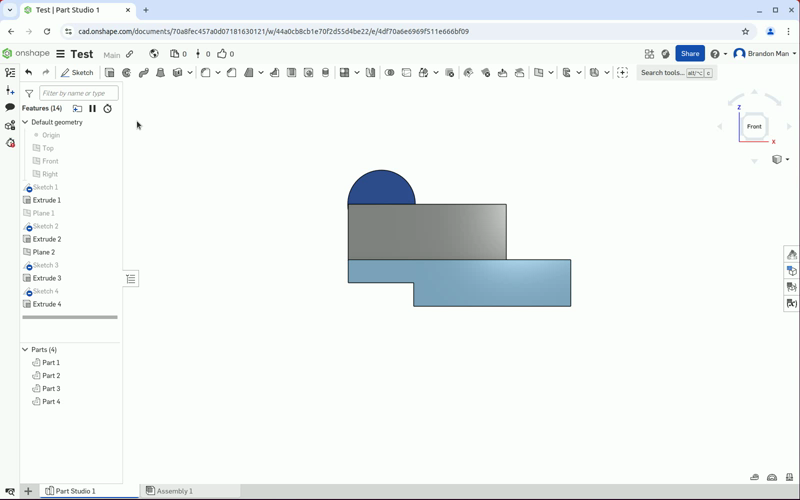
key(shift+h)
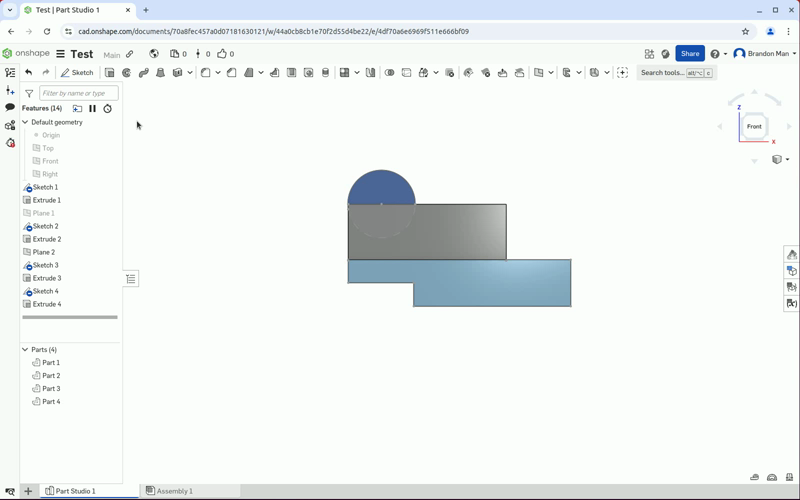
key(shift+7)
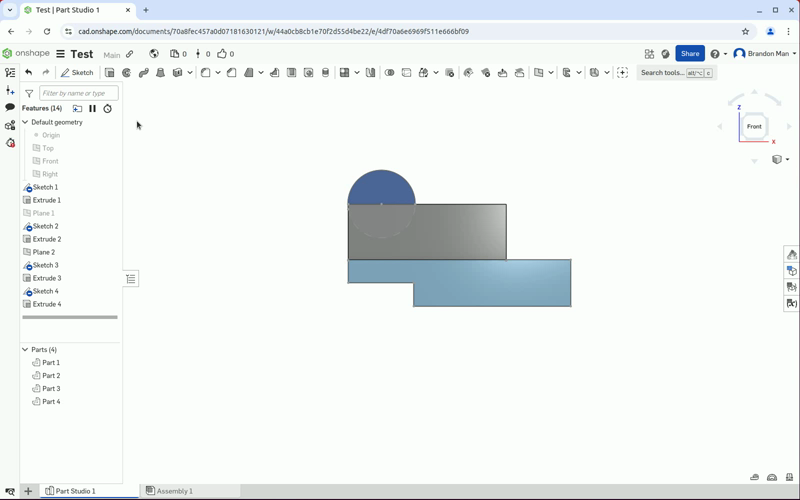
key(left, 2)
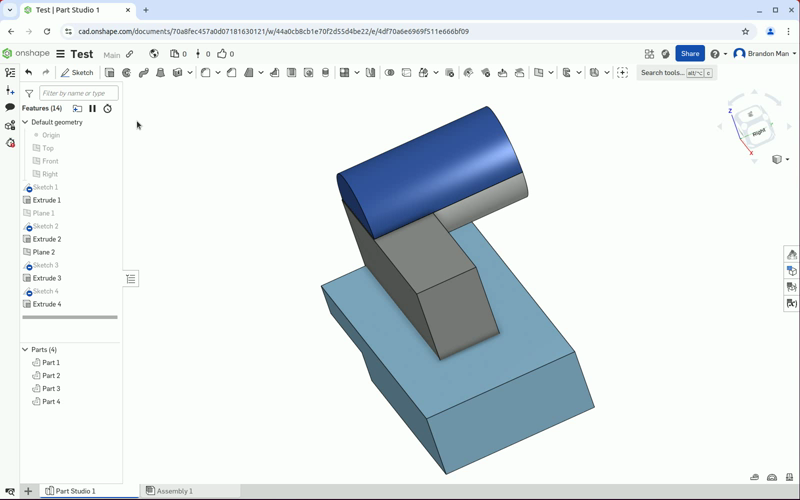
key(down, 2)
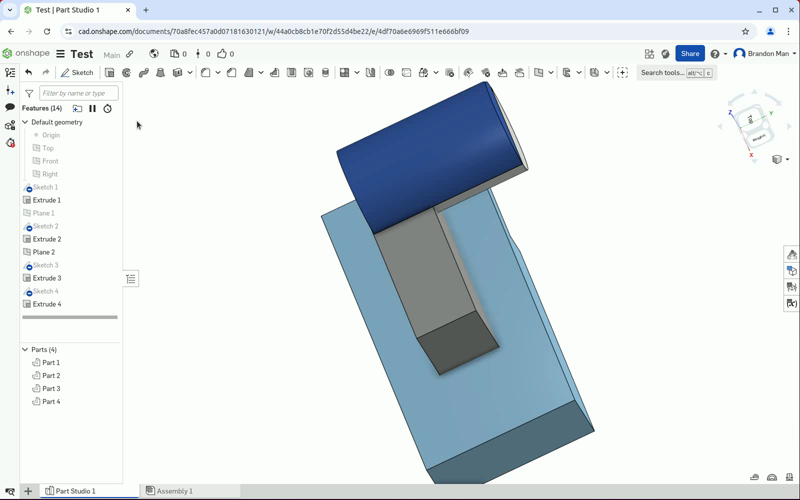
key(up, 2)
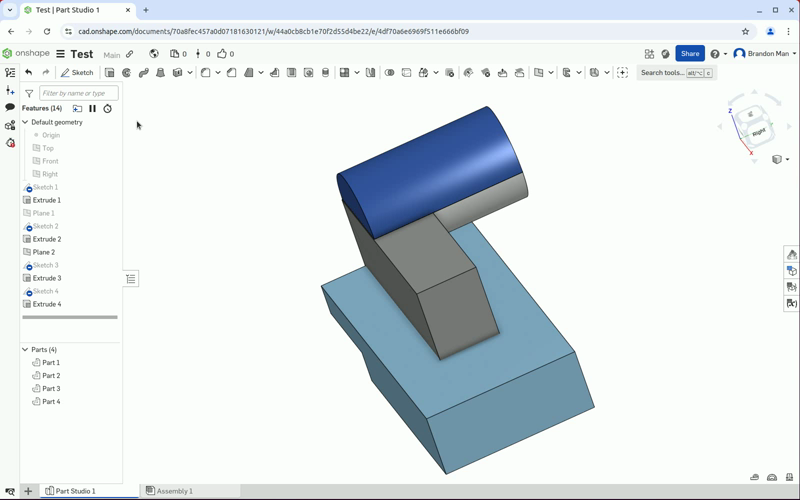
key(right, 2)
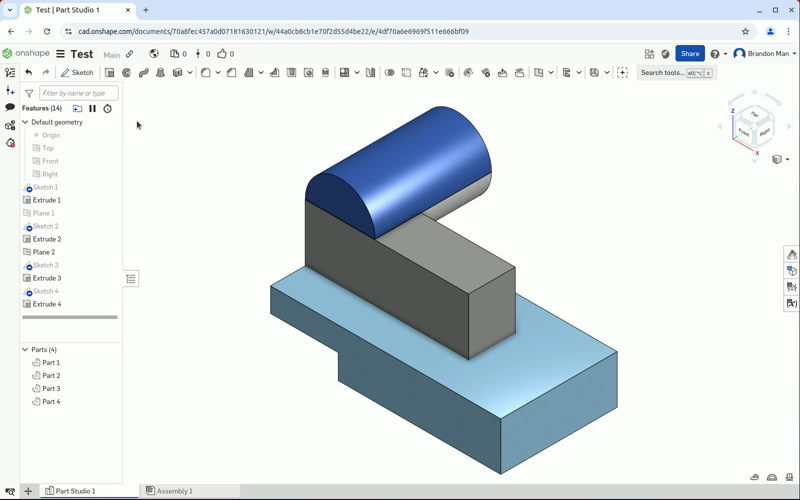
mouse_move(73, 189)
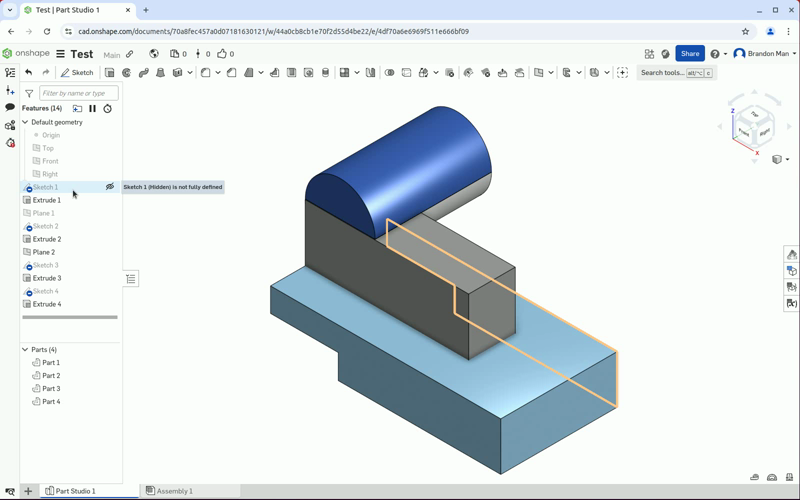
click(73, 189)